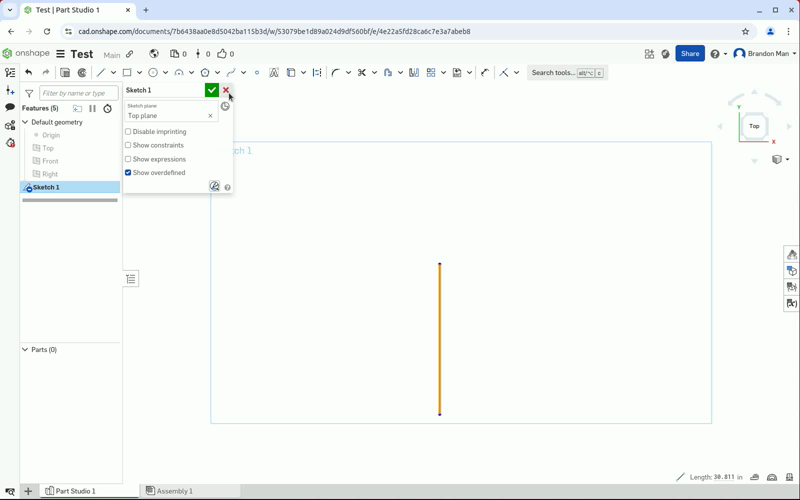
key(shift+h)
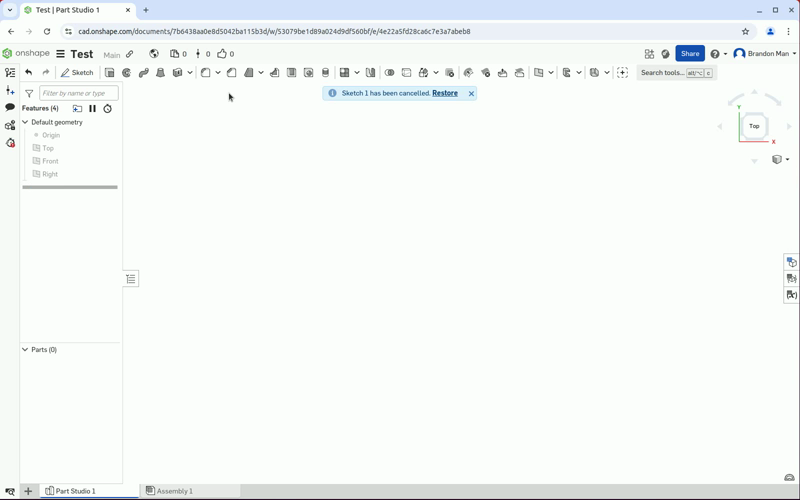
mouse_move(73, 352)
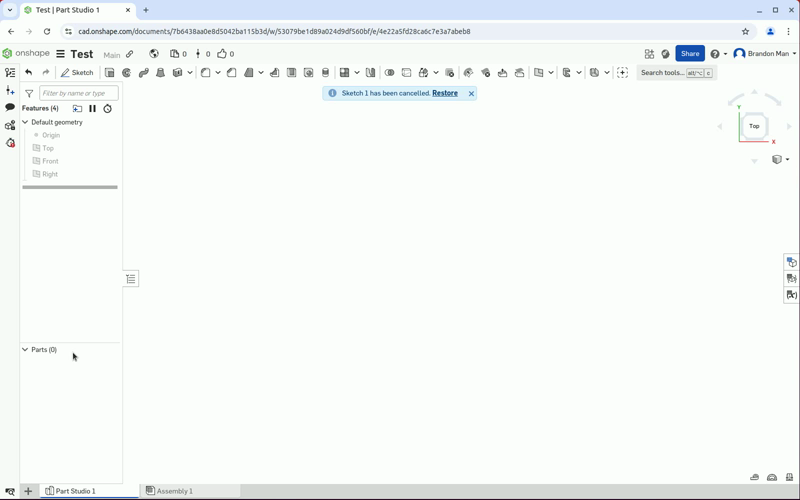
key(y)
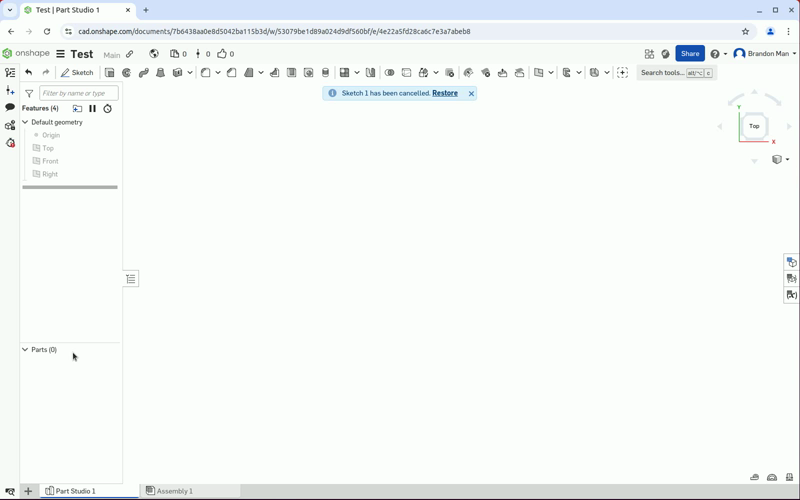
key(shift+p)
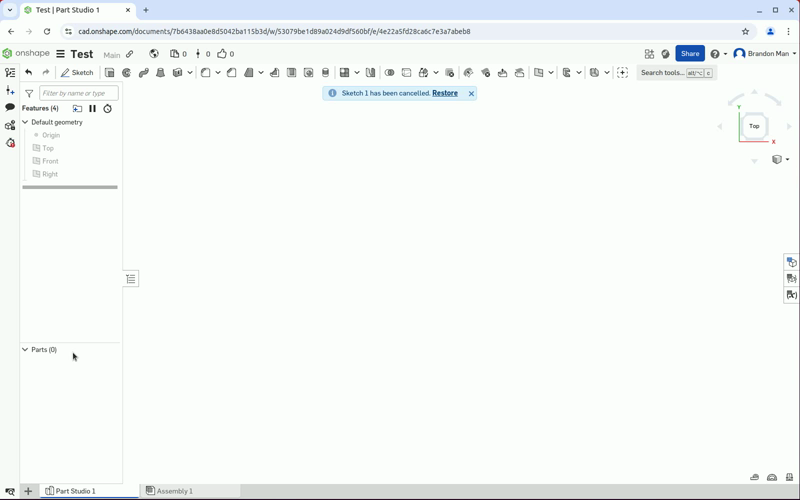
key(space)
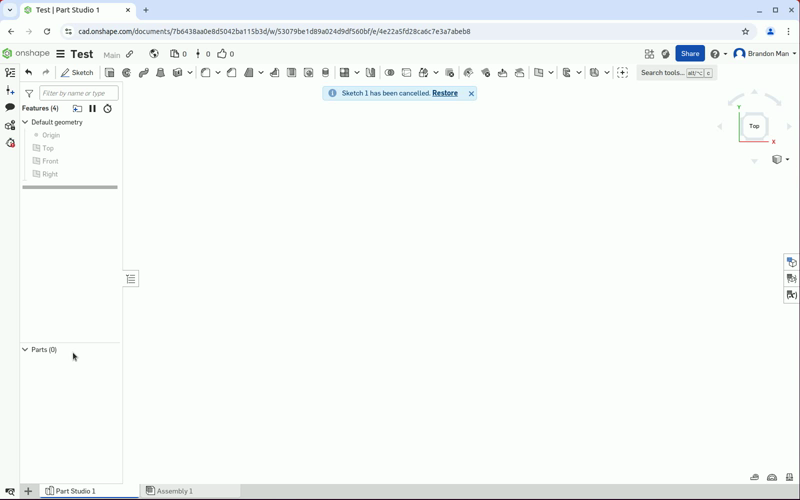
key_down(shift)
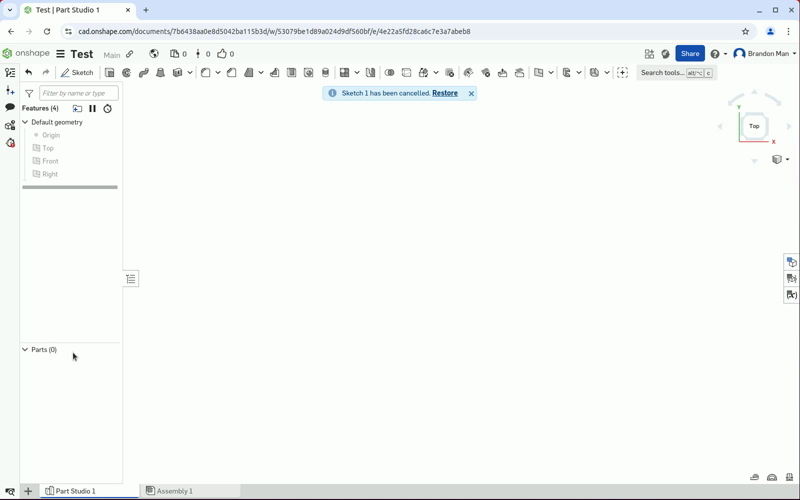
key(up)
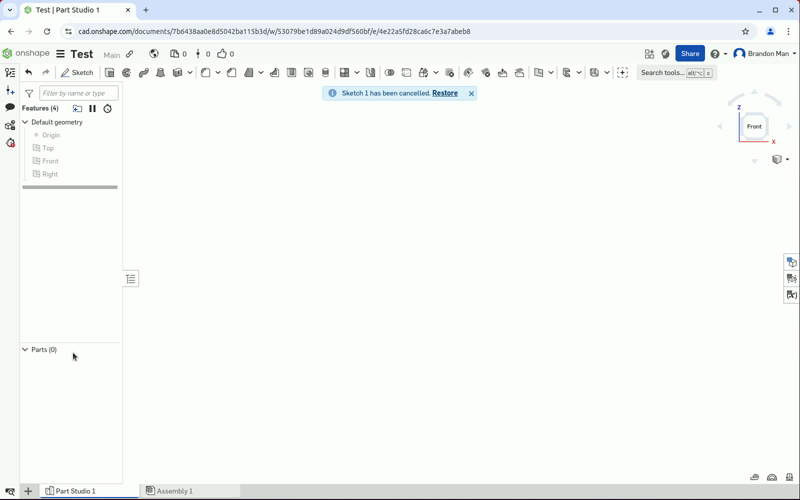
key_up(shift)
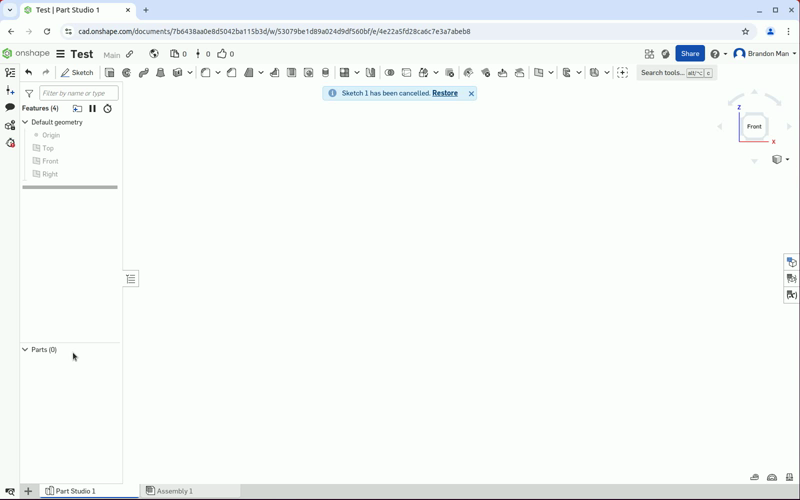
mouse_move(73, 352)
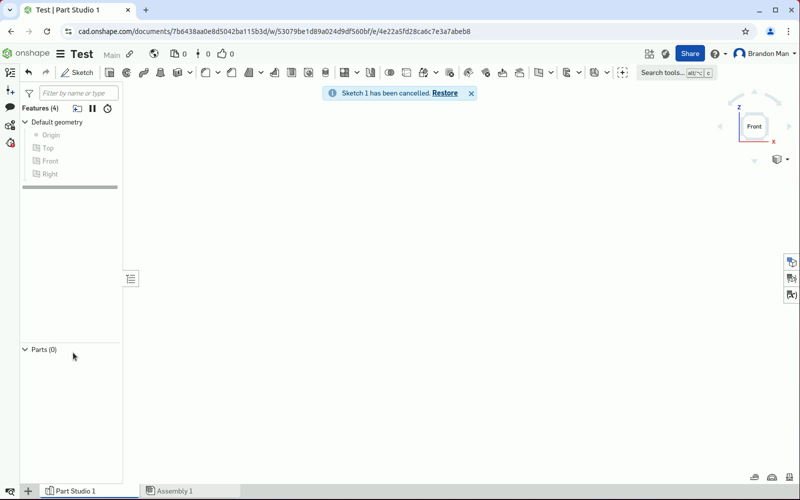
key(shift+y)
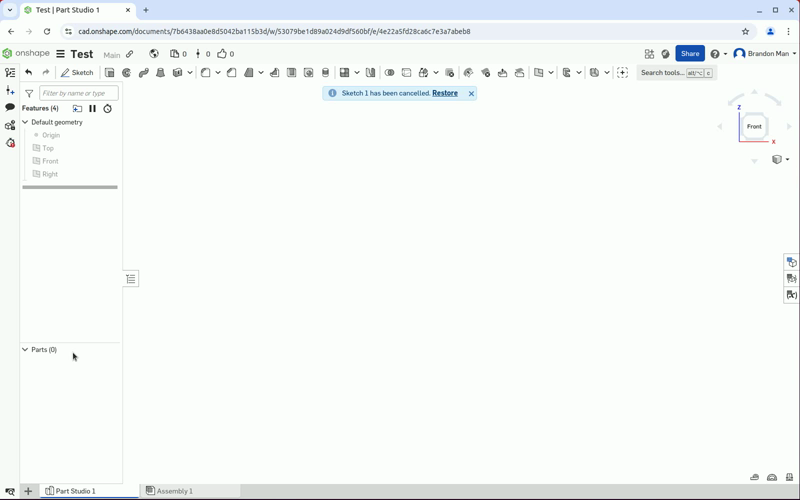
key(shift+s)
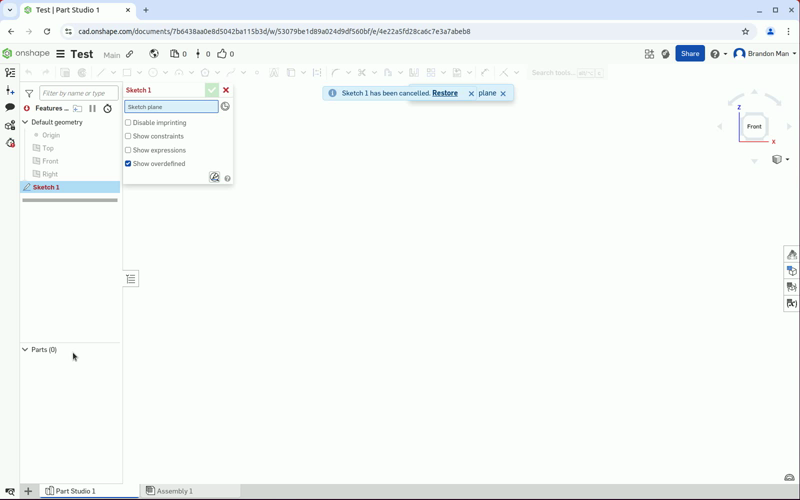
mouse_move(73, 163)
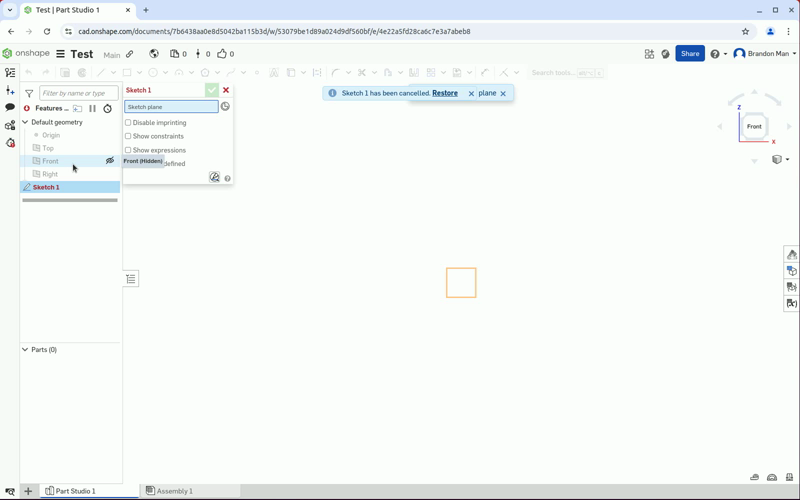
click(73, 163)
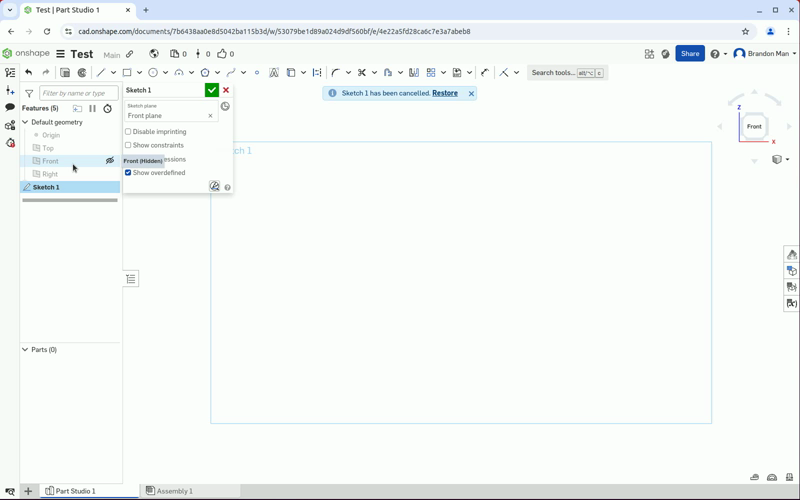
mouse_move(73, 352)
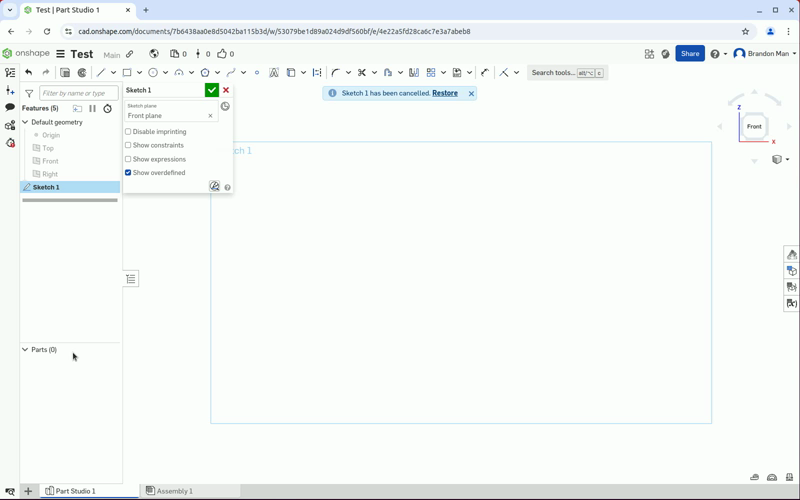
key(y)
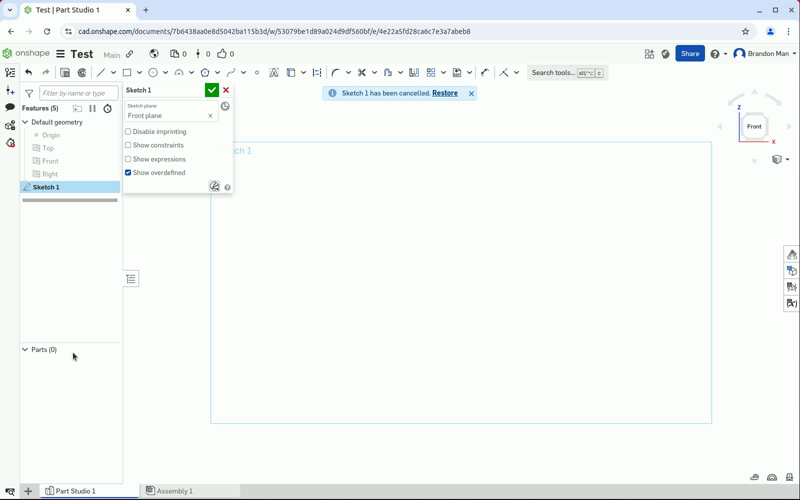
key(c)
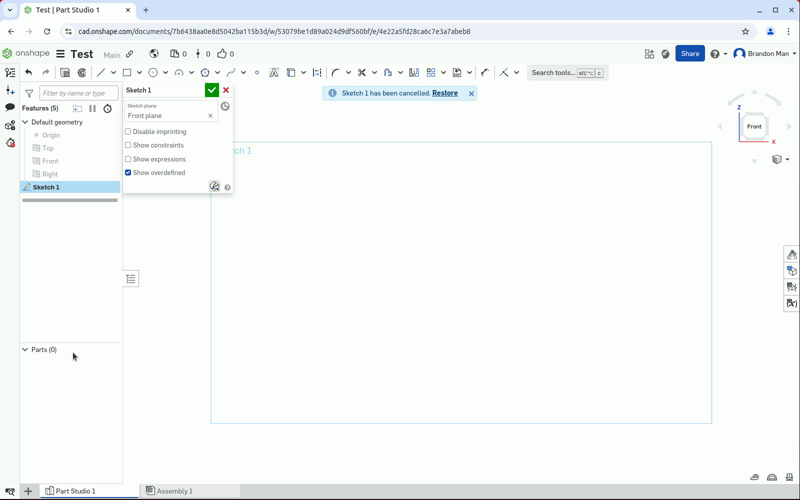
key_down(shift)
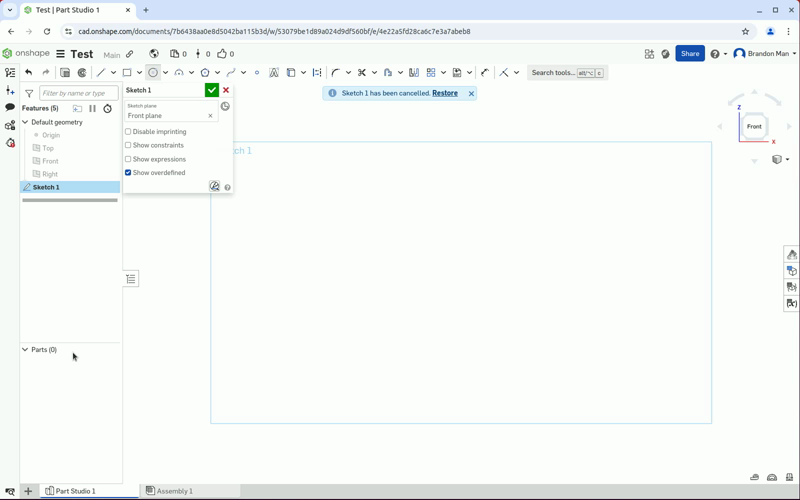
mouse_move(461, 282)
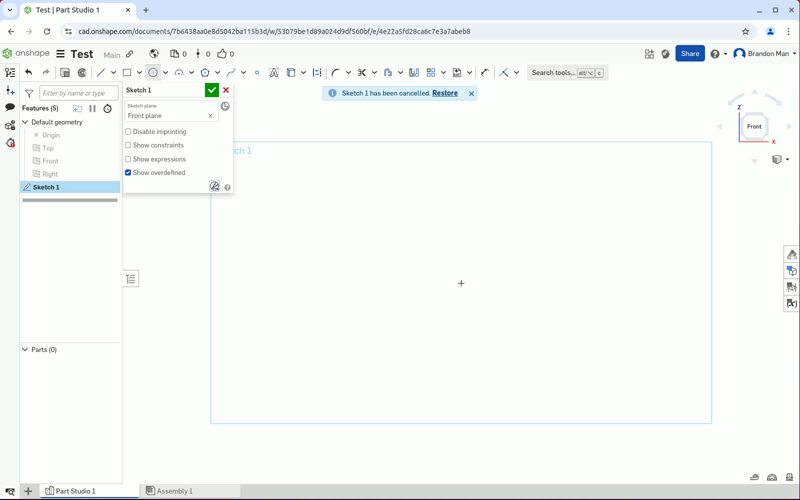
click(461, 282)
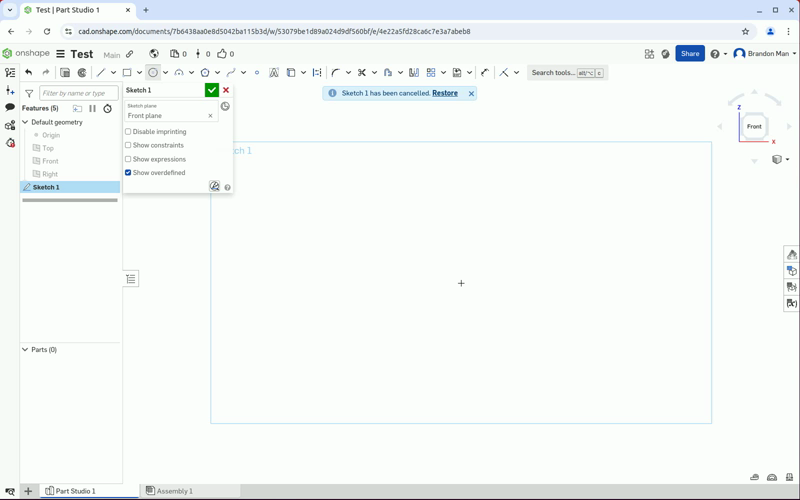
key_up(shift)
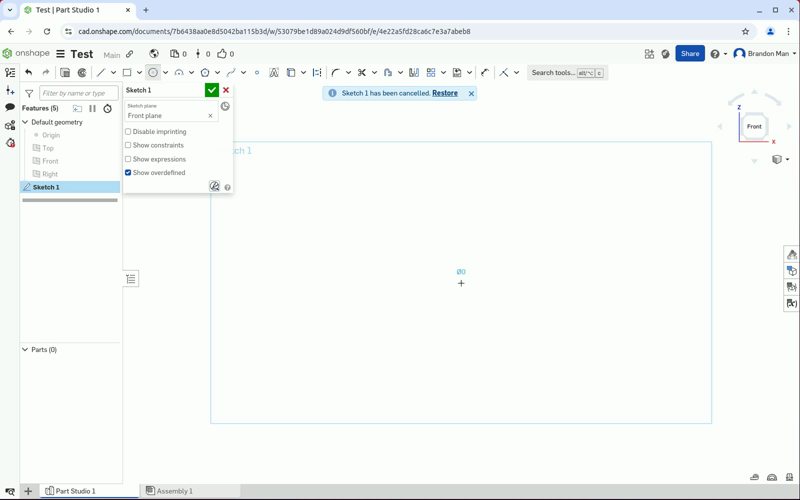
mouse_move(574, 282)
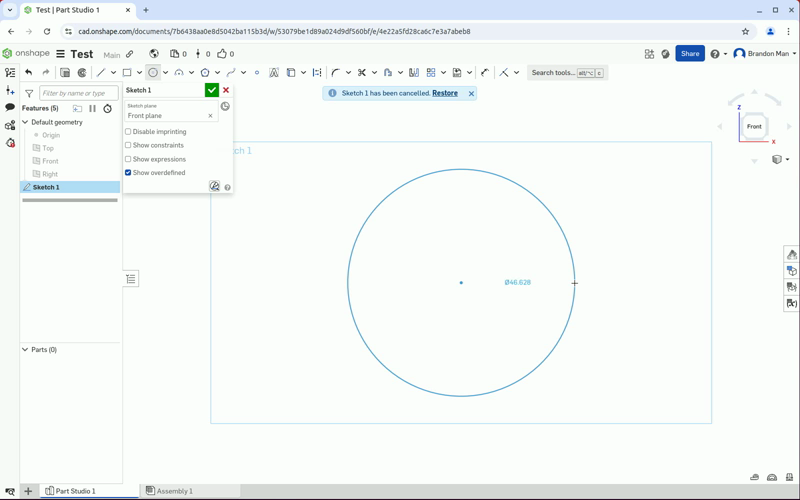
click(574, 282)
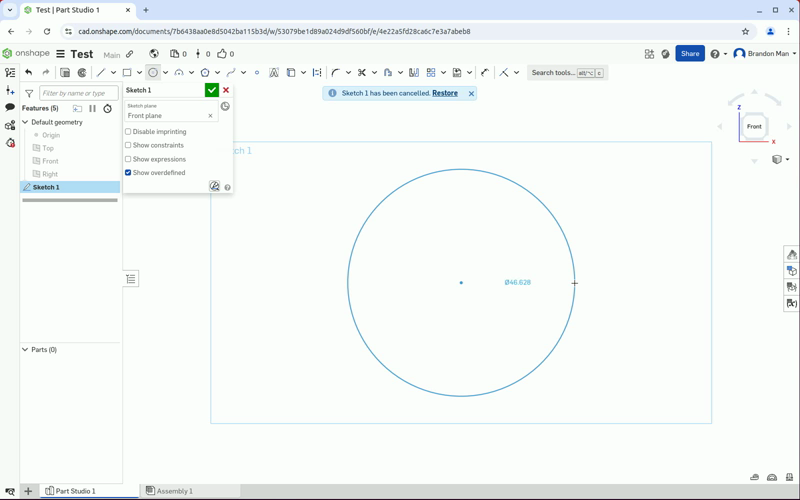
key(esc)
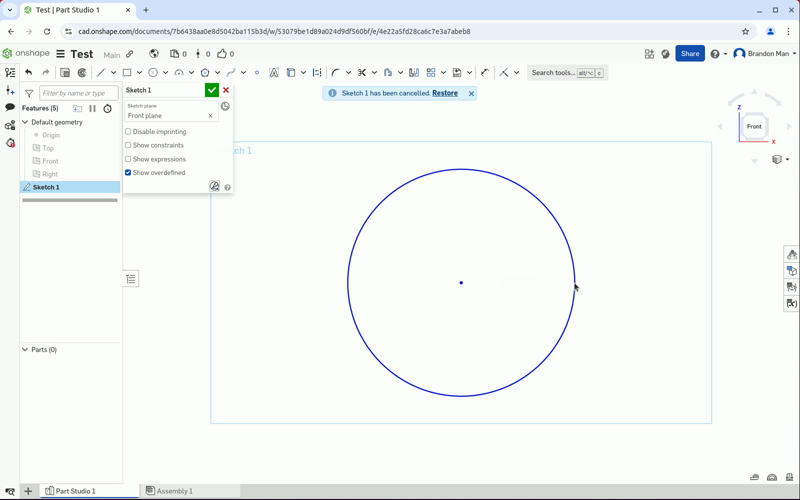
mouse_move(512, 295)
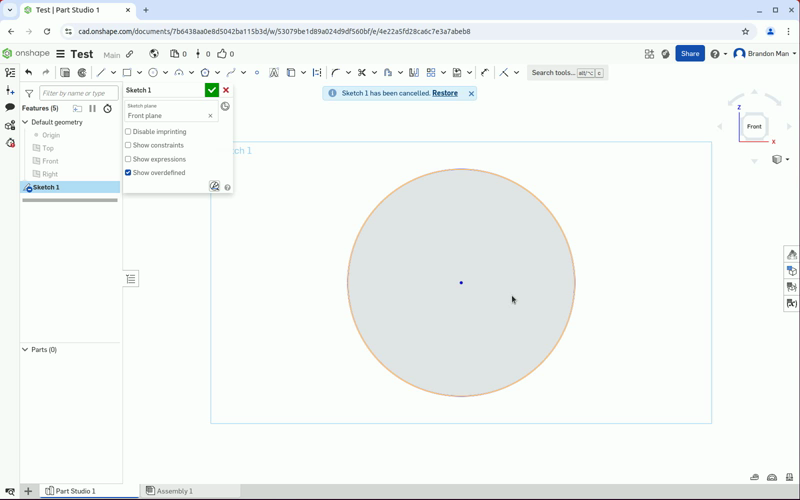
click(512, 295)
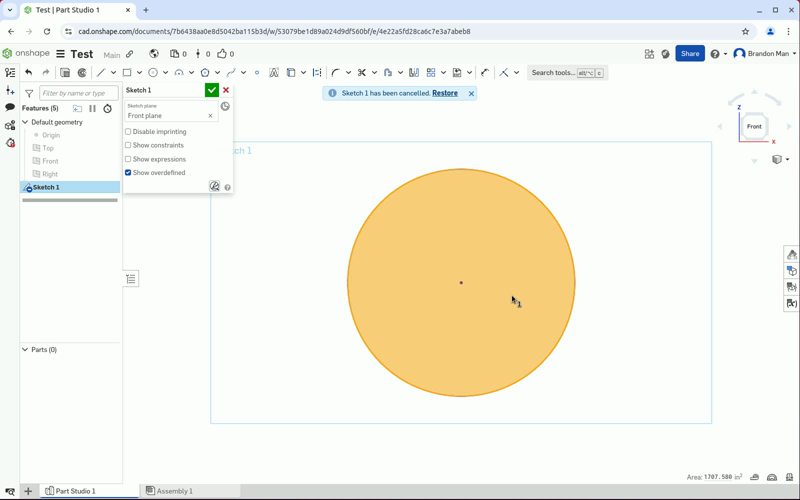
mouse_move(73, 352)
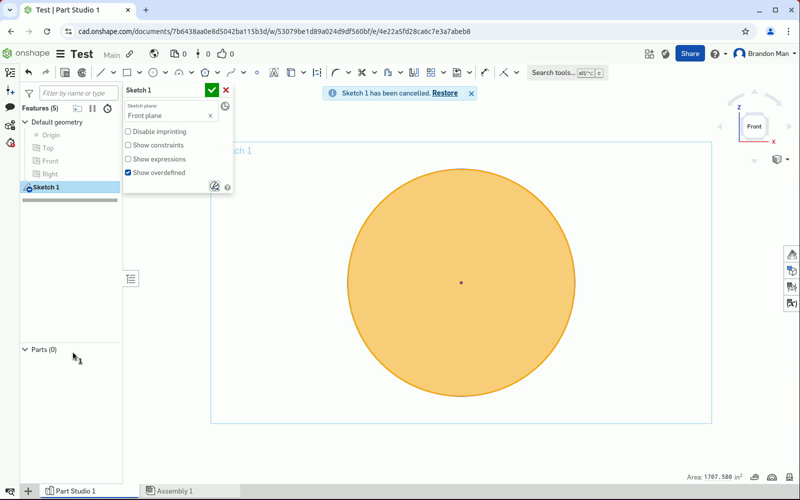
key(shift+y)
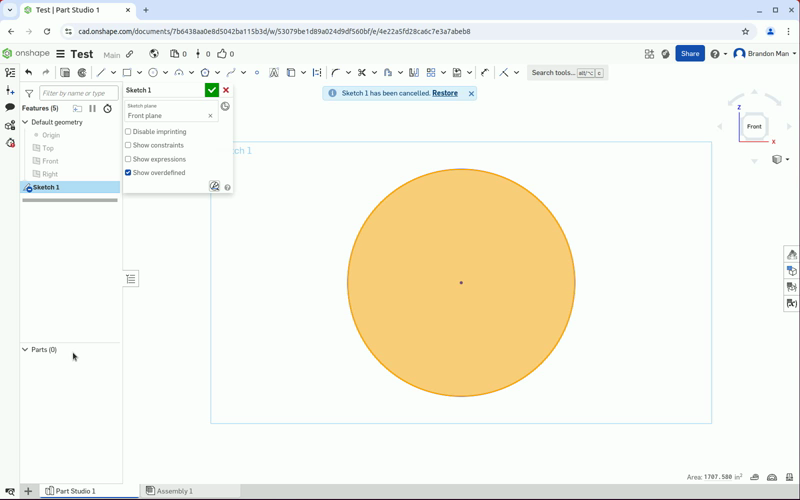
key(shift+e)
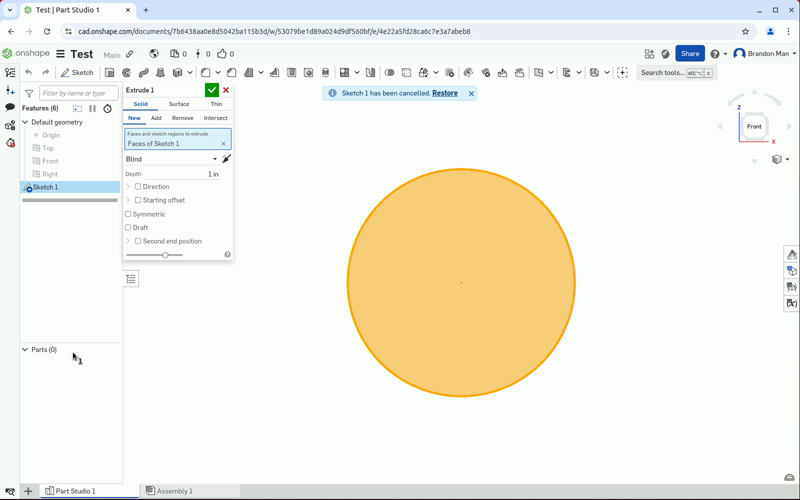
mouse_move(143, 106)
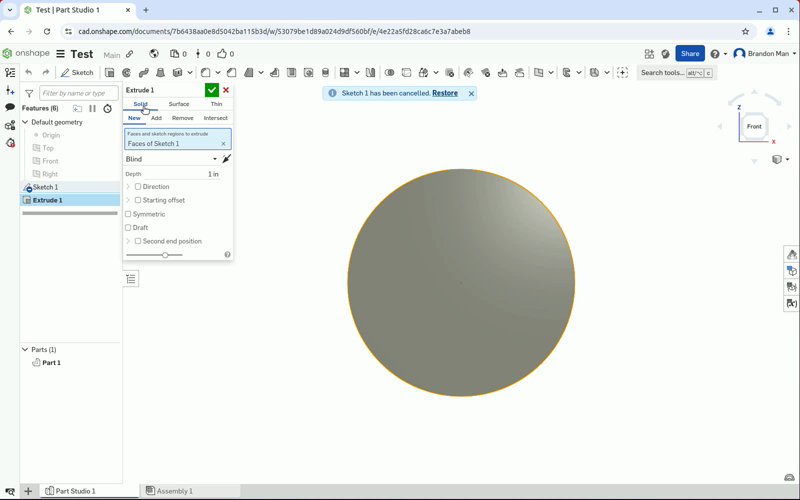
click(143, 106)
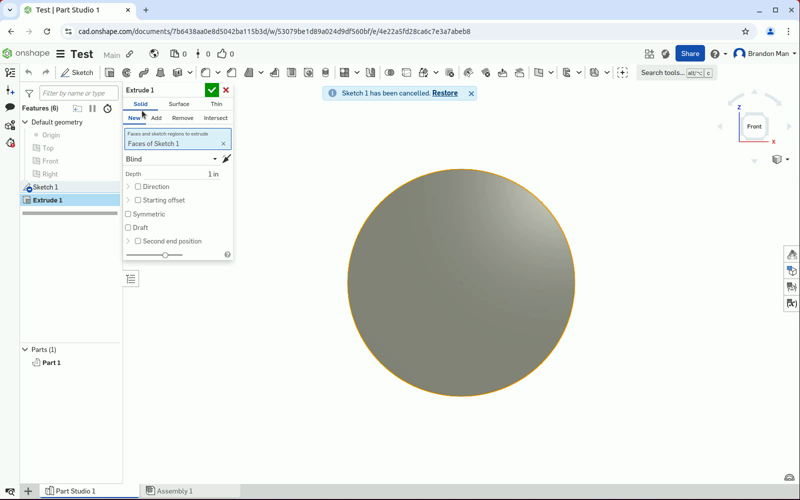
mouse_move(137, 120)
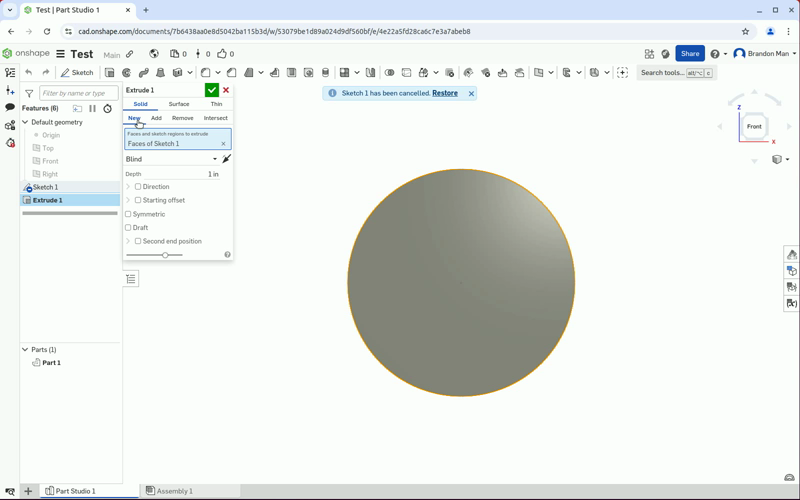
click(137, 120)
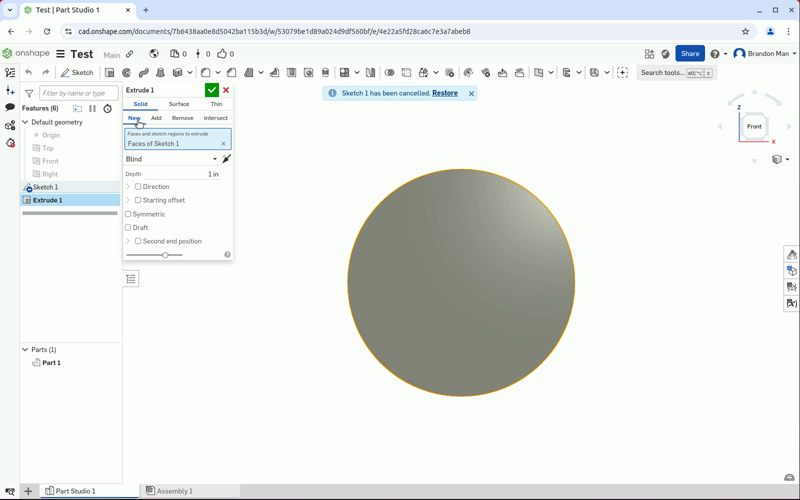
key(tab, 4)
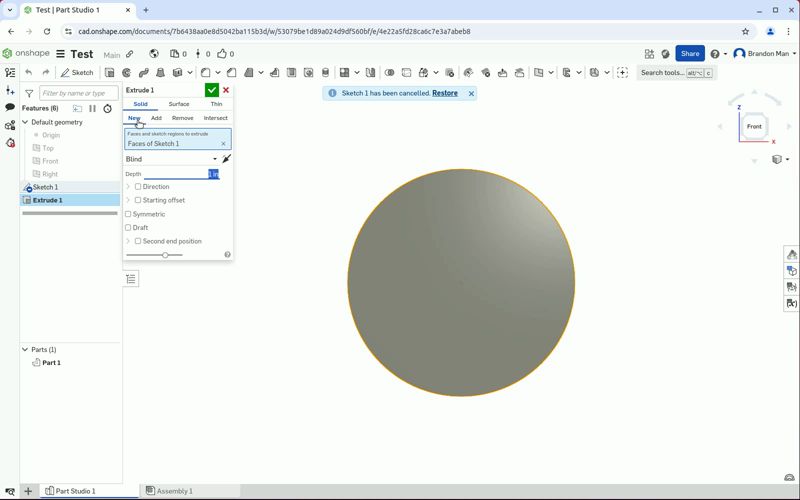
text(11.554)
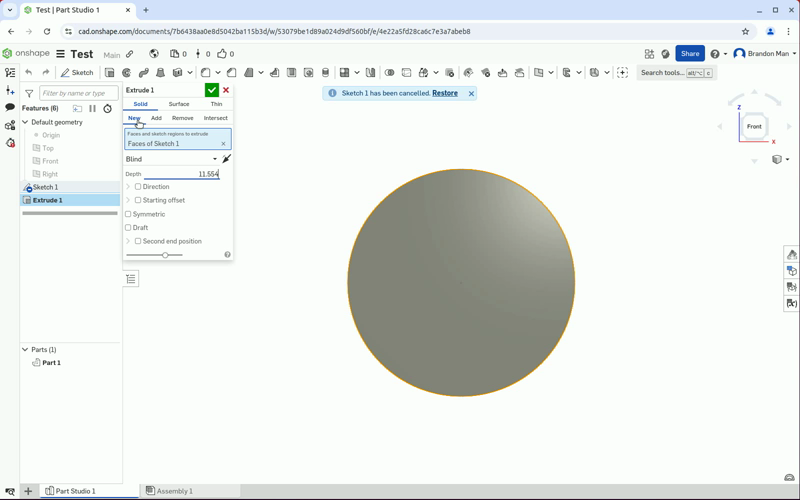
key(enter)
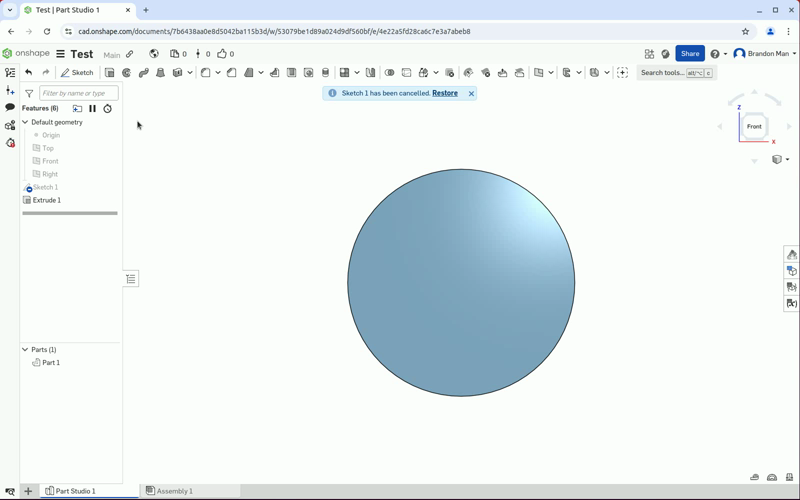
key(shift+h)
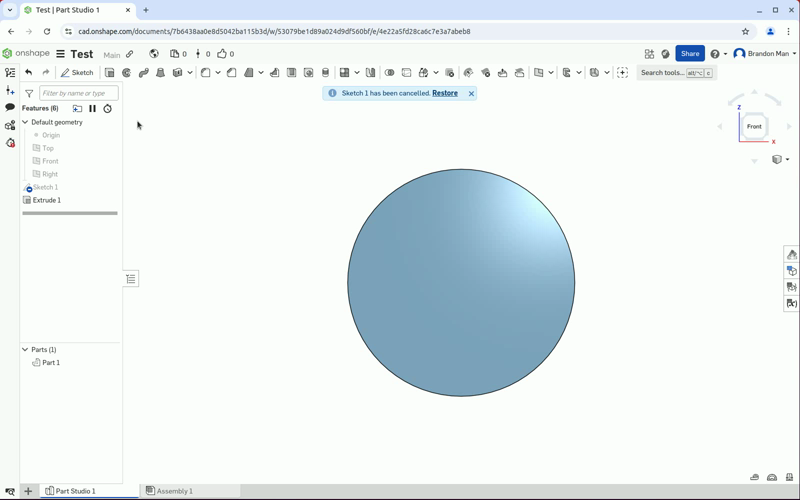
key(shift+h)
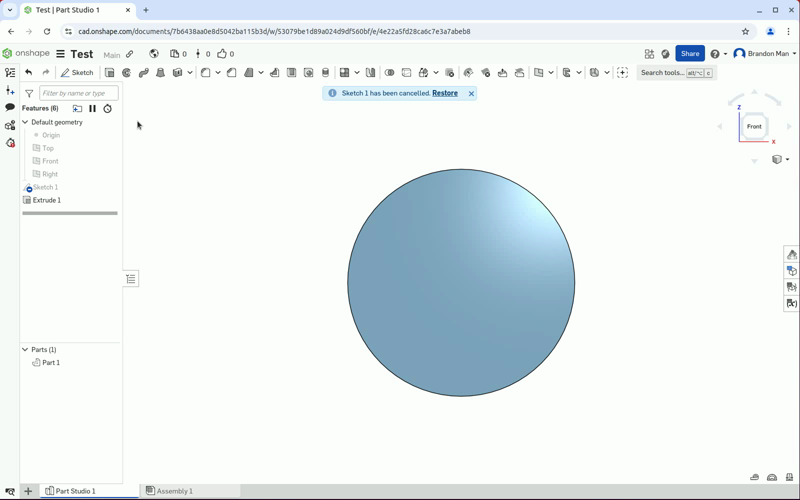
mouse_move(73, 189)
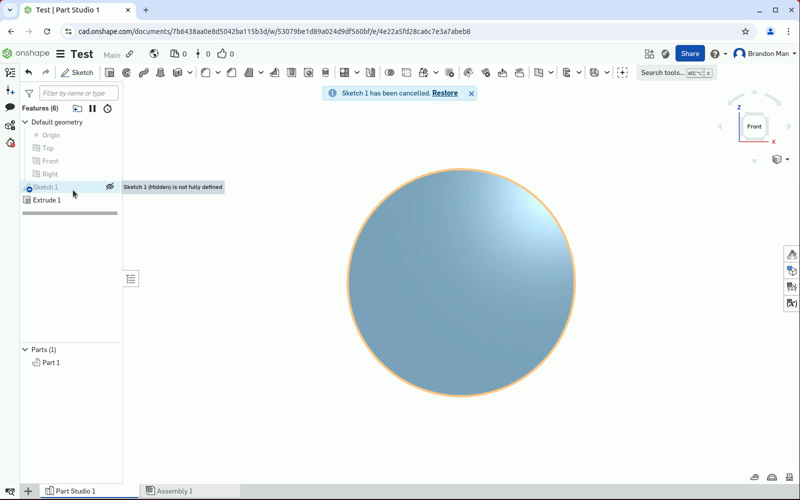
click(73, 189)
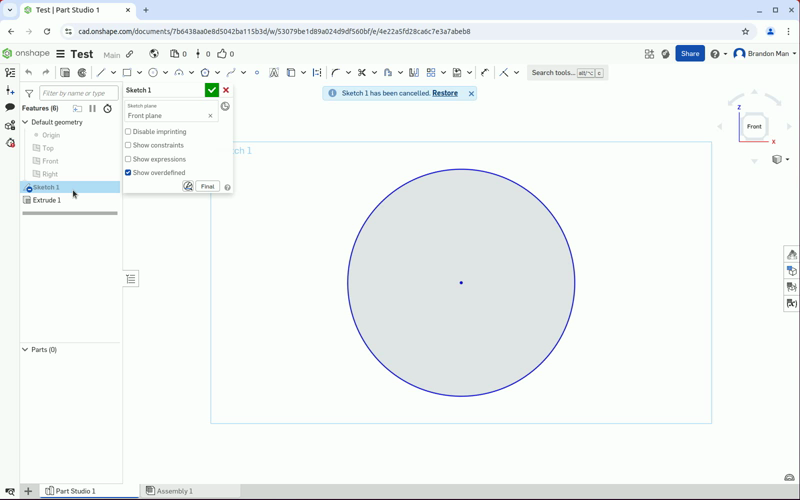
mouse_move(229, 92)
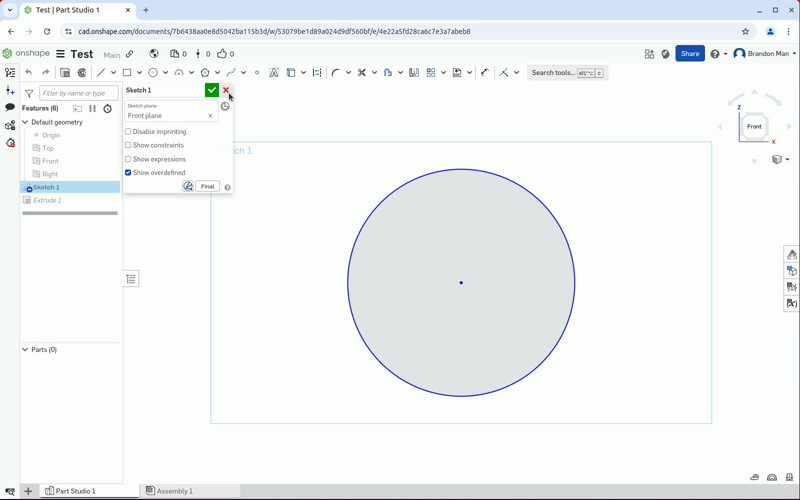
click(229, 92)
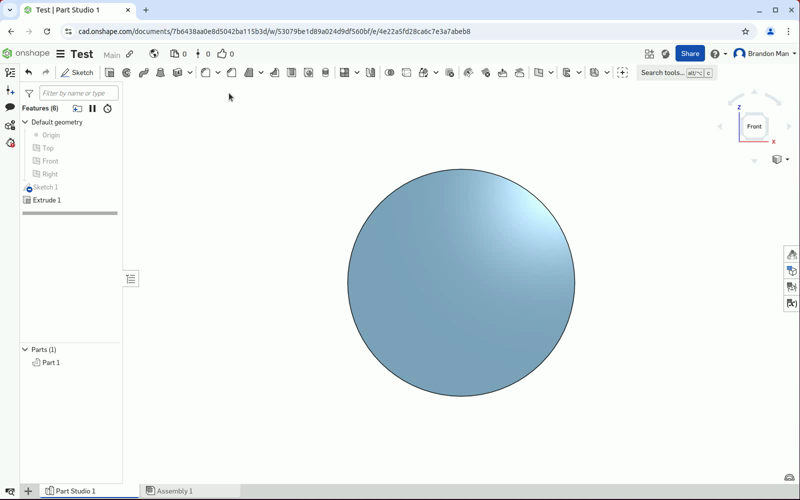
mouse_move(541, 75)
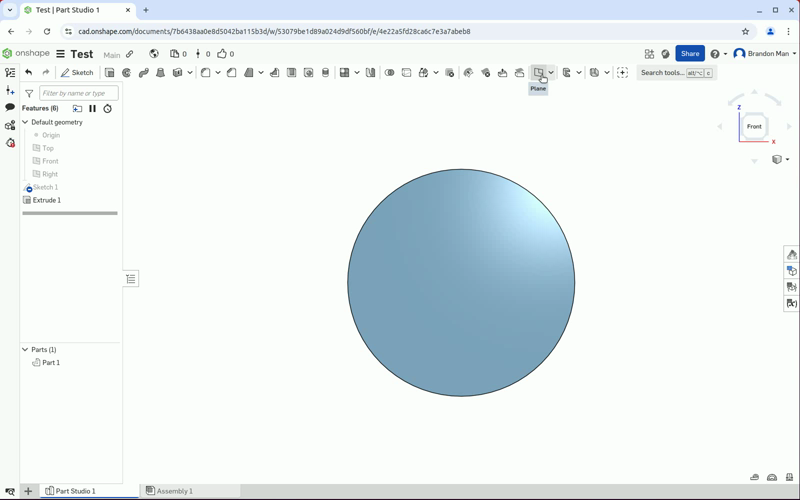
click(541, 75)
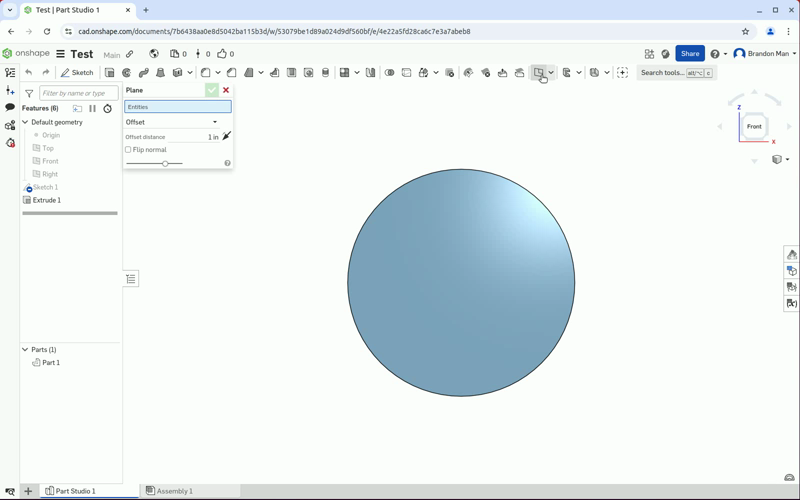
mouse_move(73, 163)
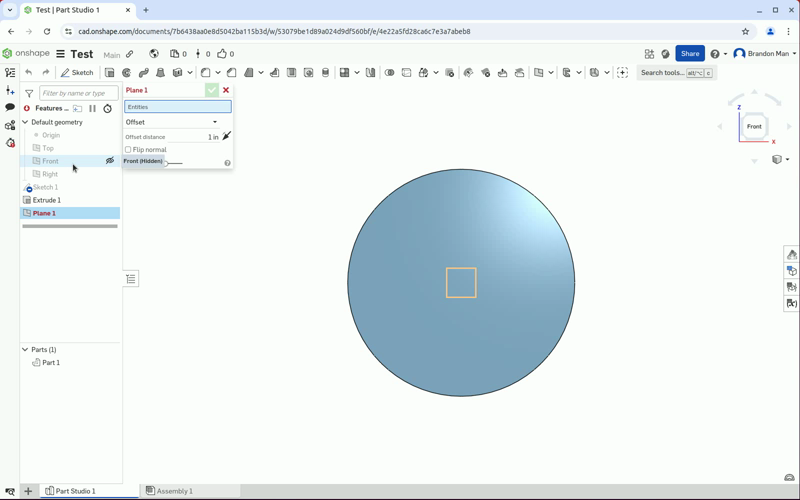
click(73, 163)
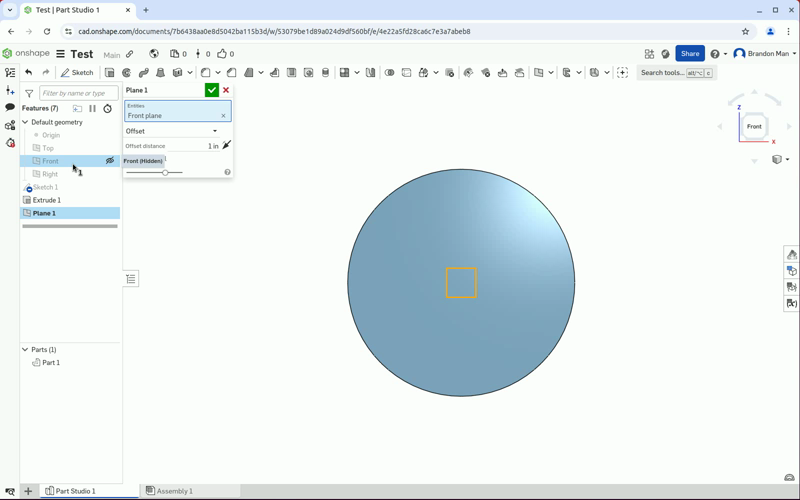
key(tab, 2)
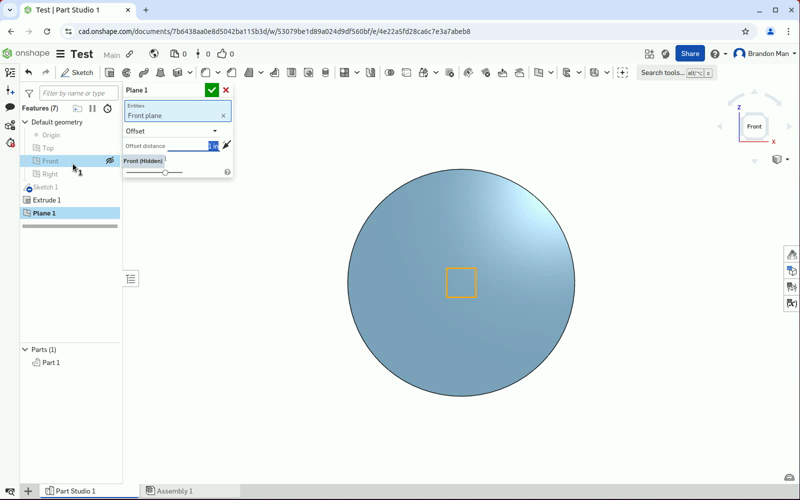
text(11.554)
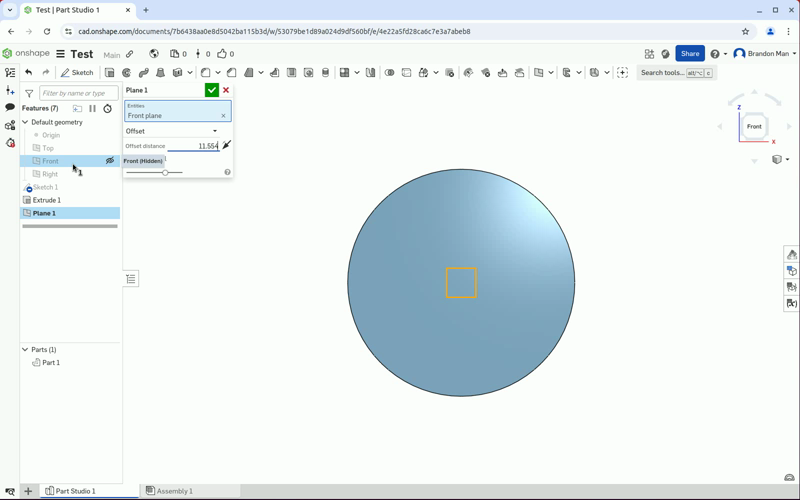
key(enter, 2)
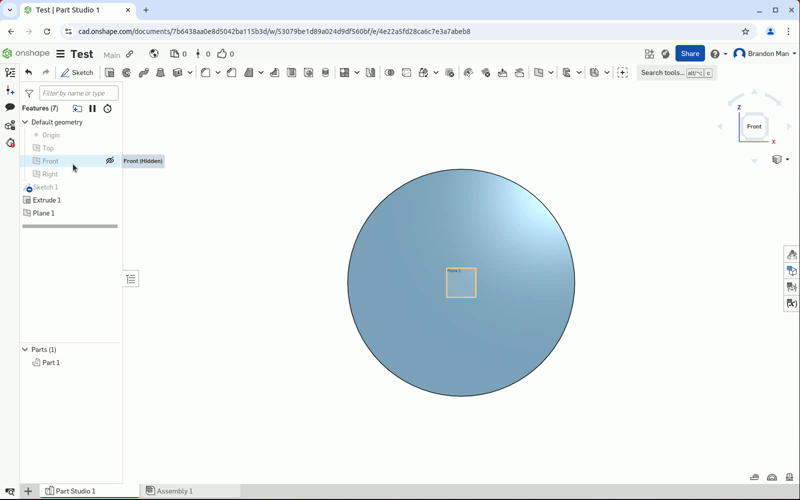
key(shift+s)
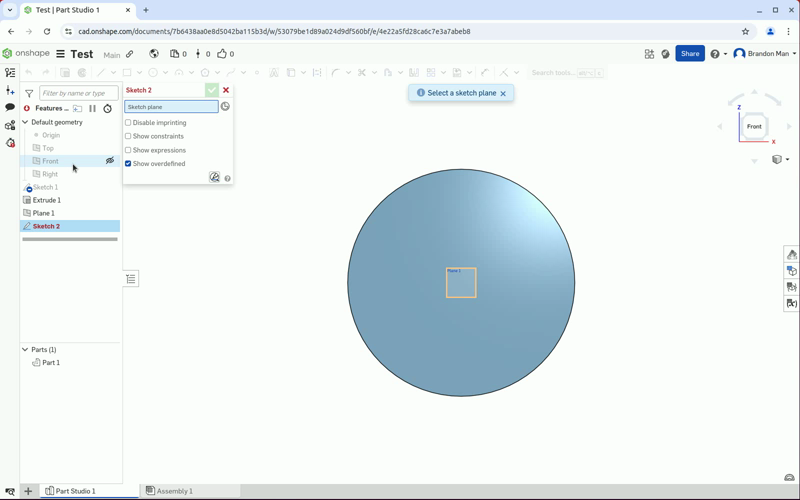
mouse_move(73, 215)
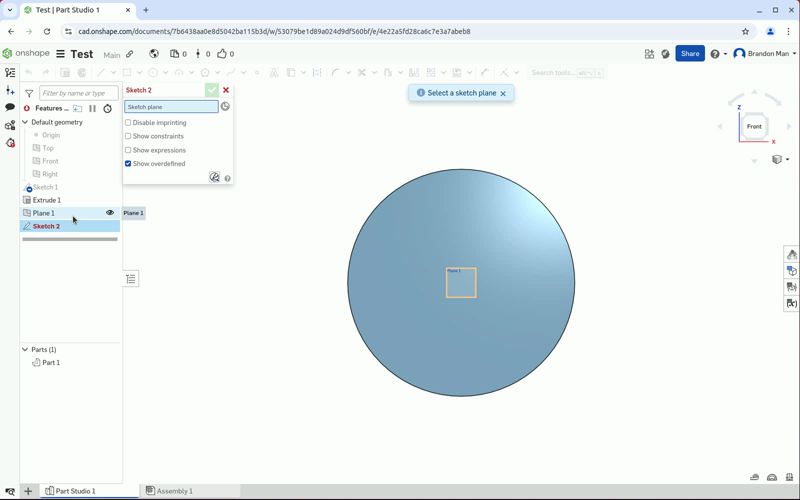
click(73, 215)
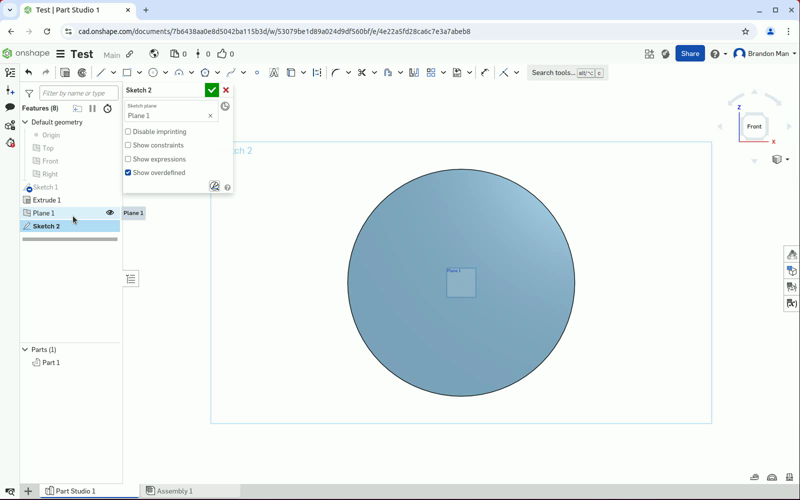
mouse_move(73, 352)
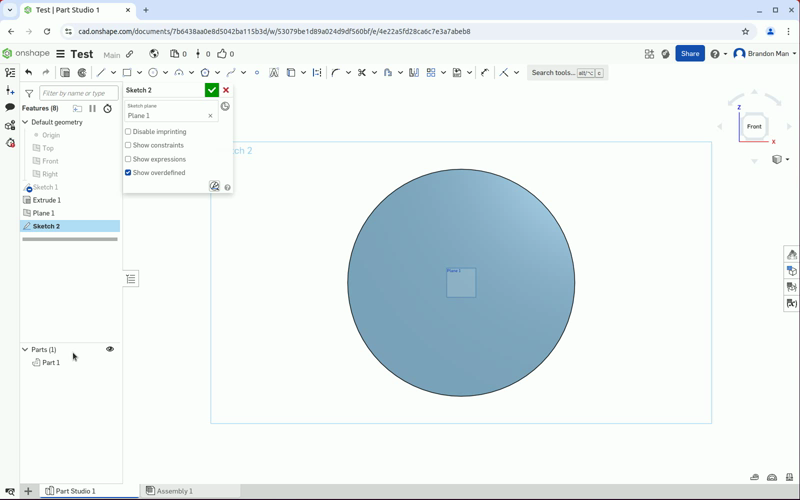
key(y)
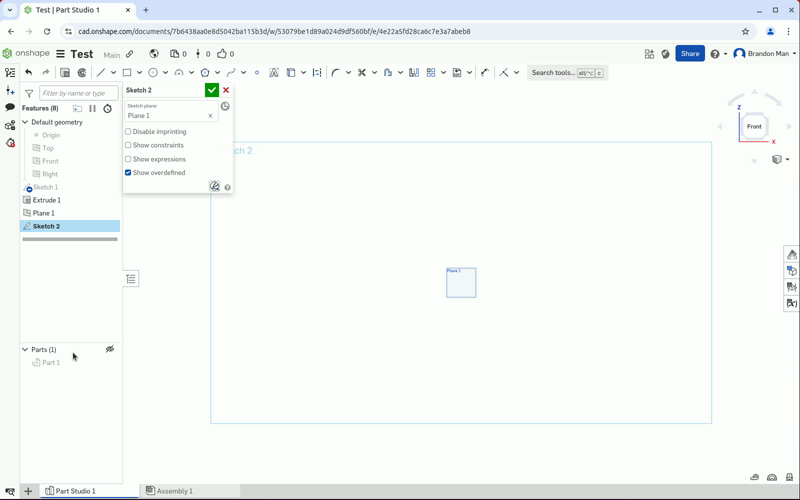
key(l)
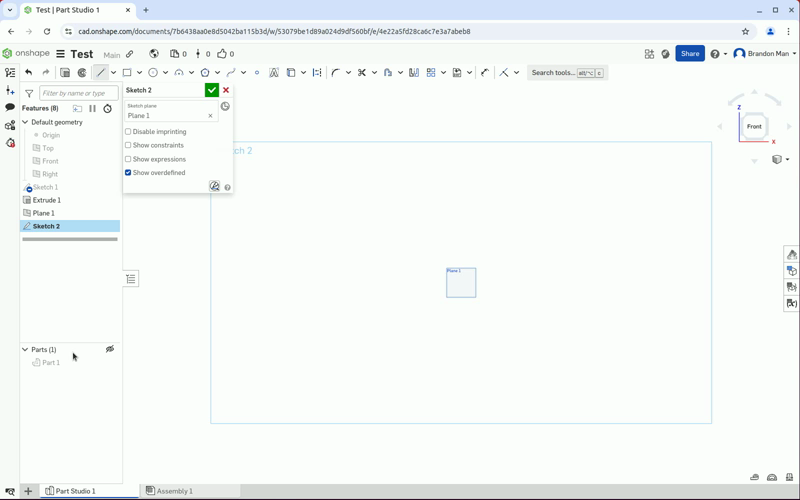
key_down(shift)
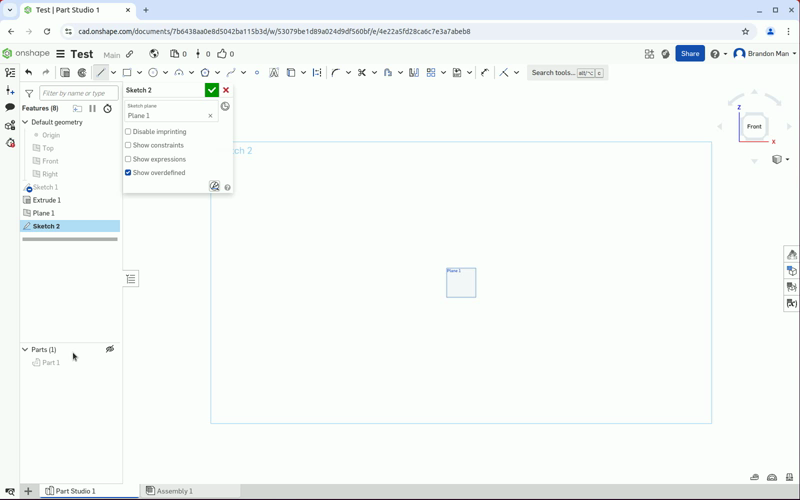
mouse_move(382, 356)
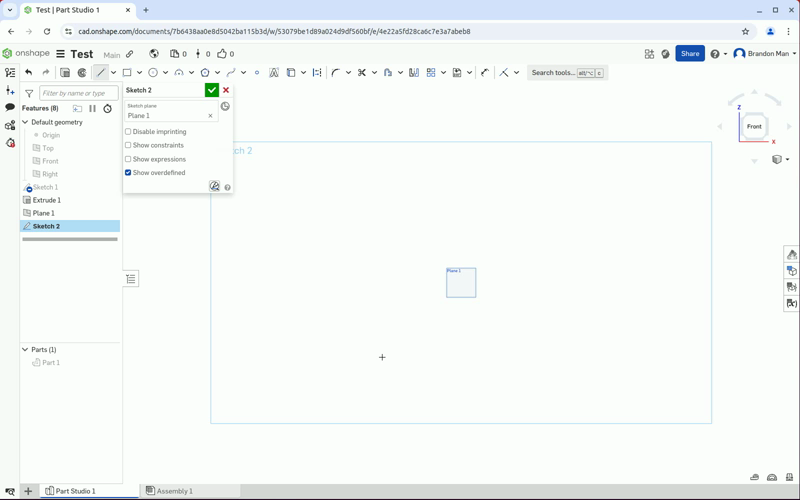
click(382, 356)
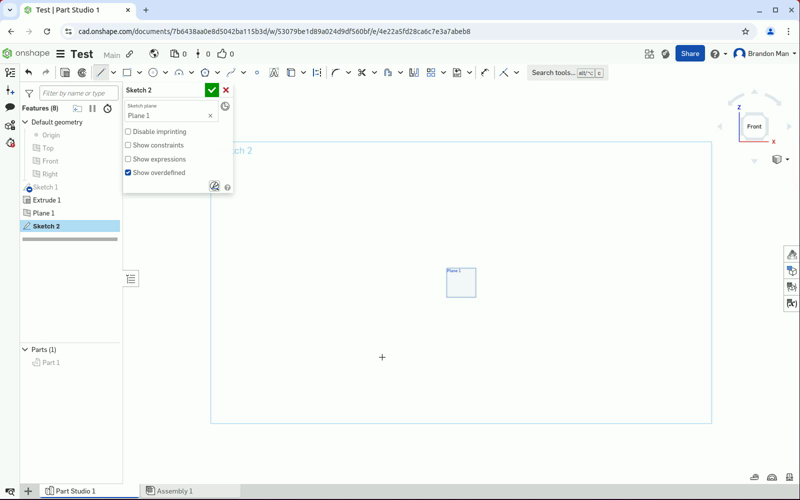
key_up(shift)
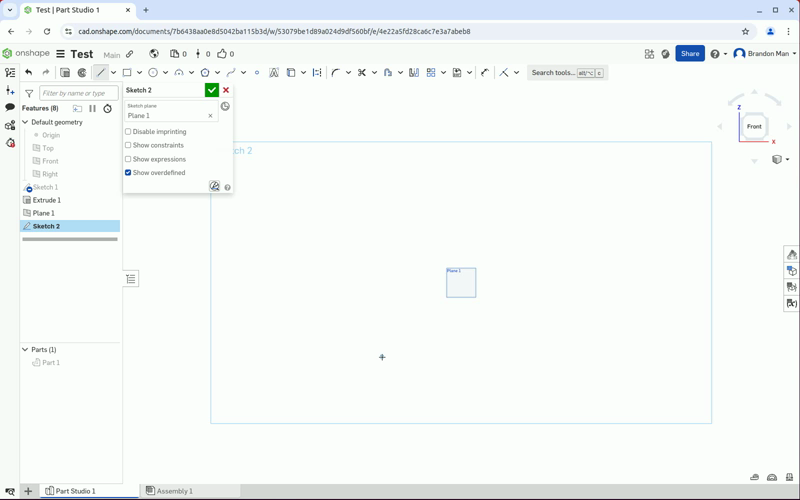
key_down(shift)
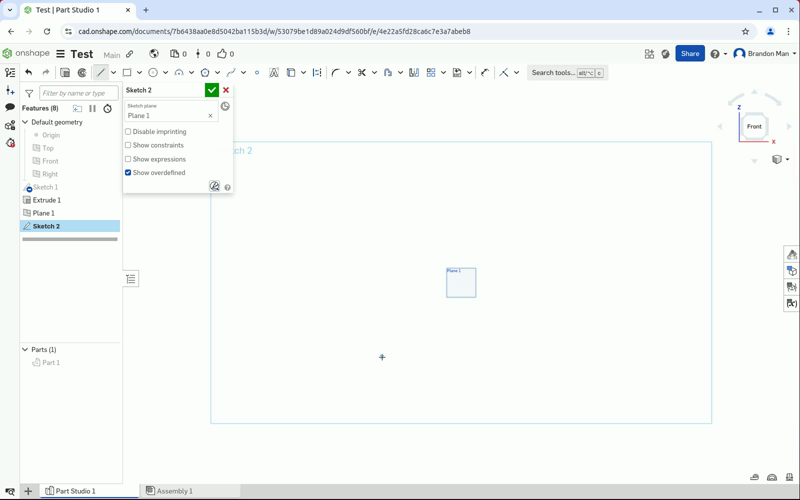
mouse_move(412, 356)
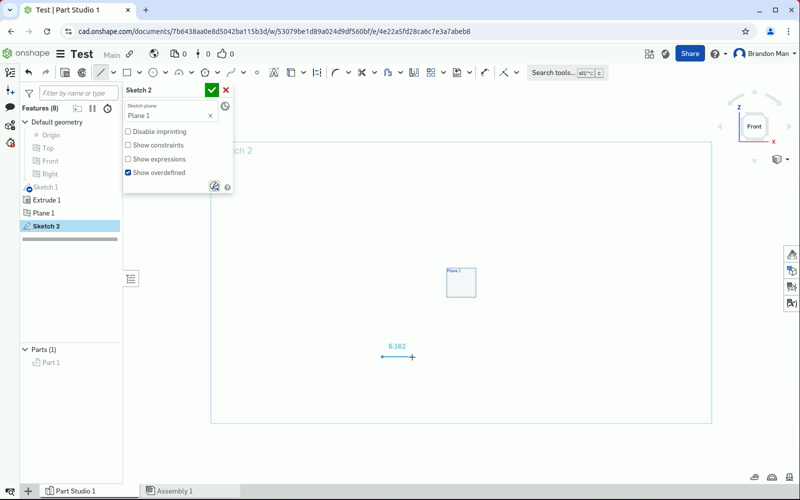
mouse_move(409, 356)
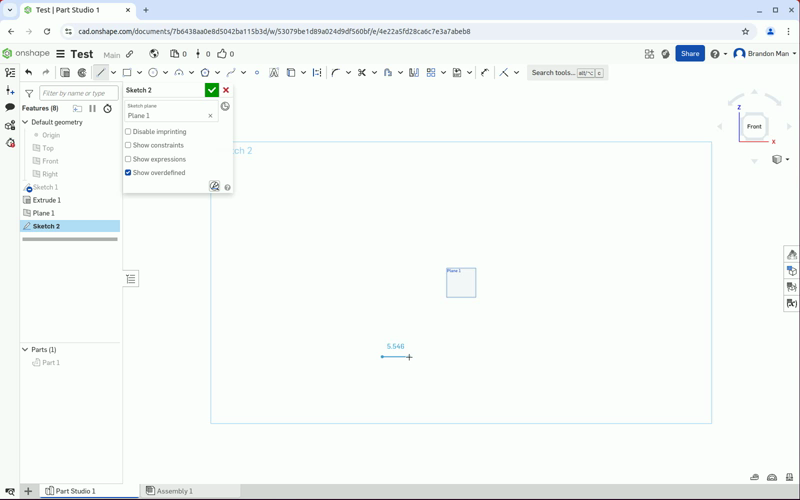
click(409, 356)
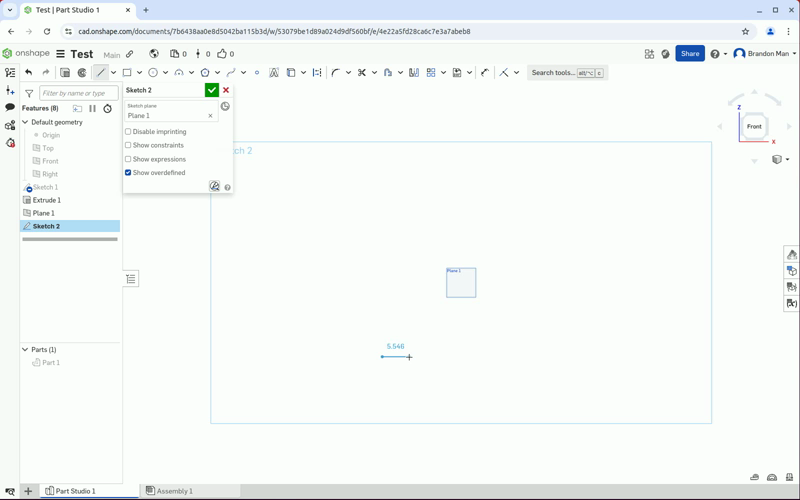
key_up(shift)
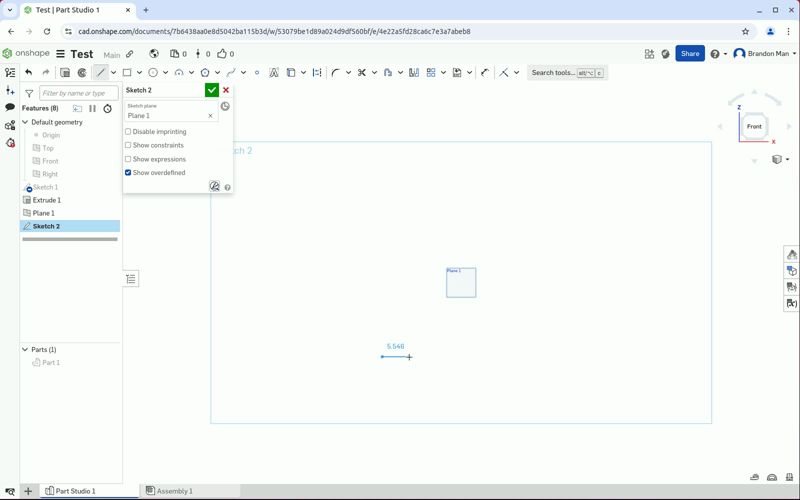
key_down(shift)
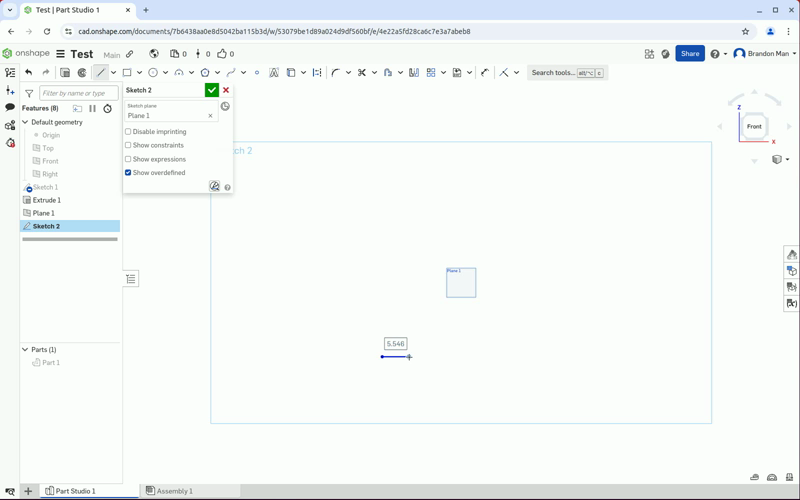
mouse_move(409, 207)
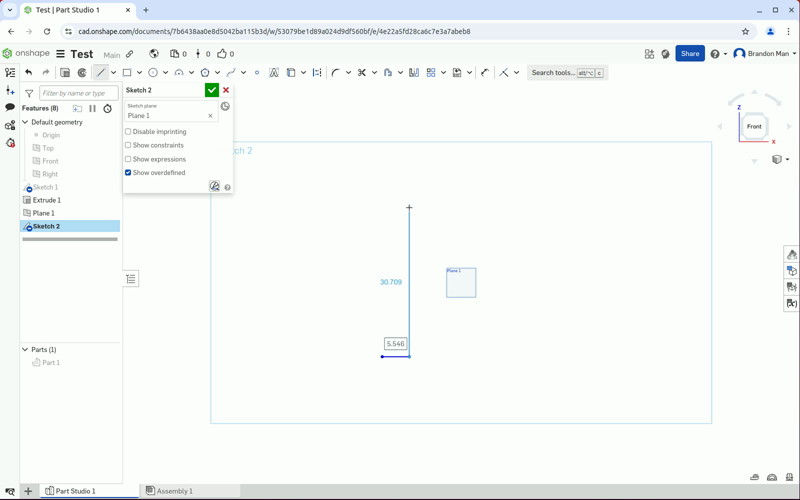
click(409, 207)
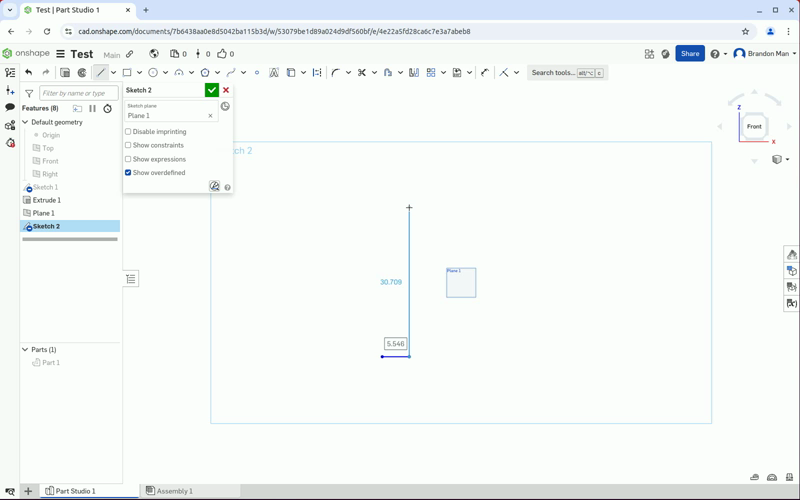
key_up(shift)
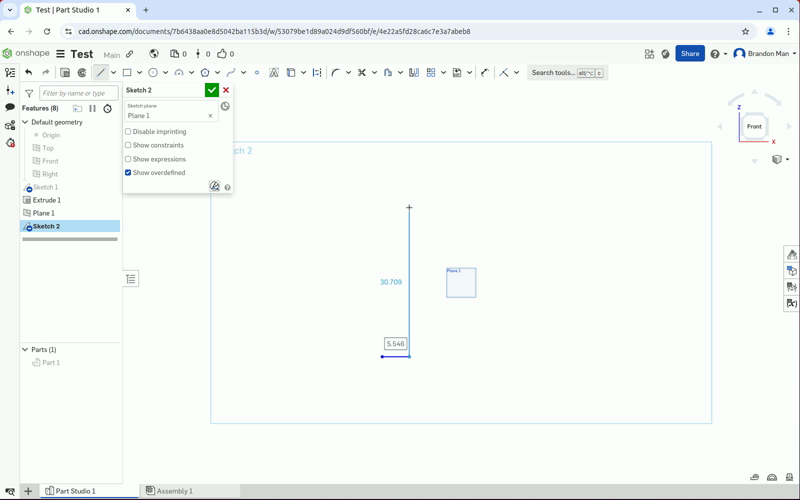
key_down(shift)
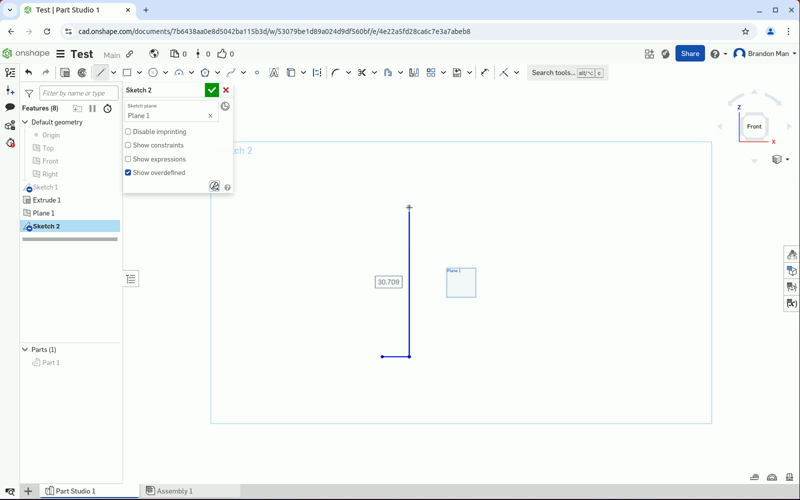
mouse_move(439, 207)
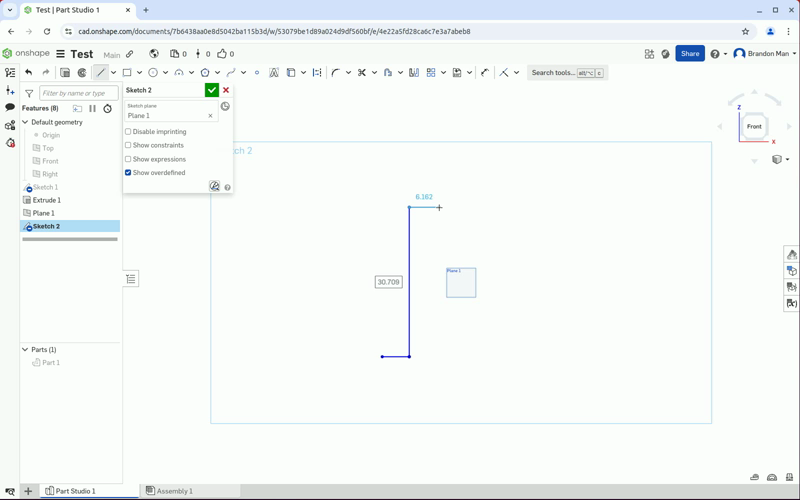
mouse_move(382, 211)
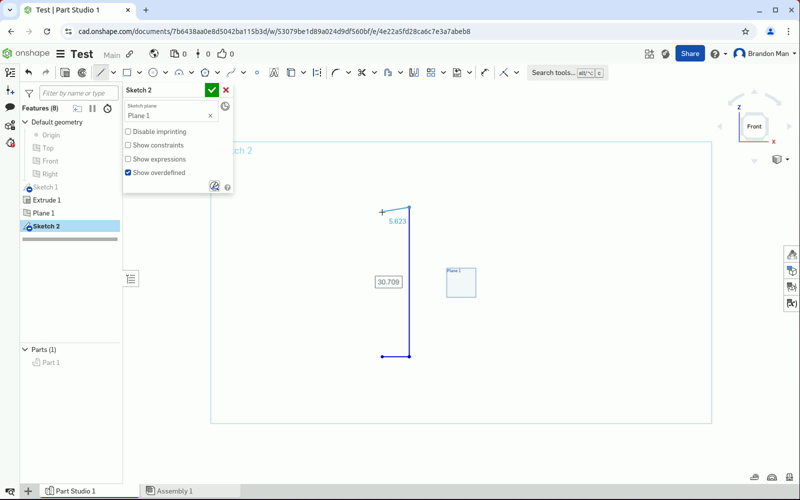
click(382, 211)
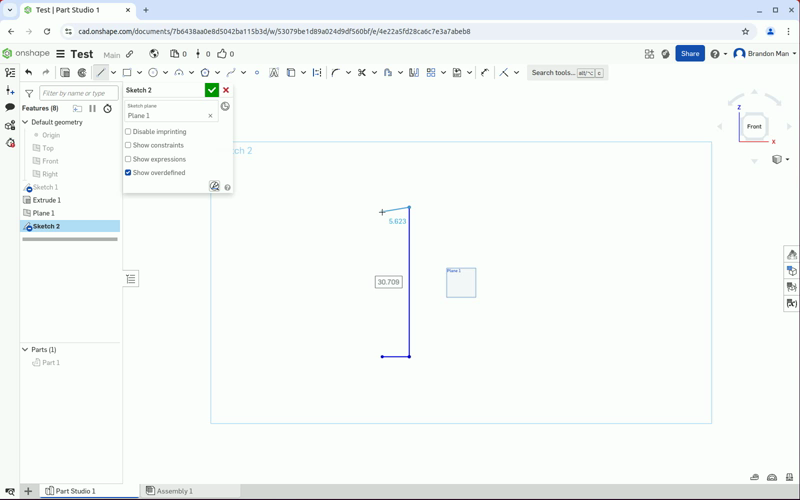
key_up(shift)
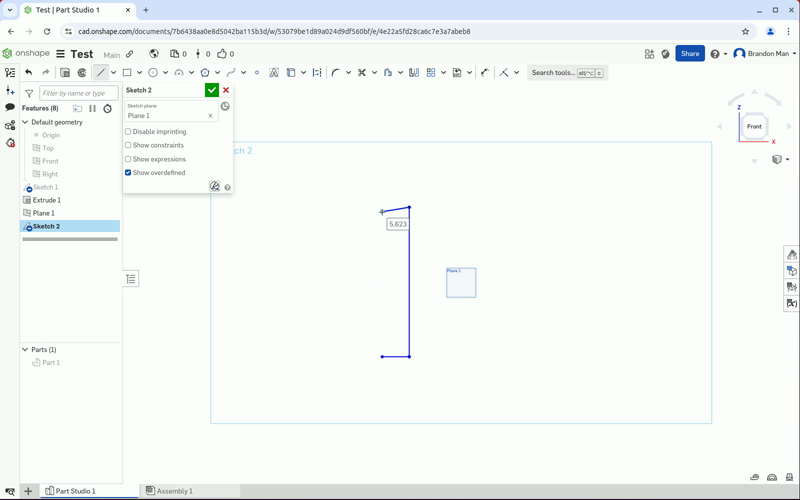
key_down(shift)
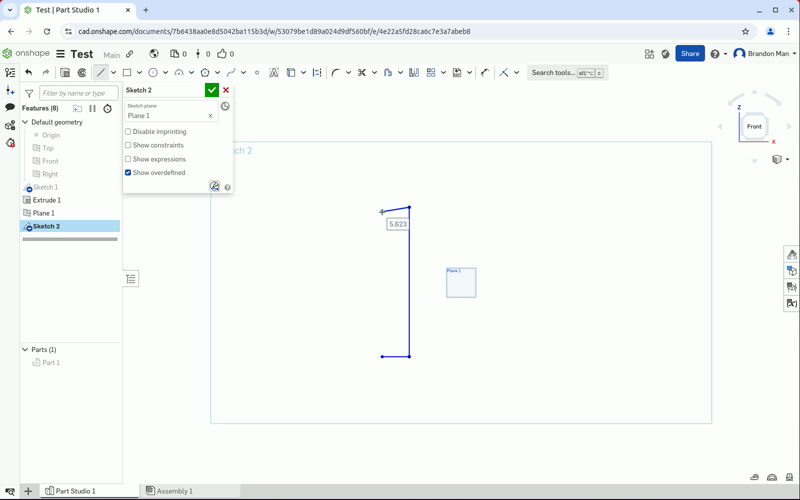
mouse_move(382, 356)
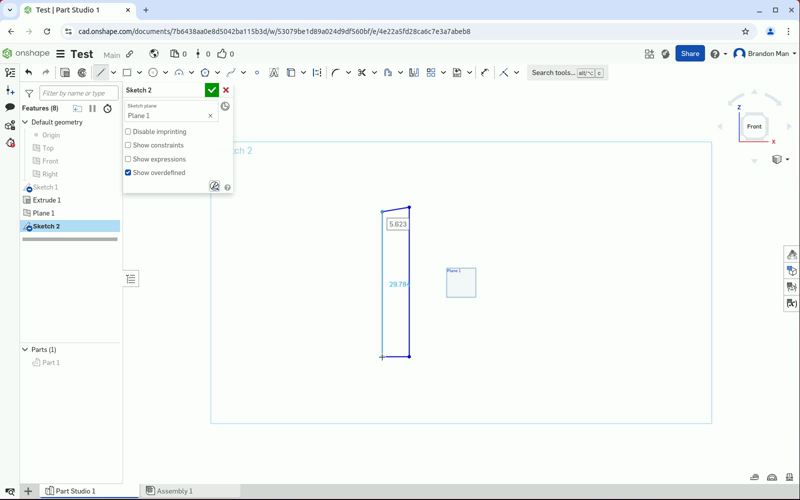
key_up(shift)
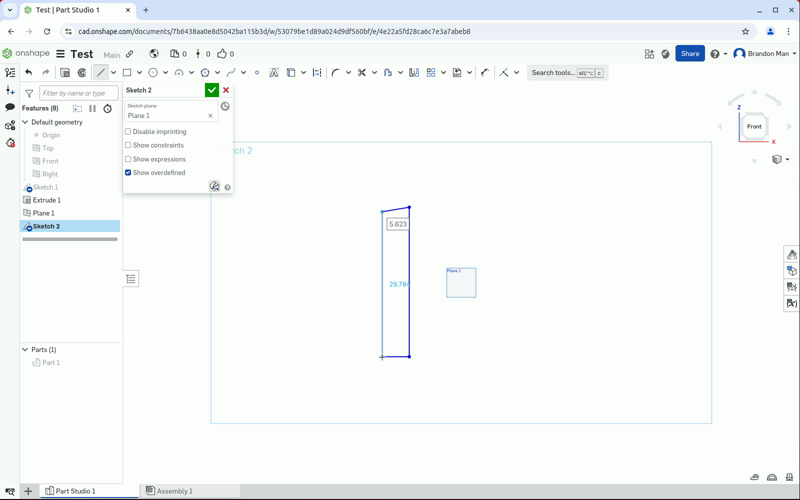
click(382, 356)
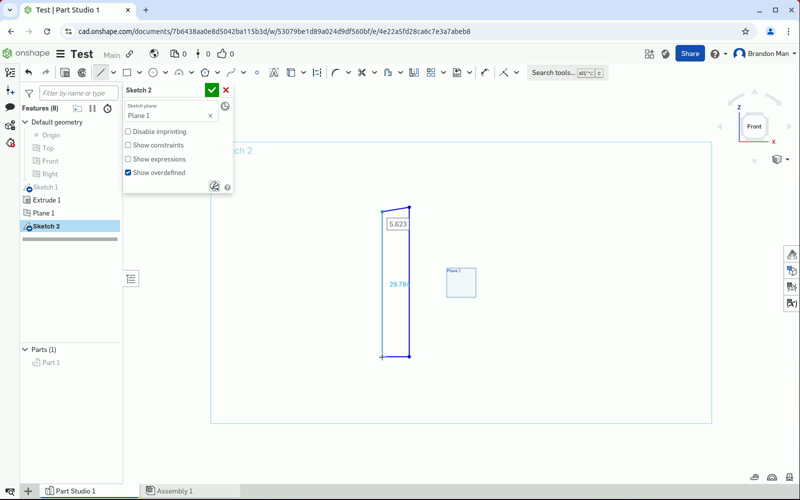
key(esc)
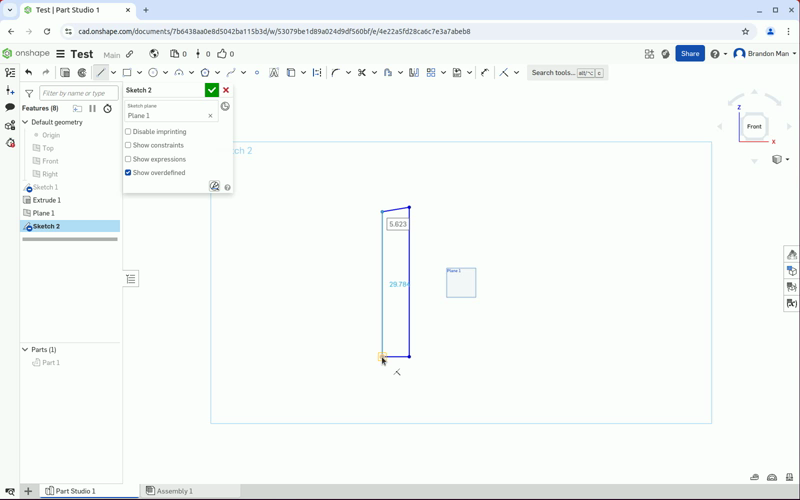
mouse_move(401, 249)
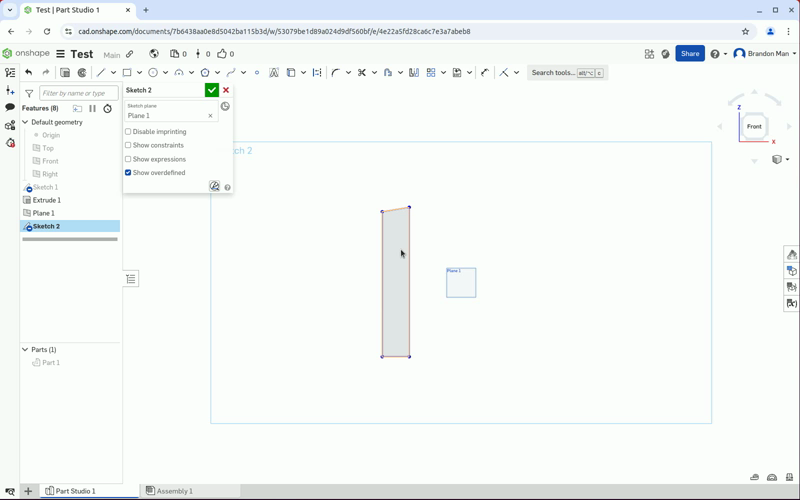
click(401, 249)
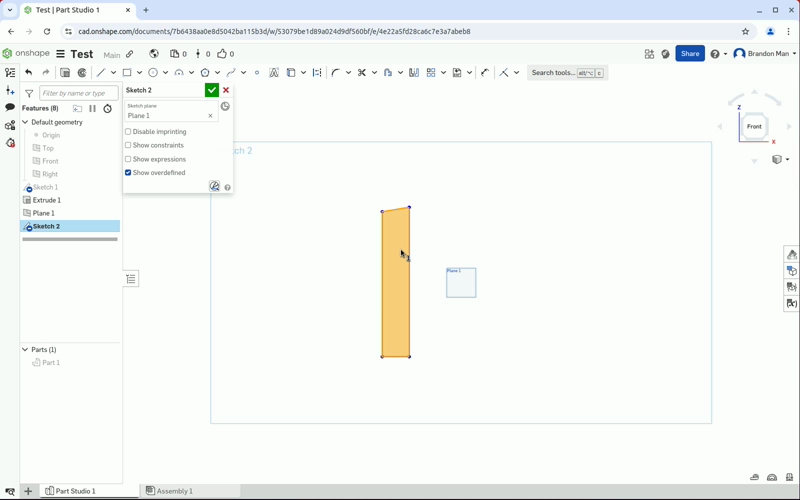
mouse_move(73, 352)
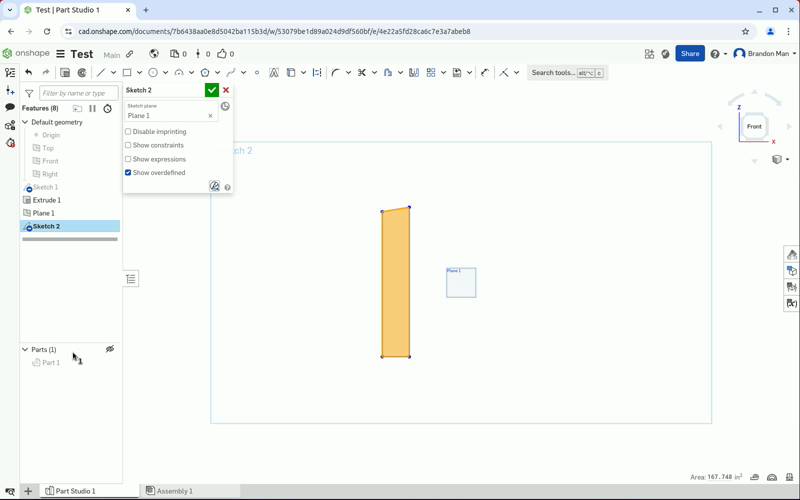
key(shift+y)
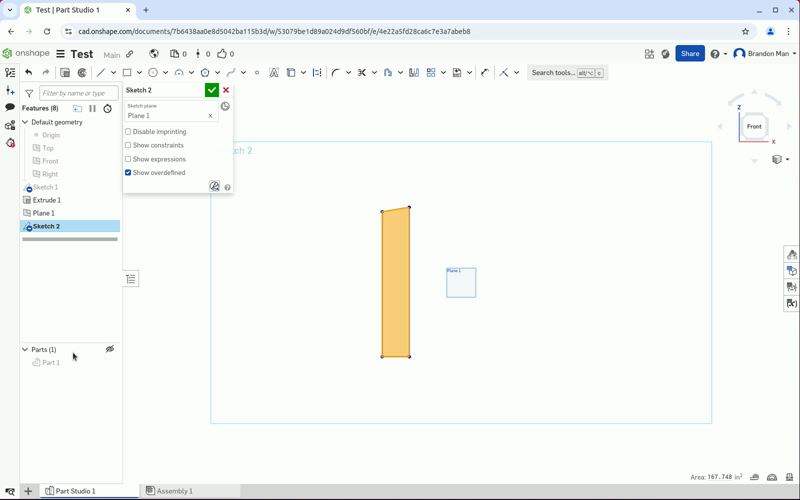
key(shift+e)
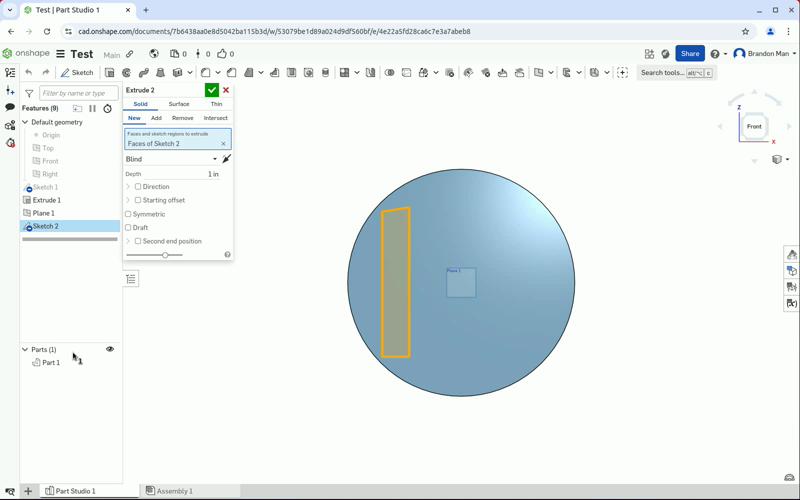
mouse_move(143, 106)
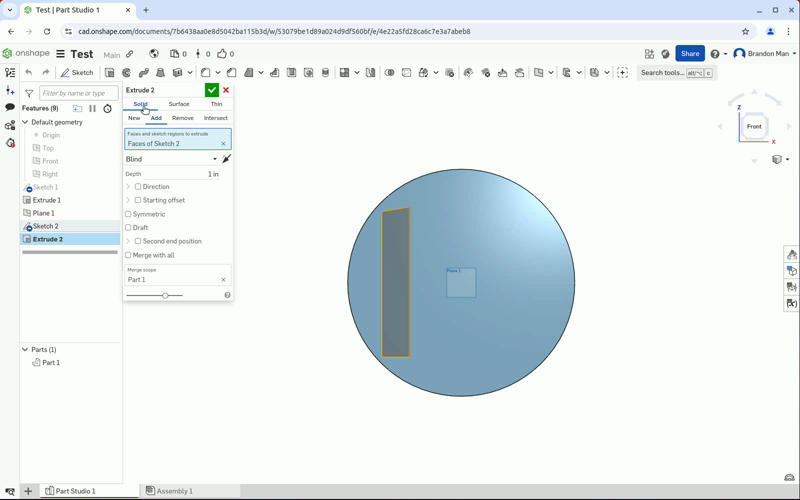
click(143, 106)
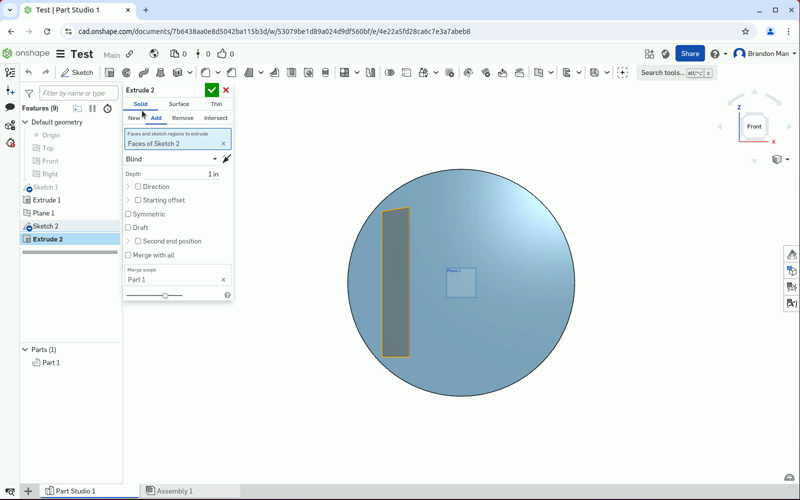
mouse_move(137, 120)
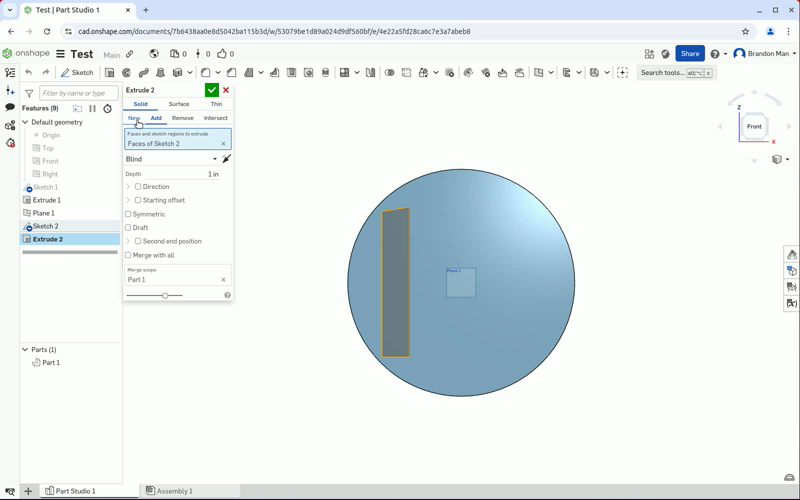
click(137, 120)
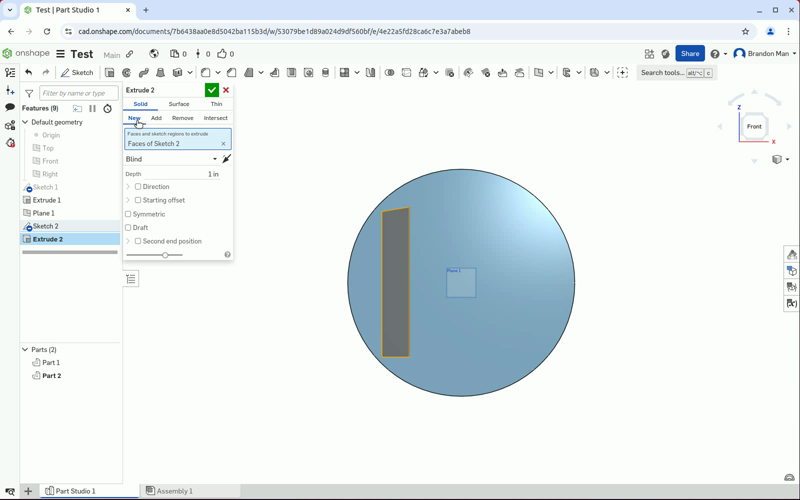
key(tab, 4)
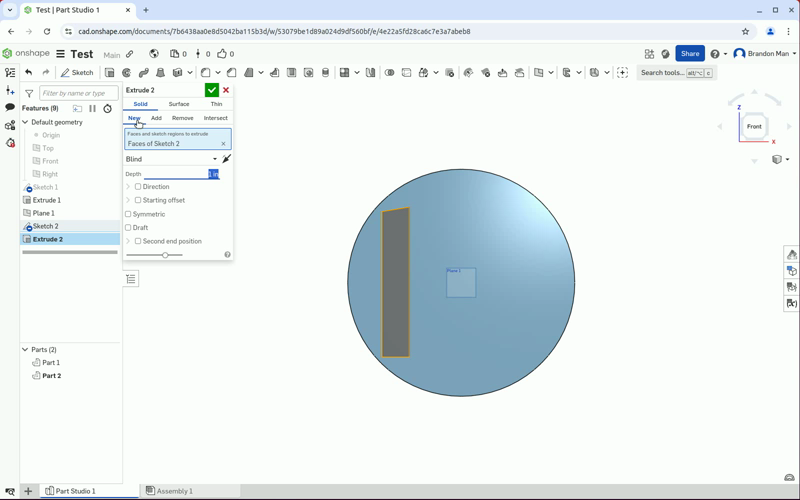
text(11.313)
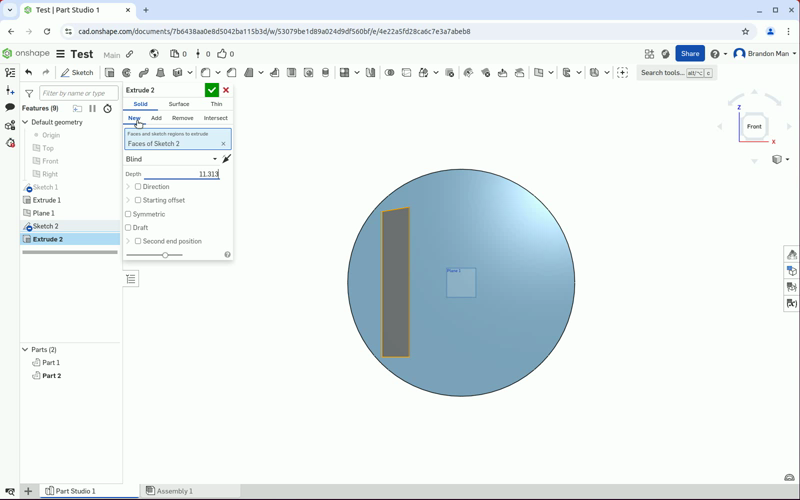
key(enter)
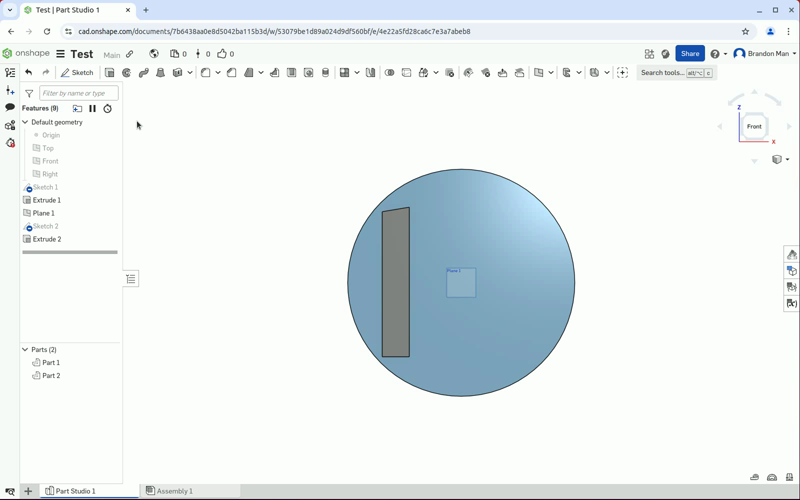
key(shift+h)
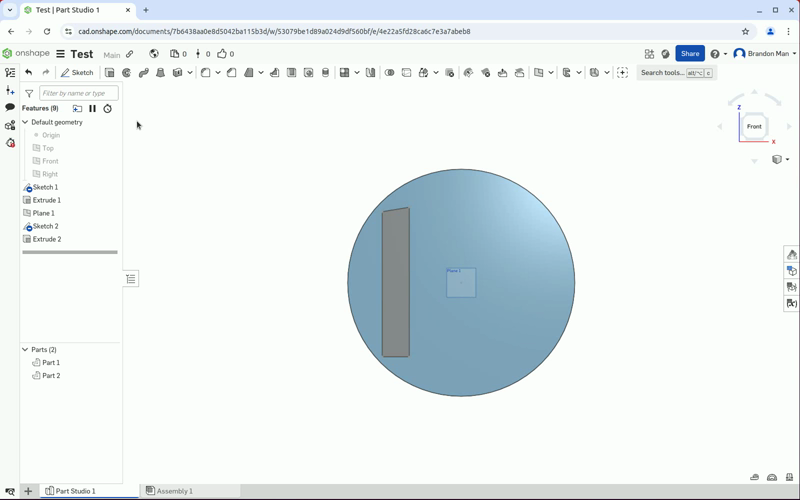
key(shift+h)
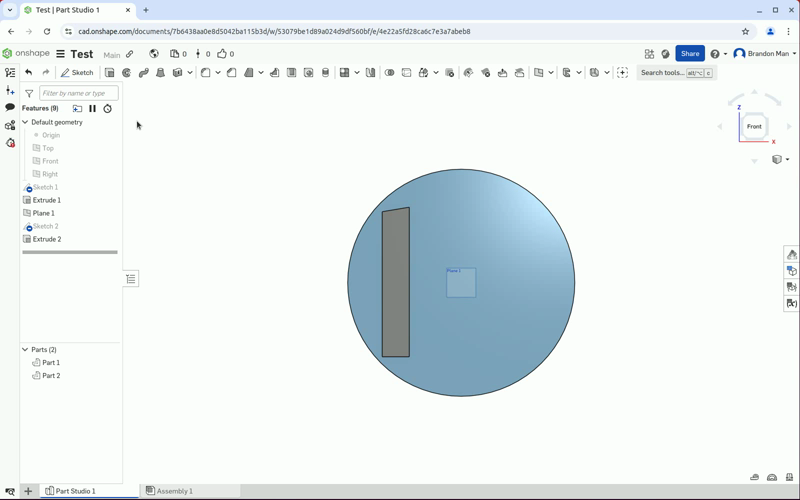
mouse_move(73, 189)
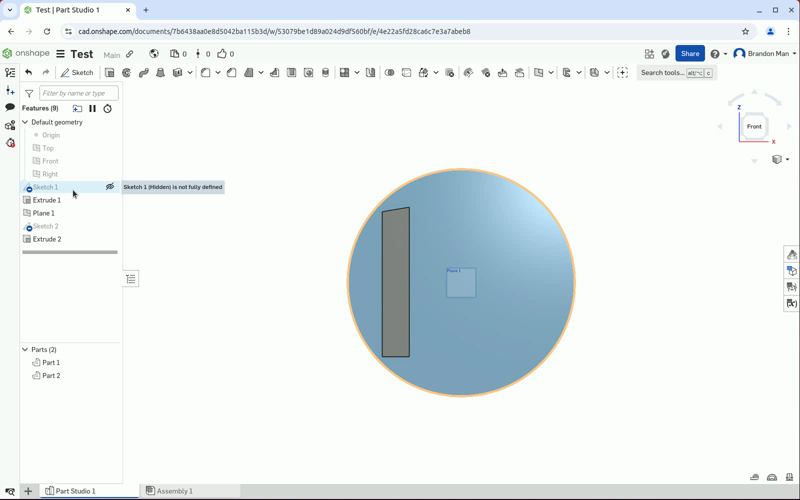
click(73, 189)
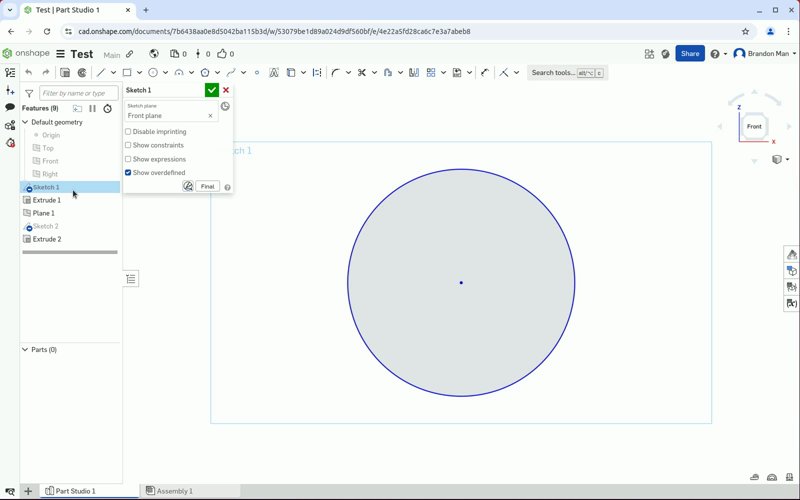
mouse_move(229, 92)
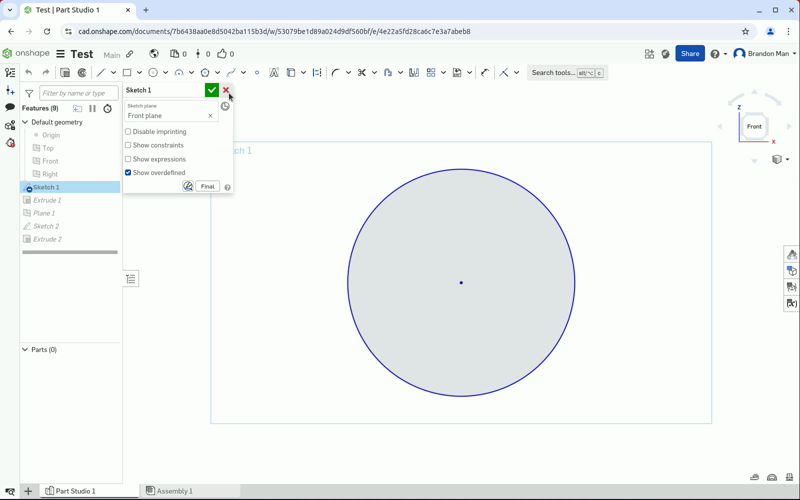
click(229, 92)
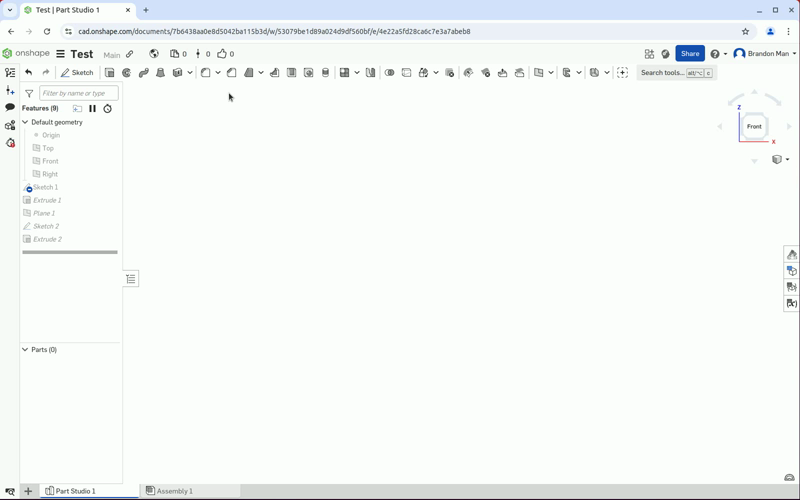
key(shift+s)
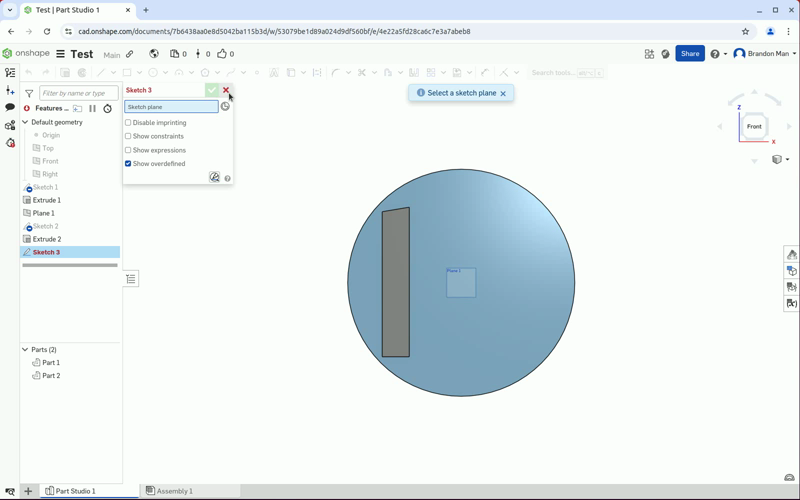
mouse_move(73, 215)
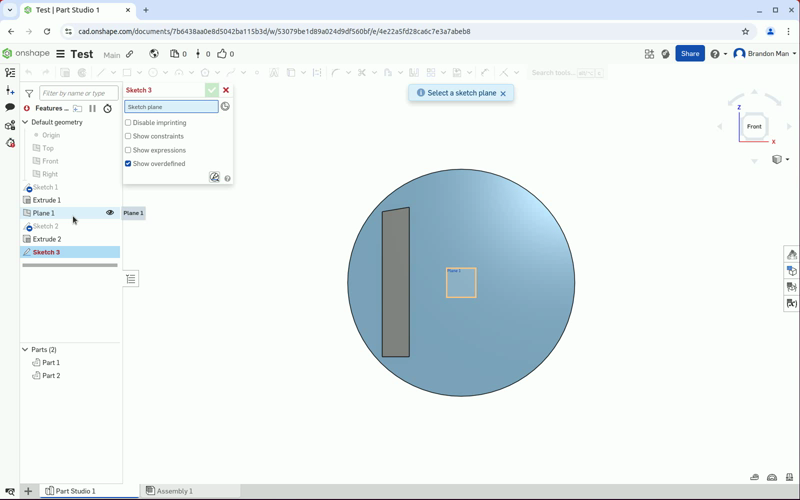
click(73, 215)
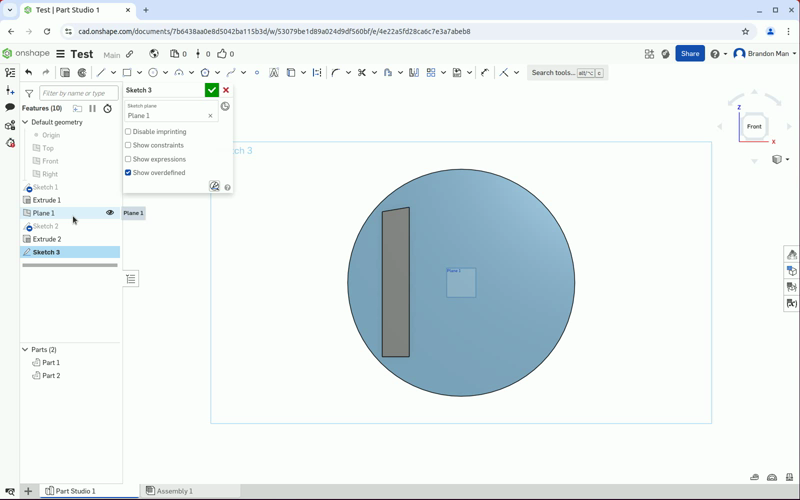
mouse_move(73, 352)
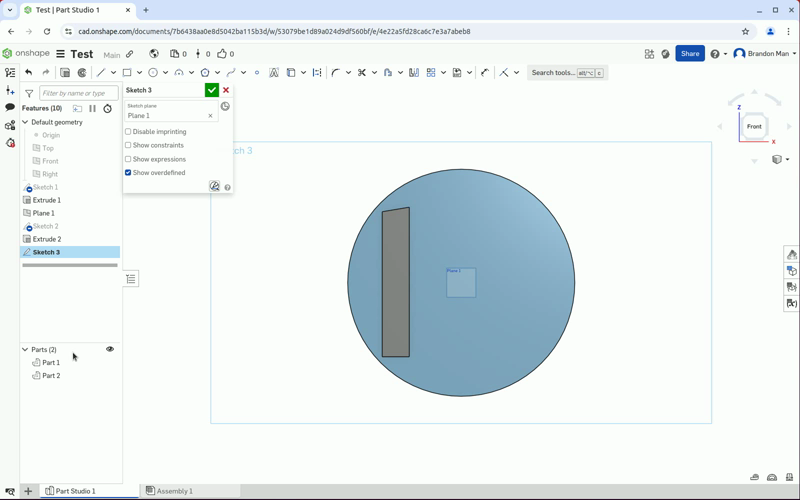
key(y)
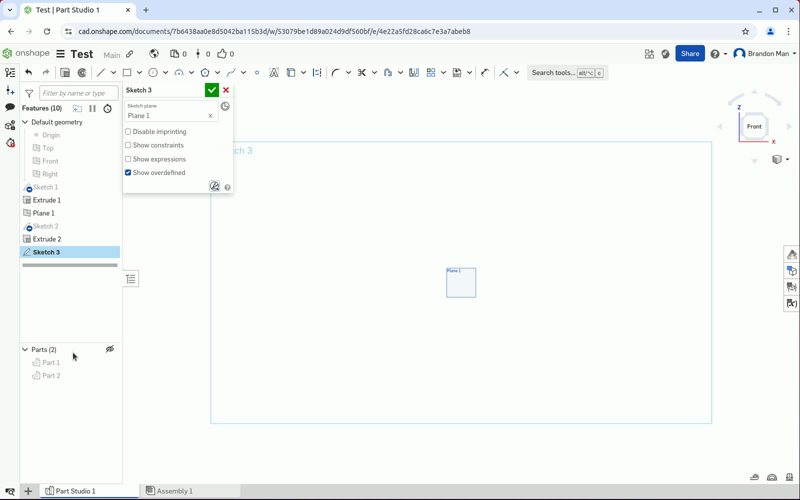
key(l)
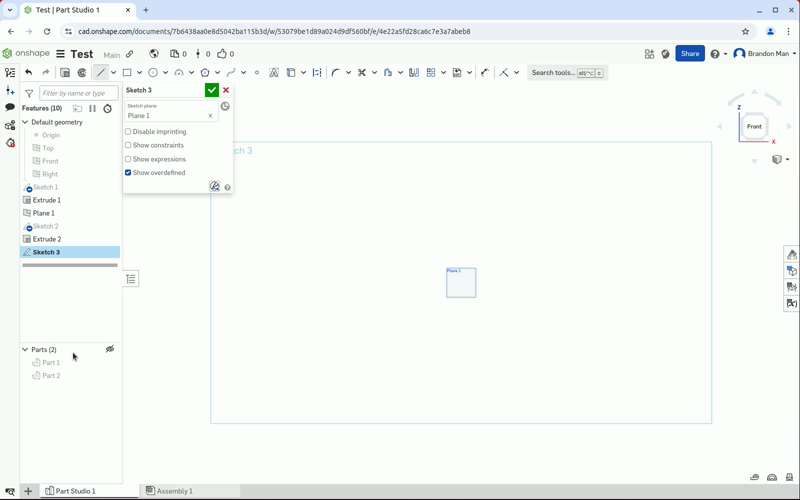
key_down(shift)
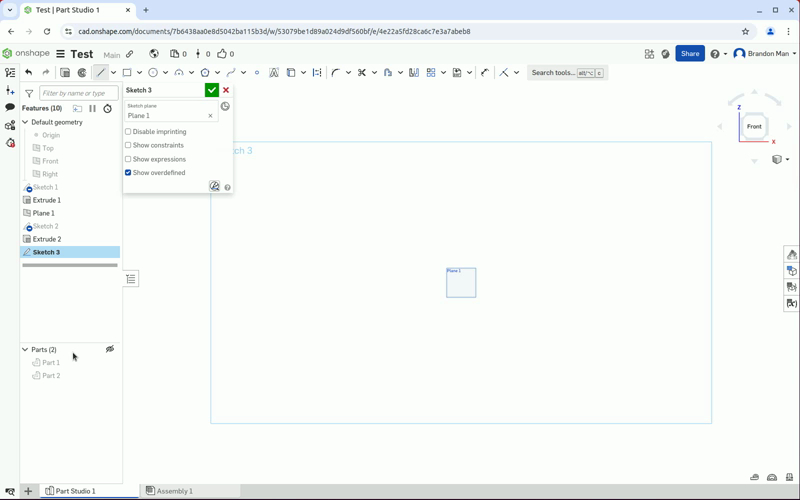
mouse_move(425, 291)
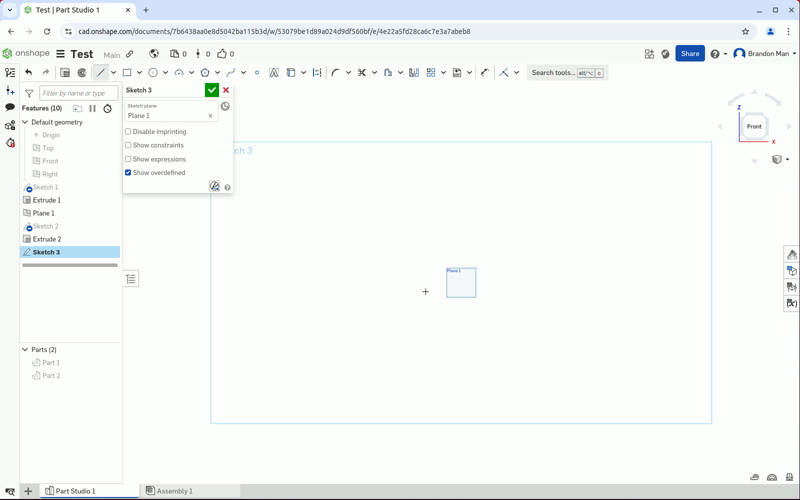
click(425, 291)
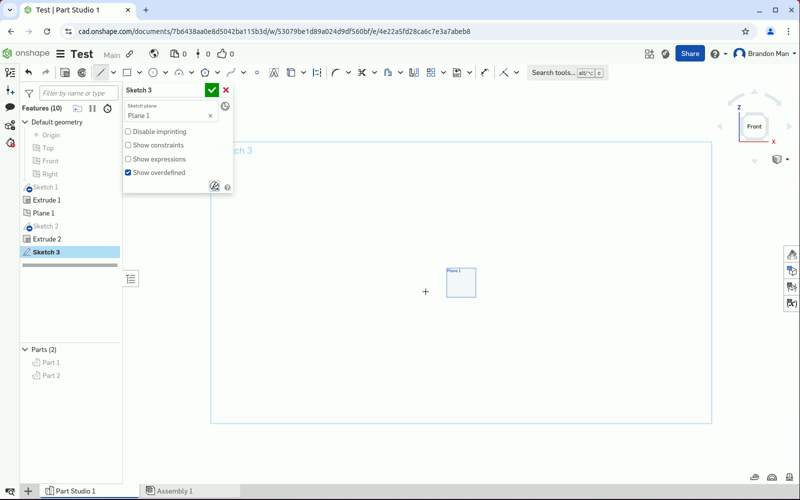
key_up(shift)
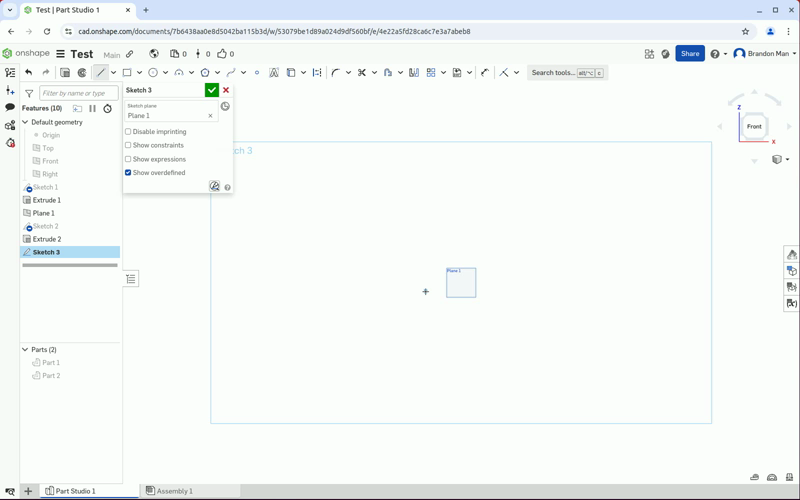
key_down(shift)
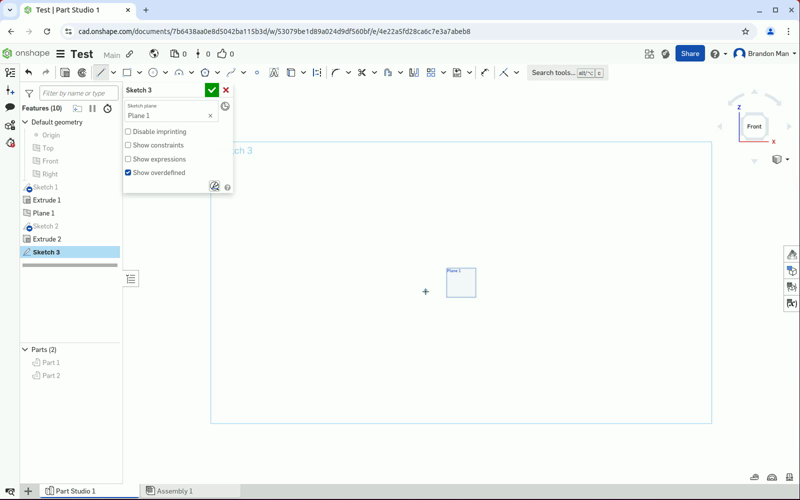
mouse_move(455, 291)
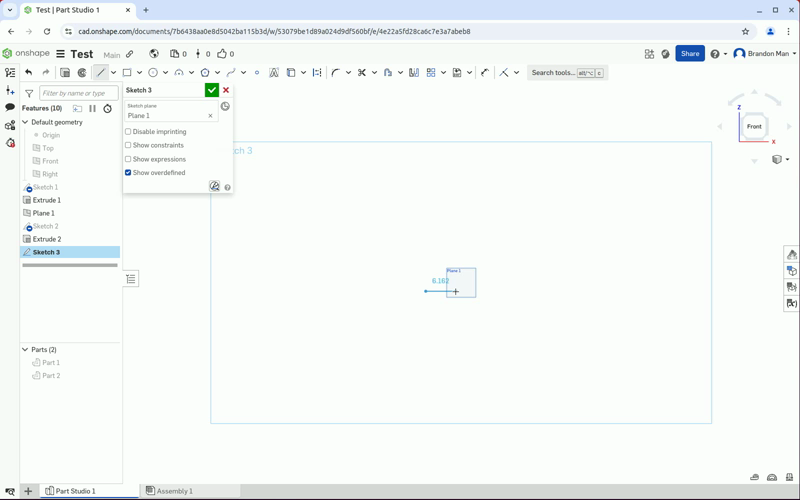
mouse_move(461, 291)
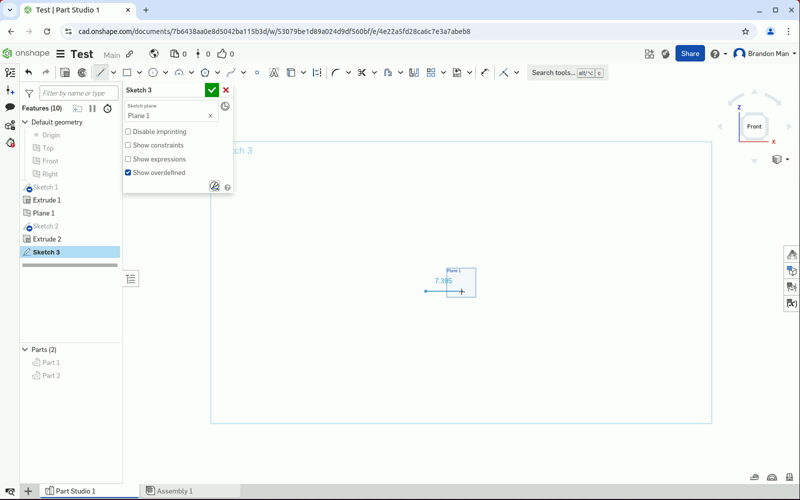
click(461, 291)
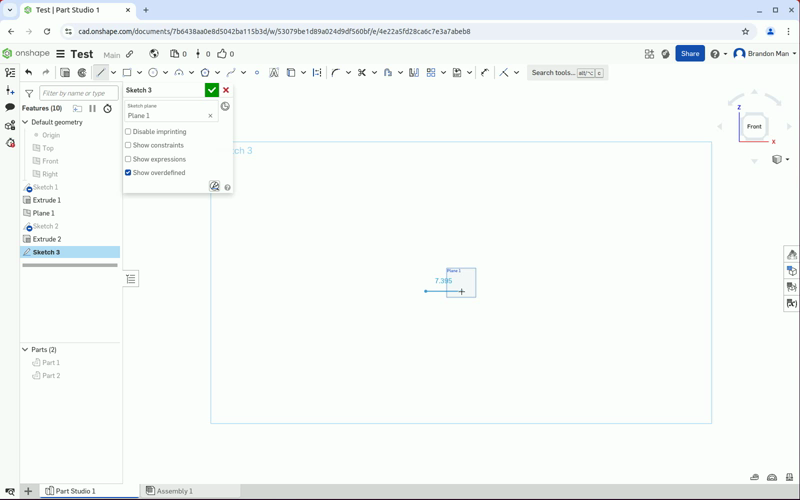
key_up(shift)
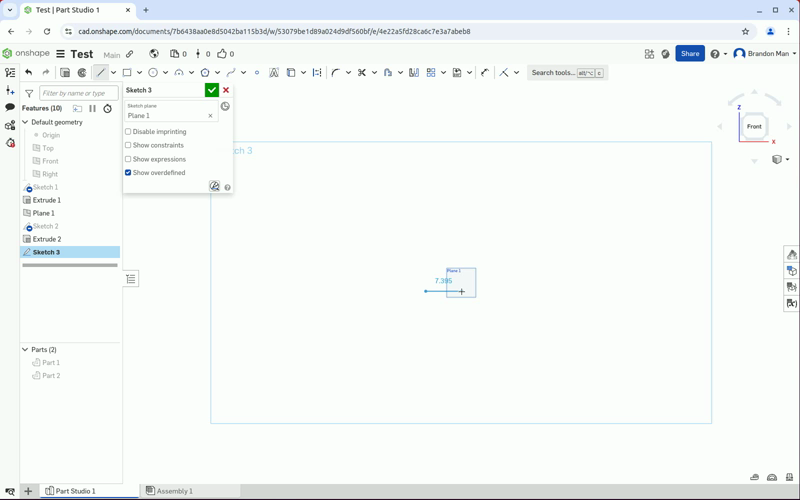
key_down(shift)
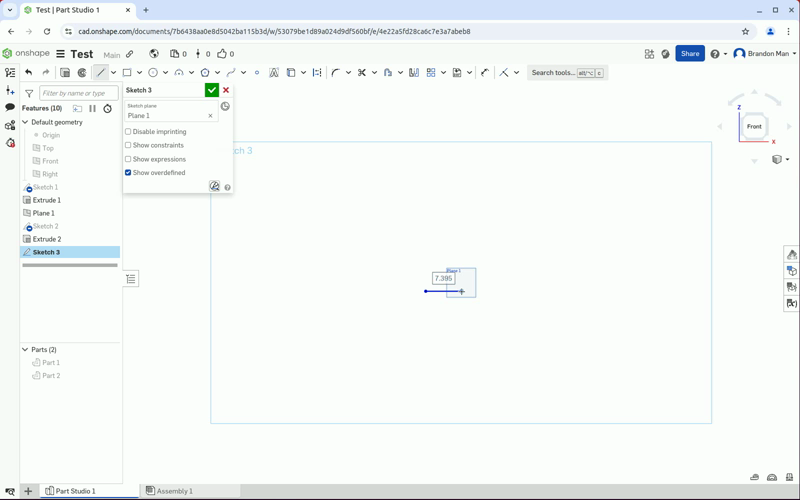
mouse_move(491, 291)
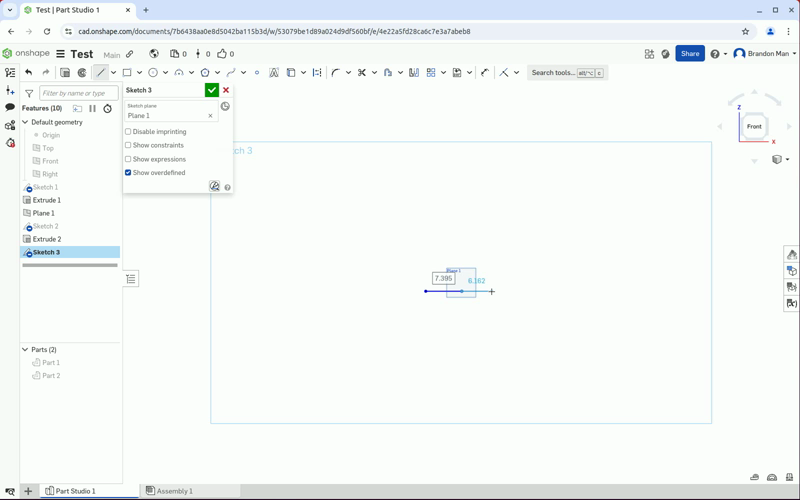
mouse_move(461, 264)
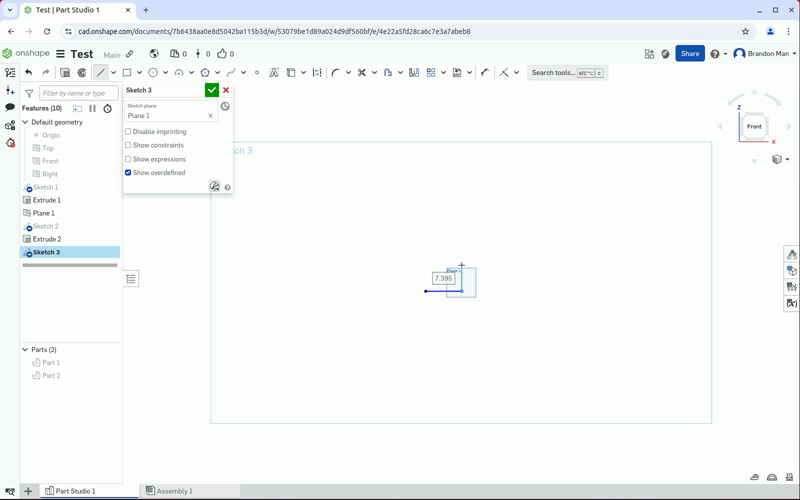
click(461, 264)
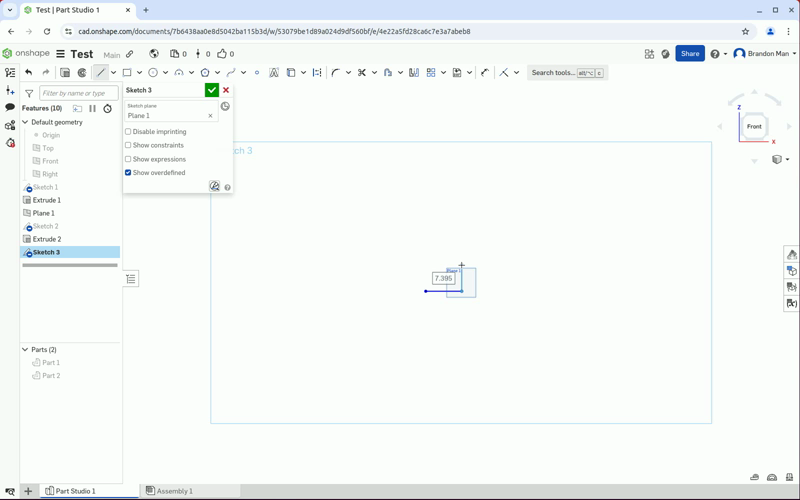
key_up(shift)
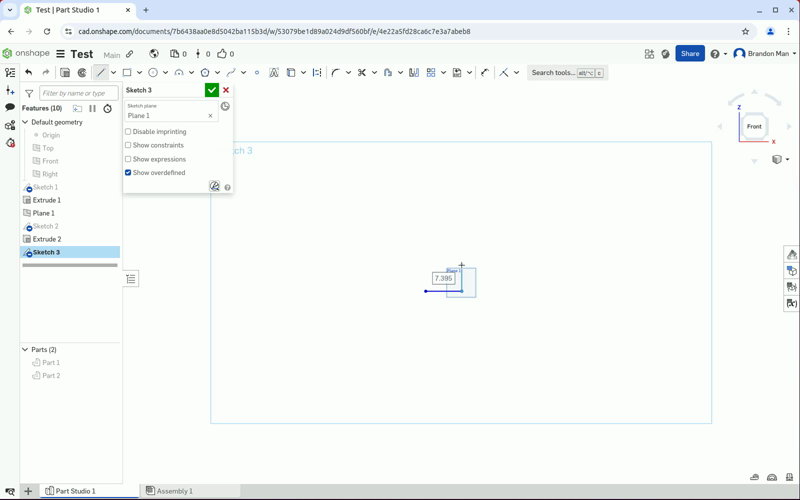
key_down(shift)
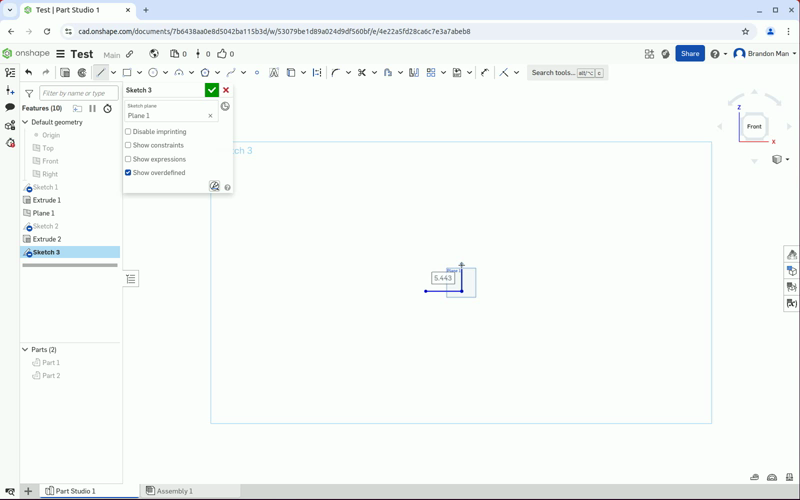
mouse_move(491, 264)
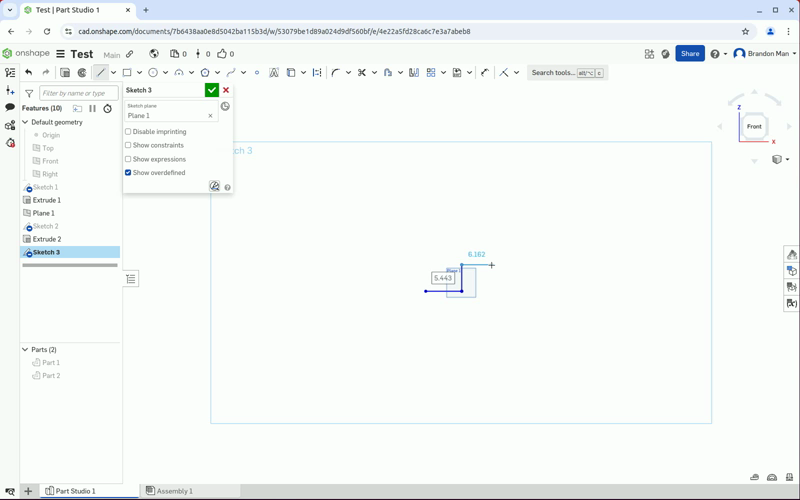
mouse_move(425, 264)
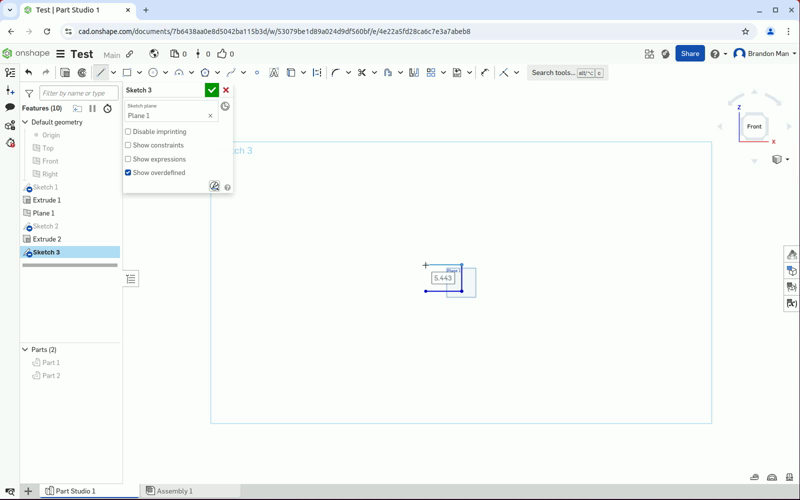
click(425, 264)
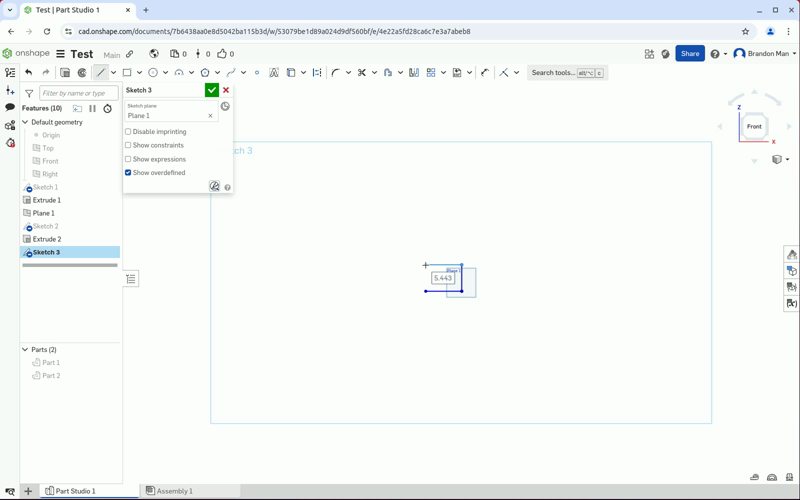
key_up(shift)
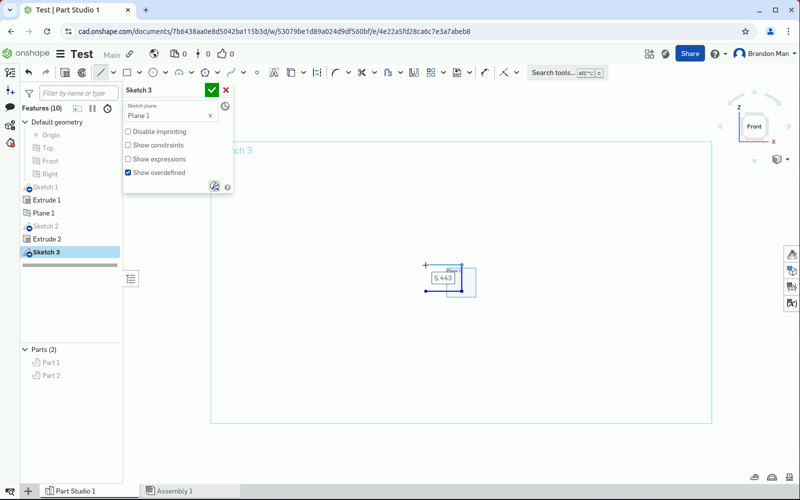
mouse_move(455, 264)
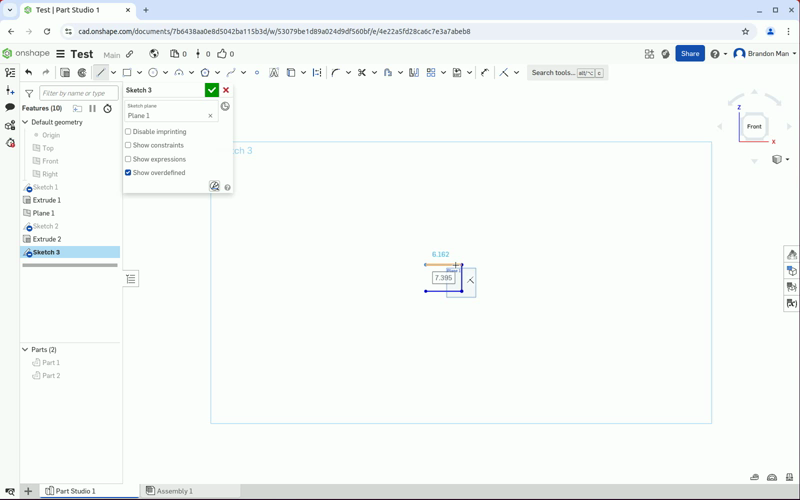
key_down(shift)
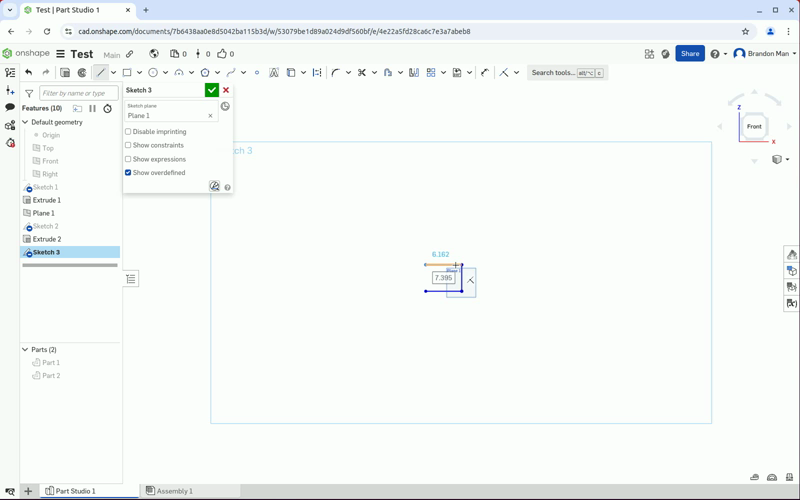
mouse_move(425, 291)
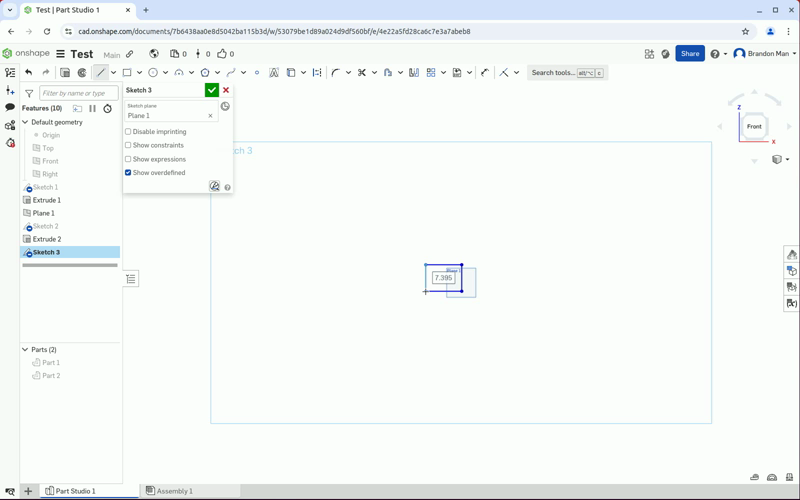
key_up(shift)
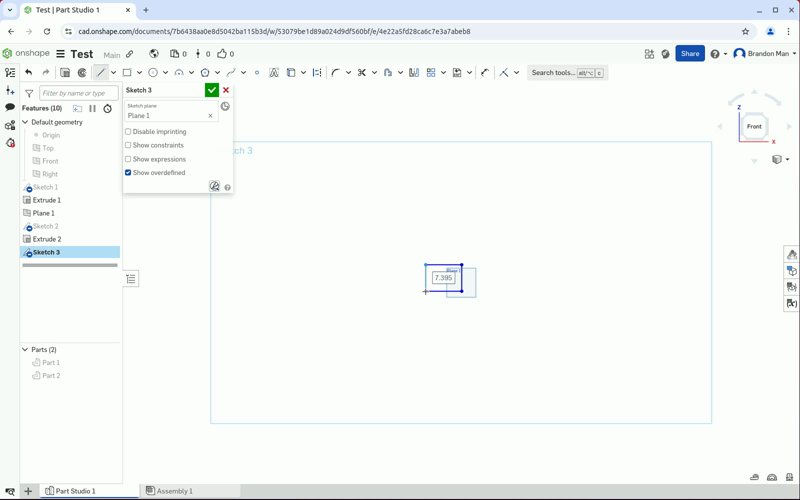
click(425, 291)
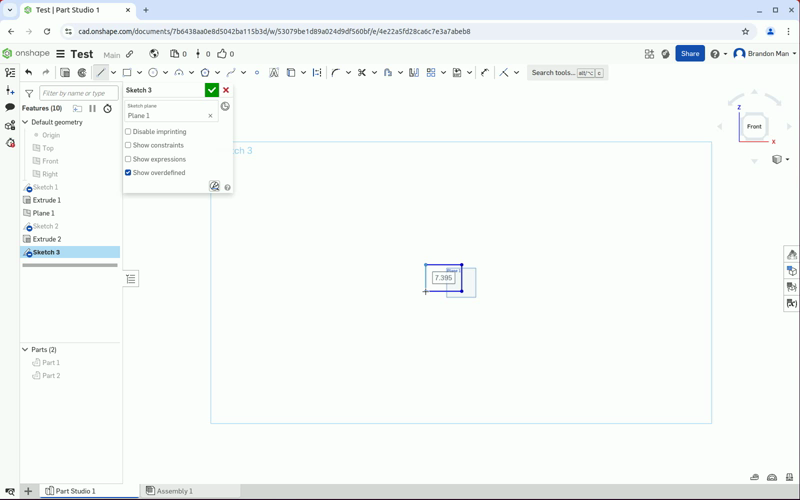
key(esc)
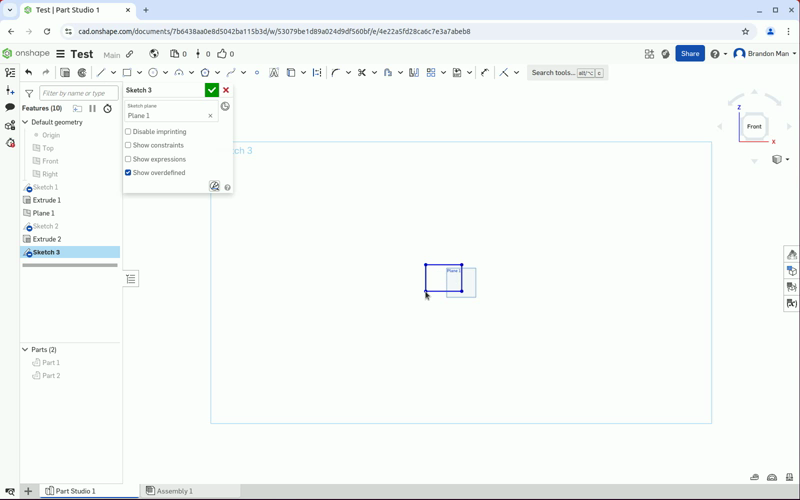
mouse_move(445, 289)
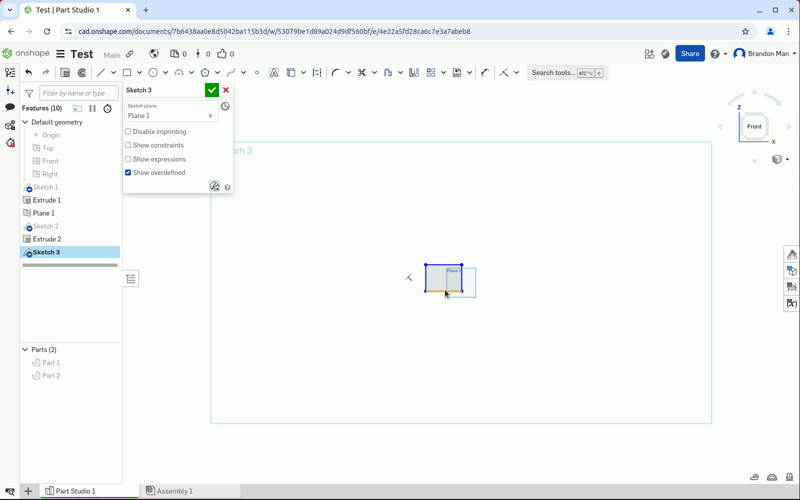
scroll(6)
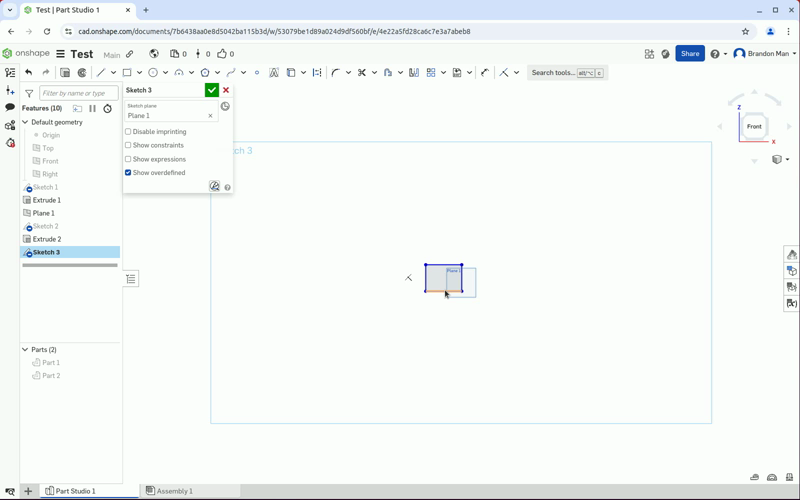
scroll(6)
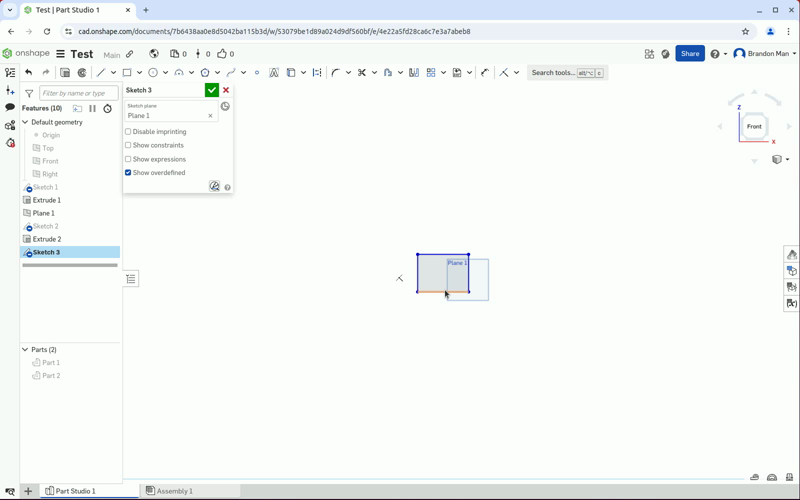
scroll(6)
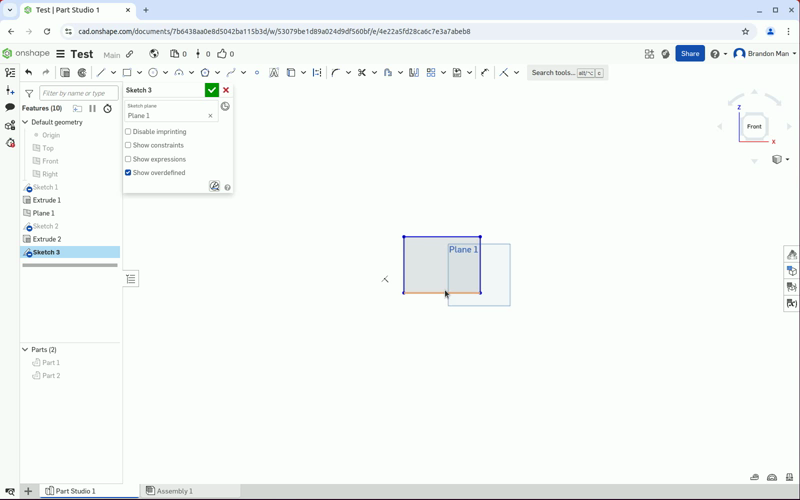
scroll(6)
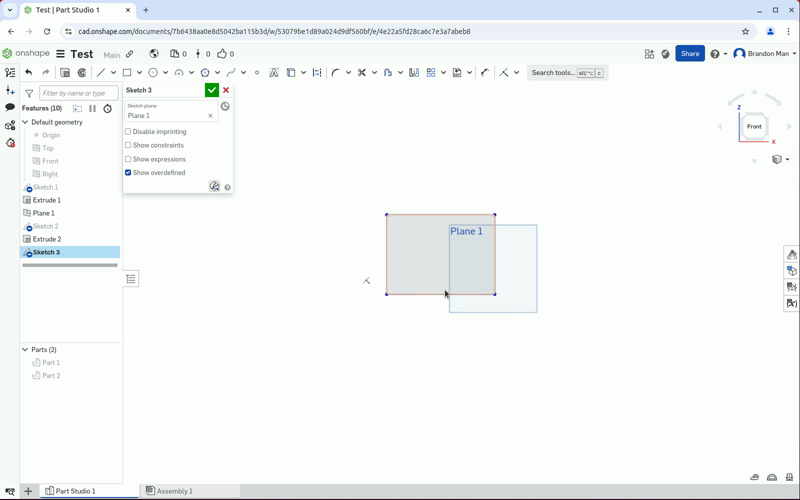
scroll(6)
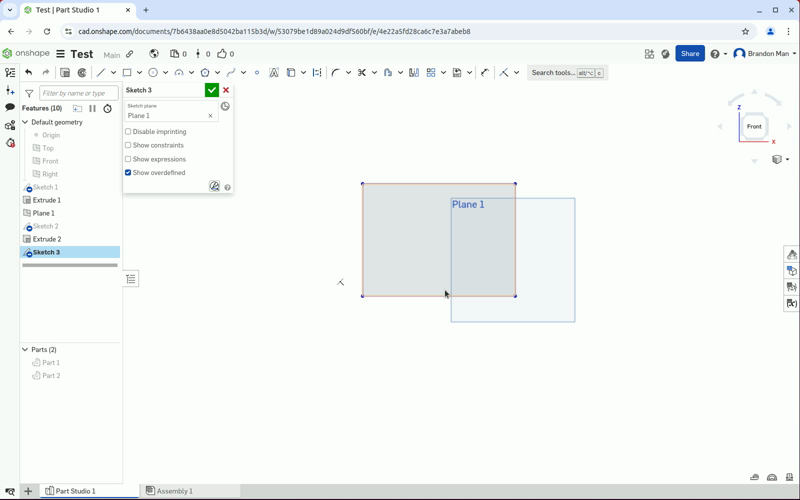
scroll(6)
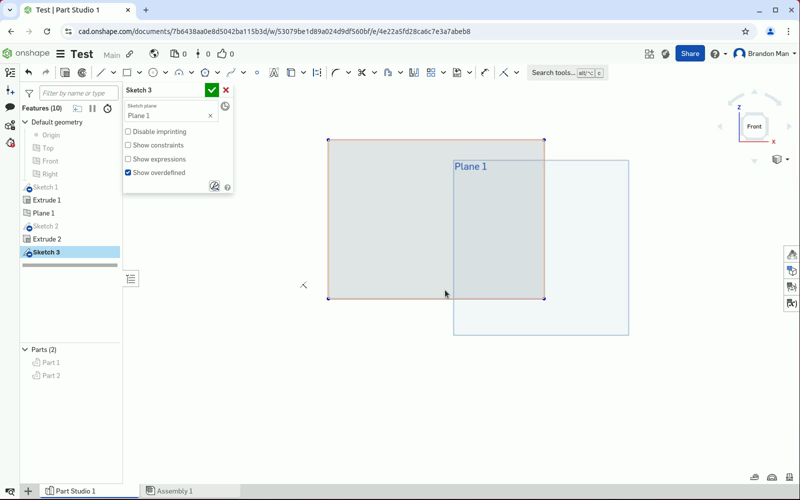
scroll(6)
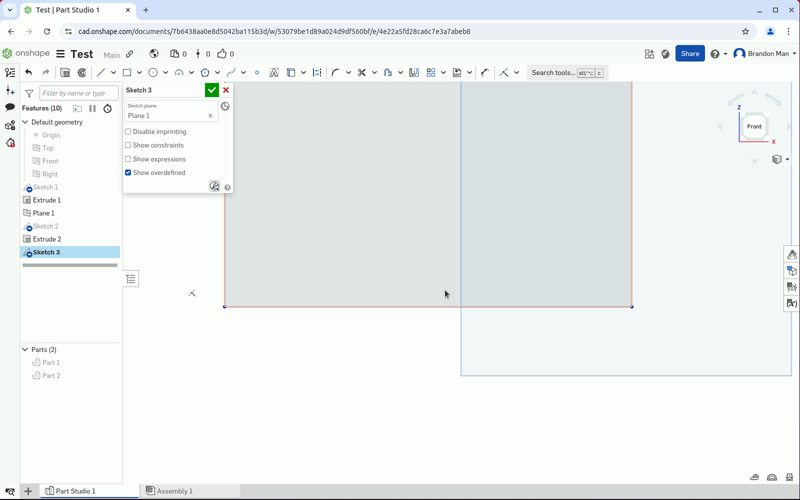
click(445, 289)
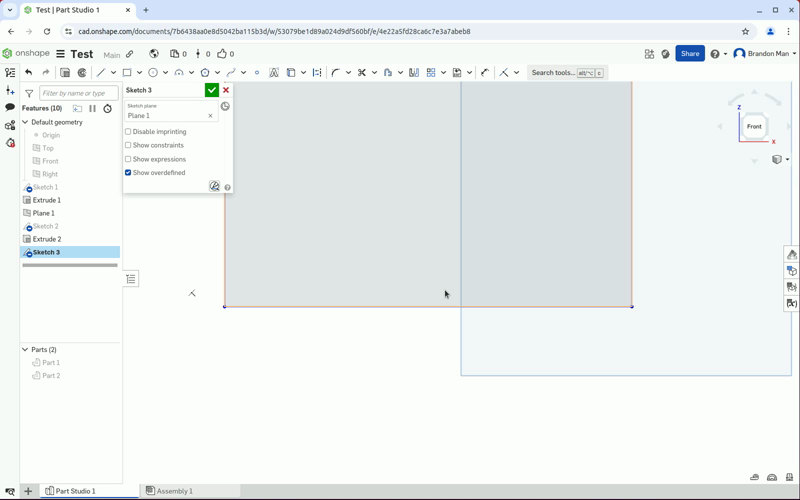
scroll(-6)
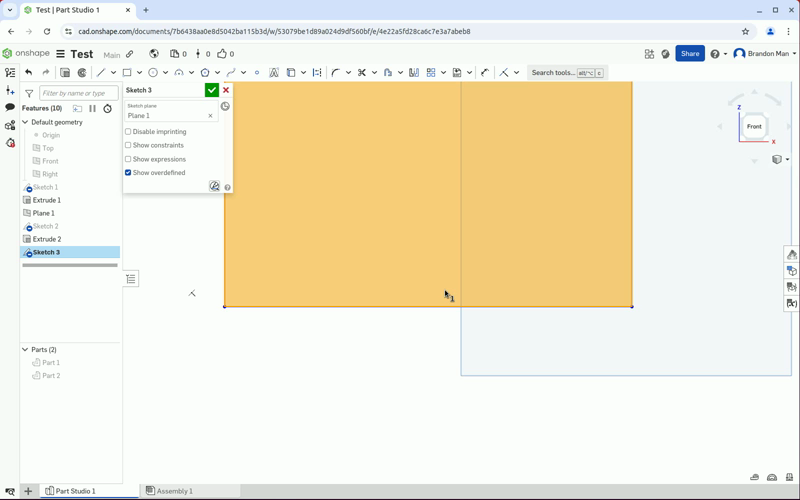
scroll(-6)
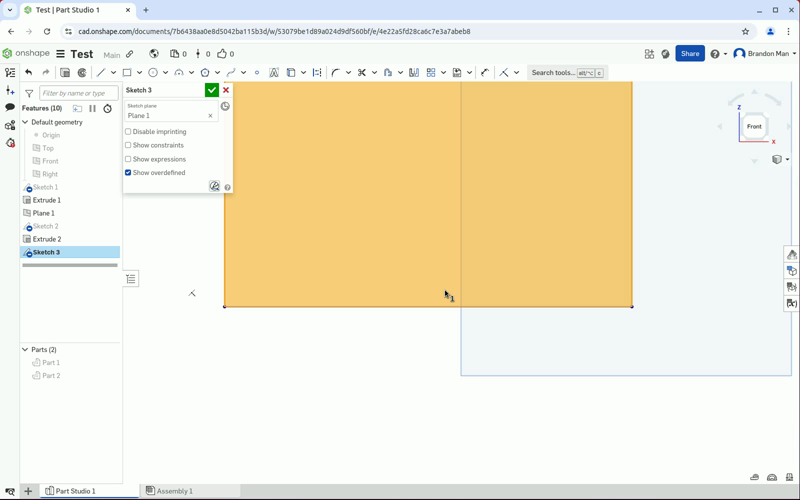
scroll(-6)
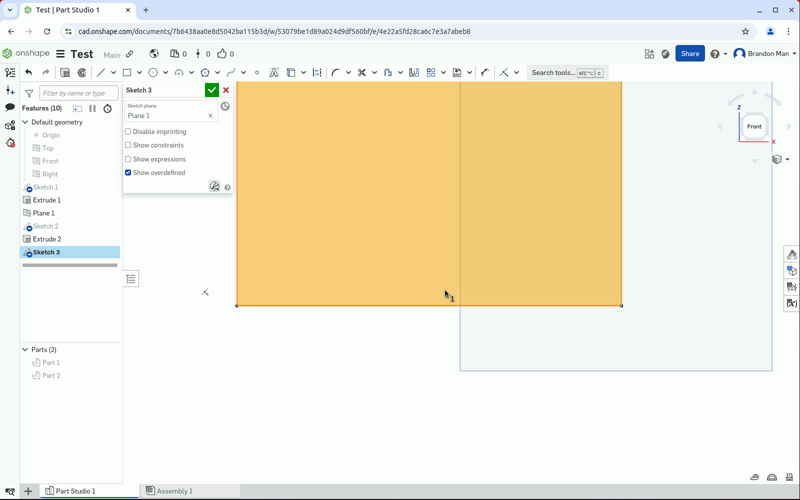
scroll(-6)
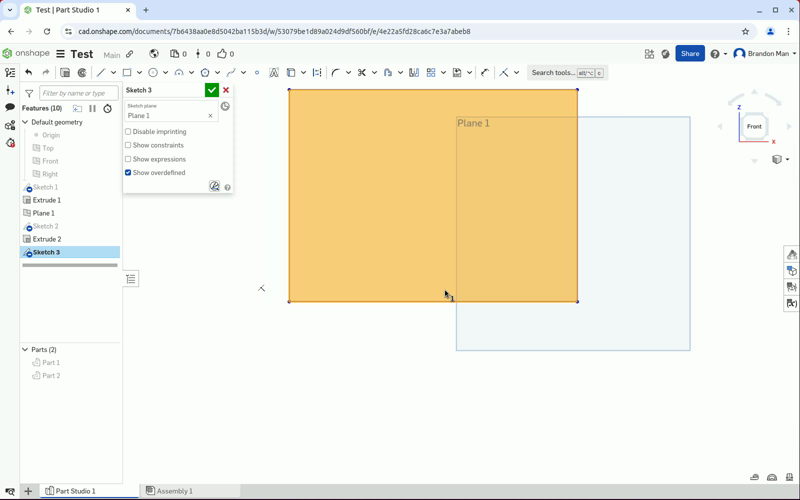
scroll(-6)
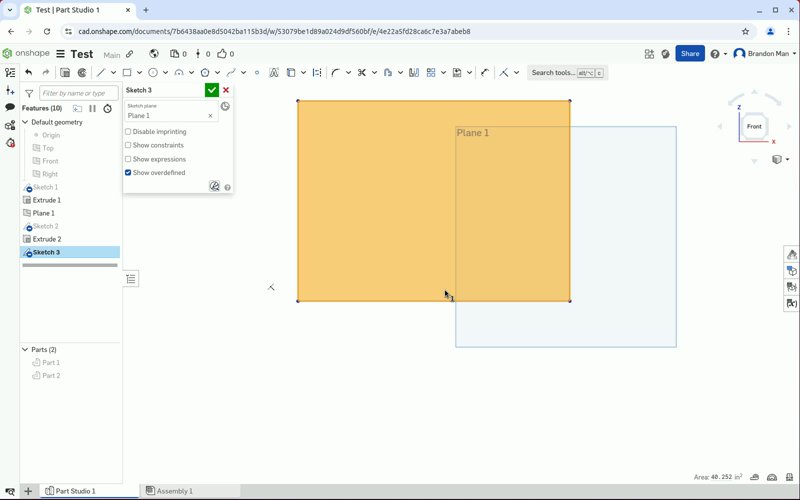
scroll(-6)
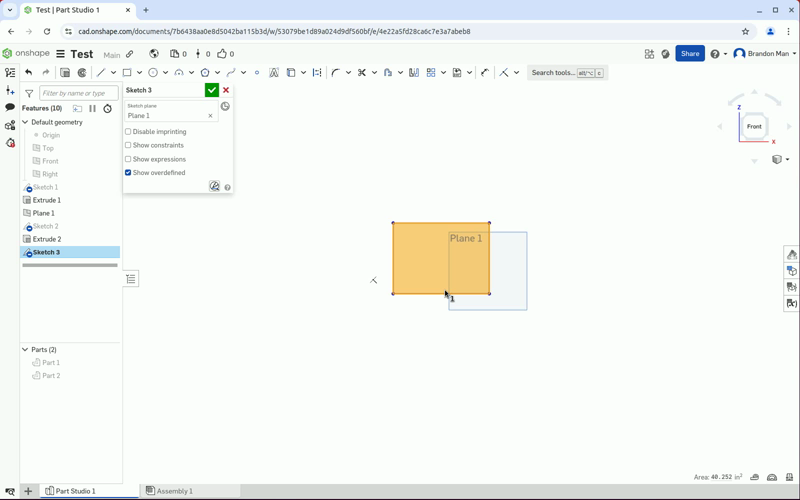
scroll(-6)
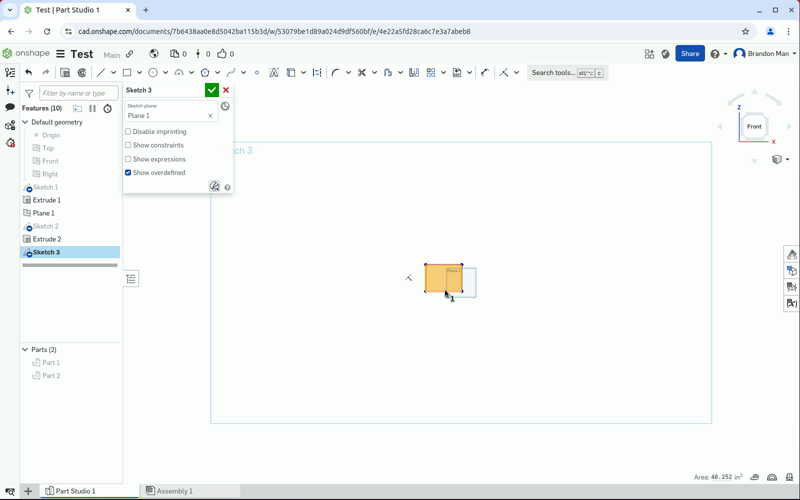
mouse_move(73, 352)
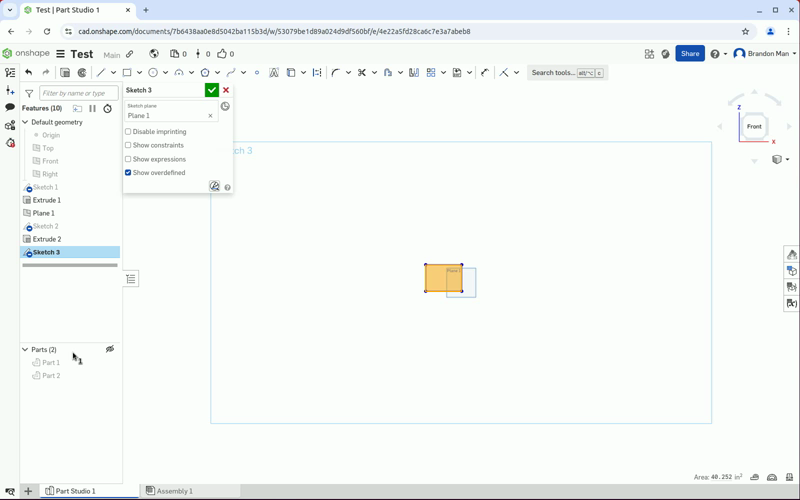
key(shift+y)
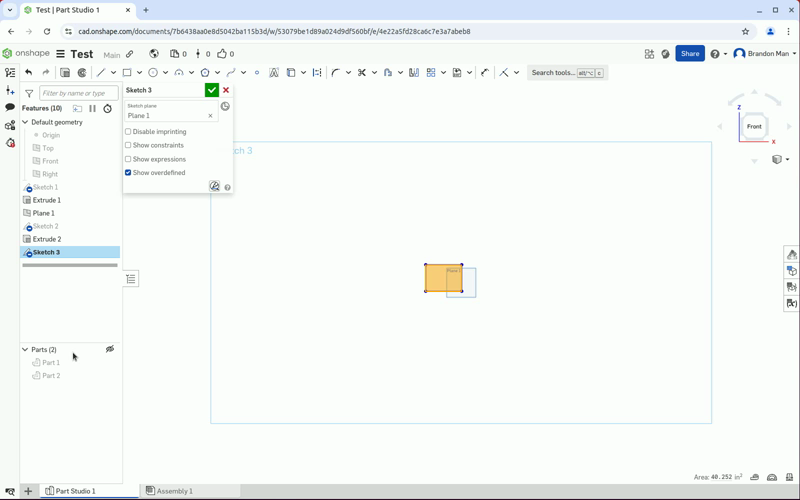
key(shift+e)
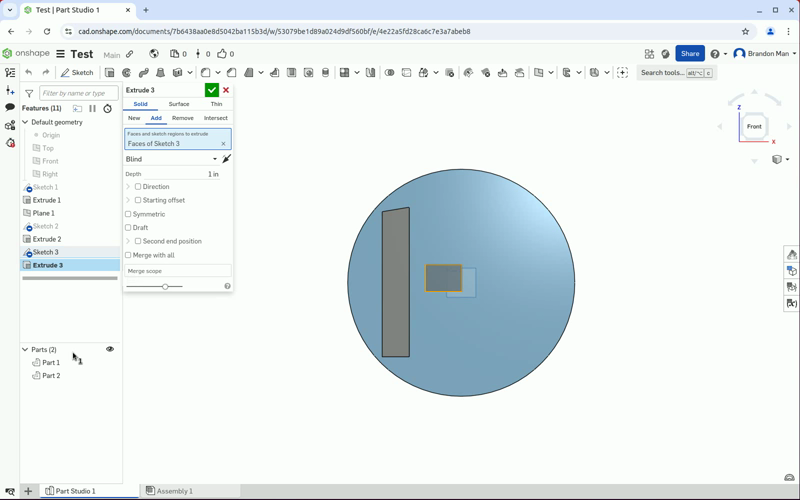
mouse_move(143, 106)
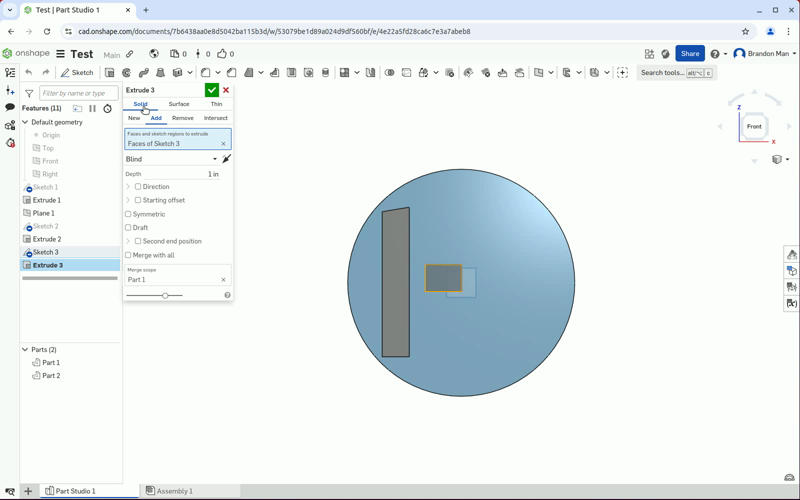
click(143, 106)
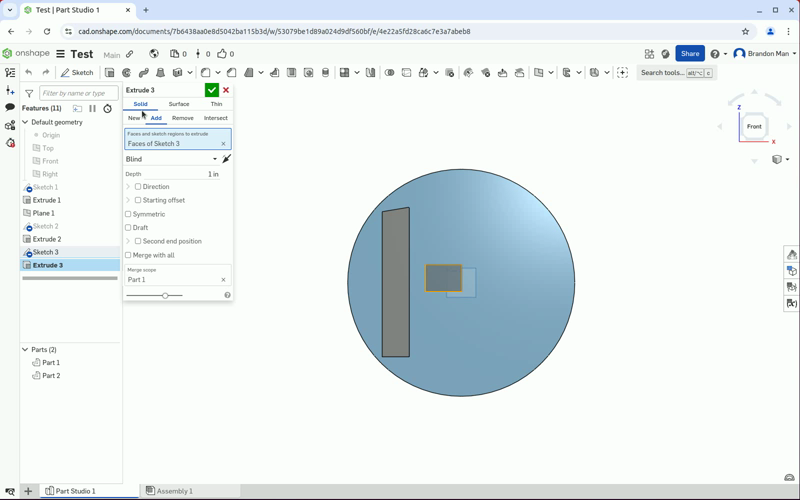
mouse_move(137, 120)
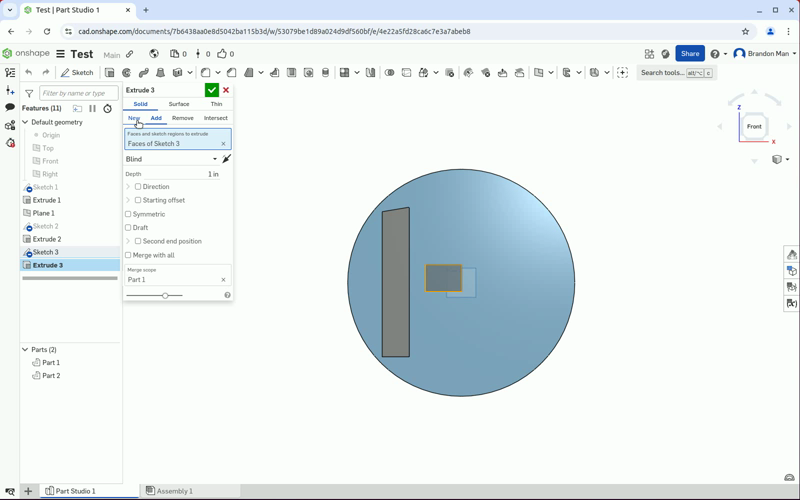
click(137, 120)
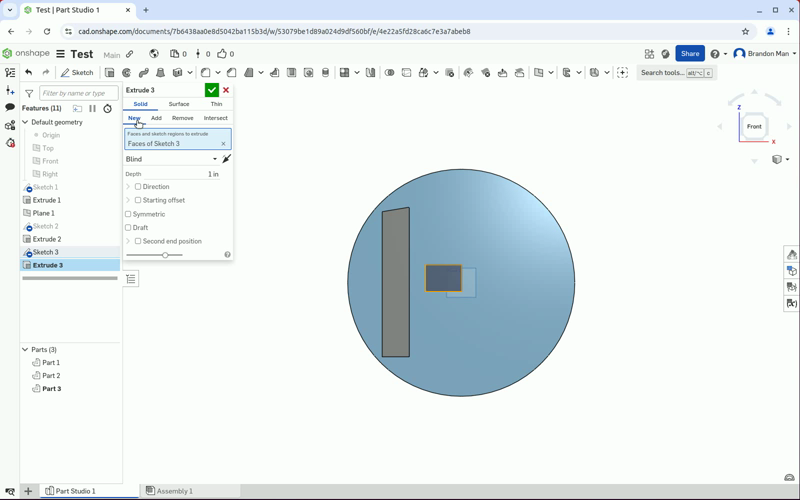
key(tab, 4)
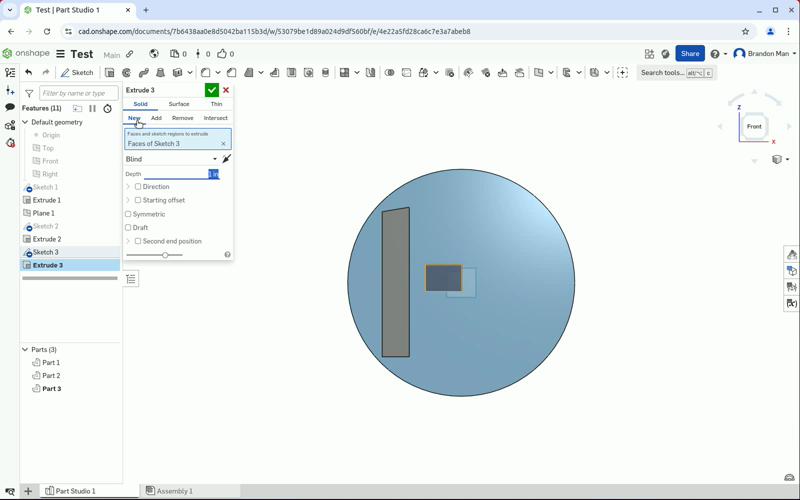
text(11.313)
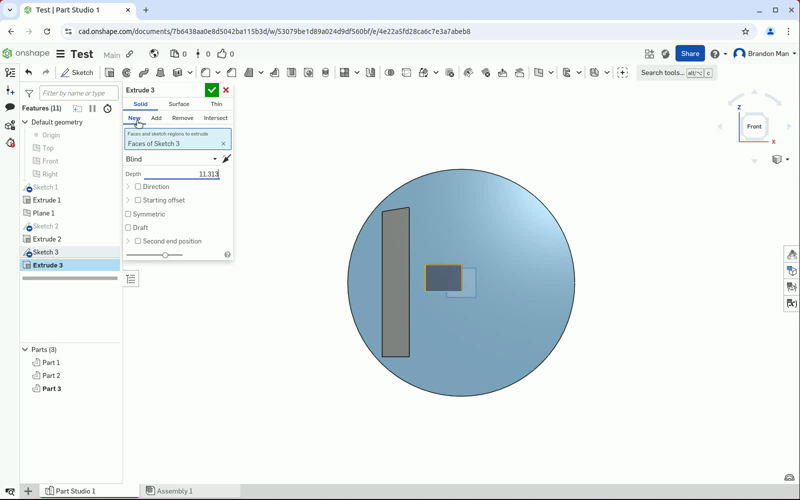
key(enter)
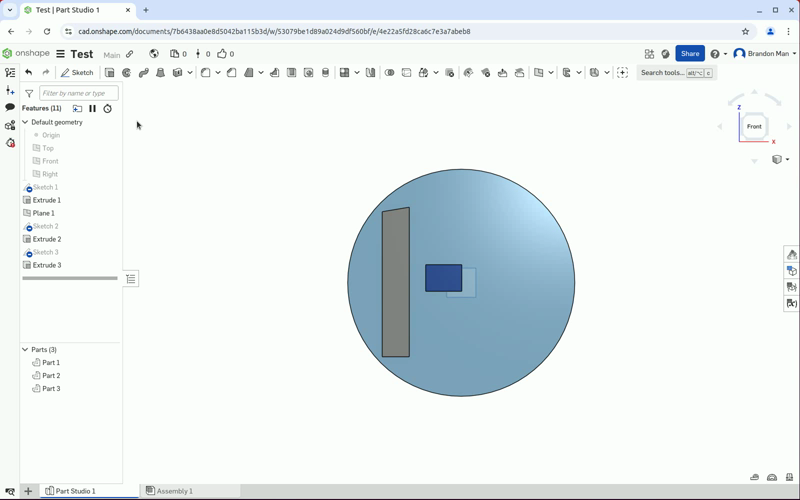
key(shift+h)
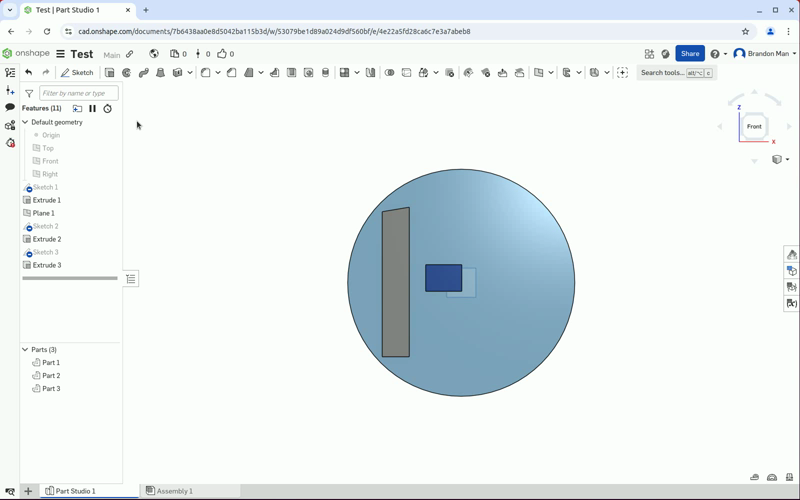
key(shift+h)
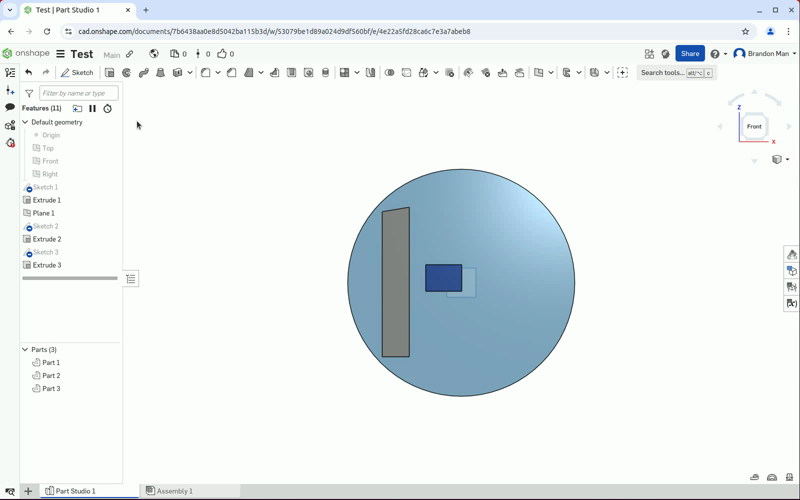
mouse_move(73, 189)
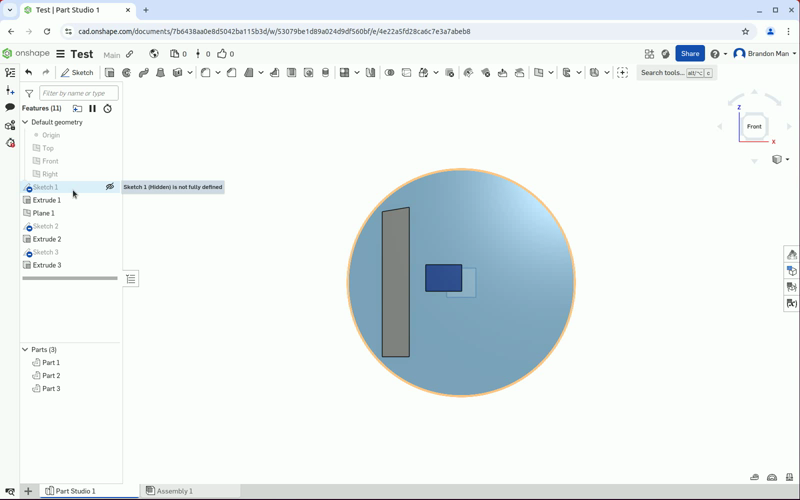
click(73, 189)
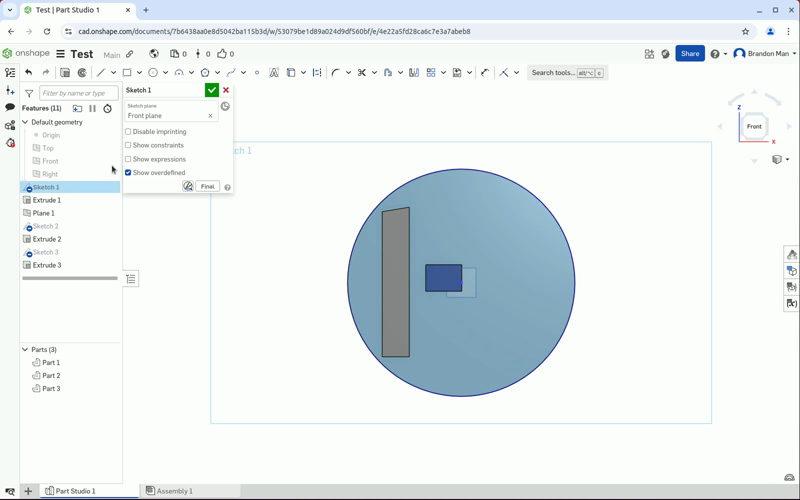
mouse_move(229, 92)
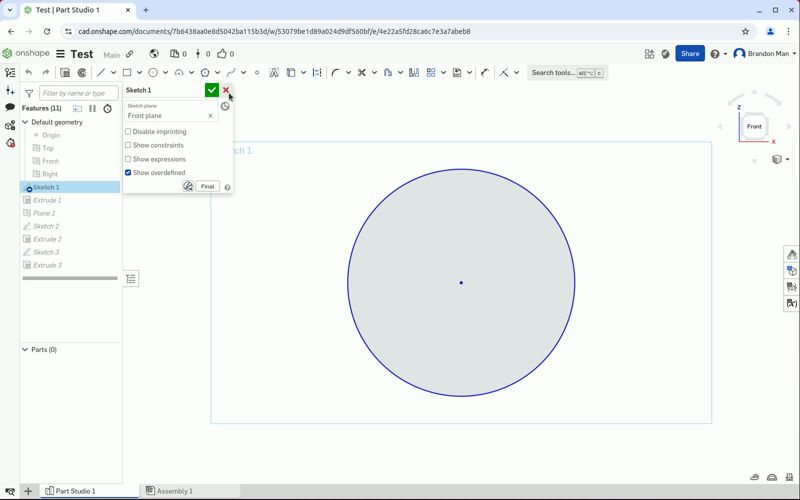
click(229, 92)
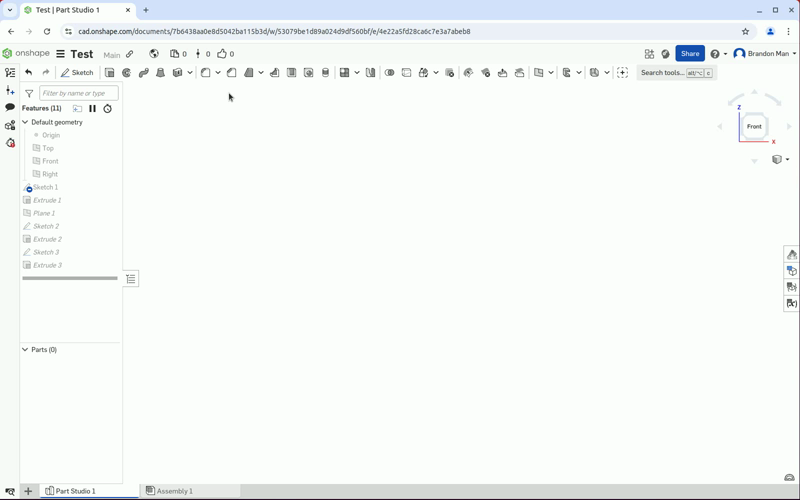
key(shift+s)
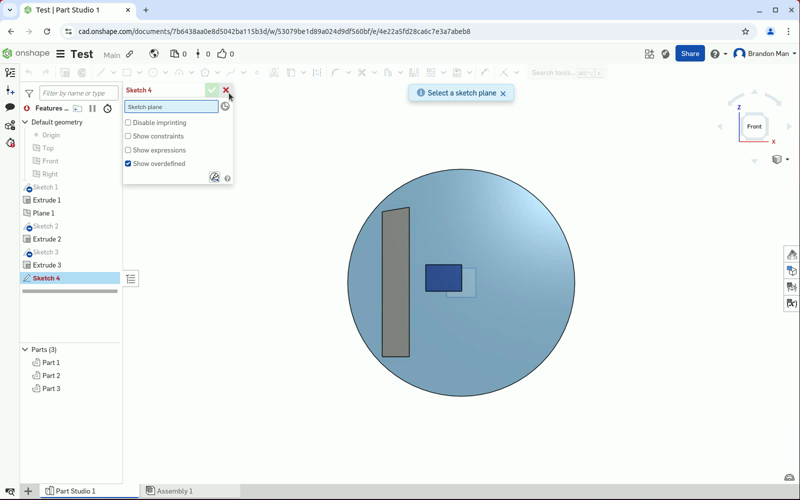
mouse_move(73, 215)
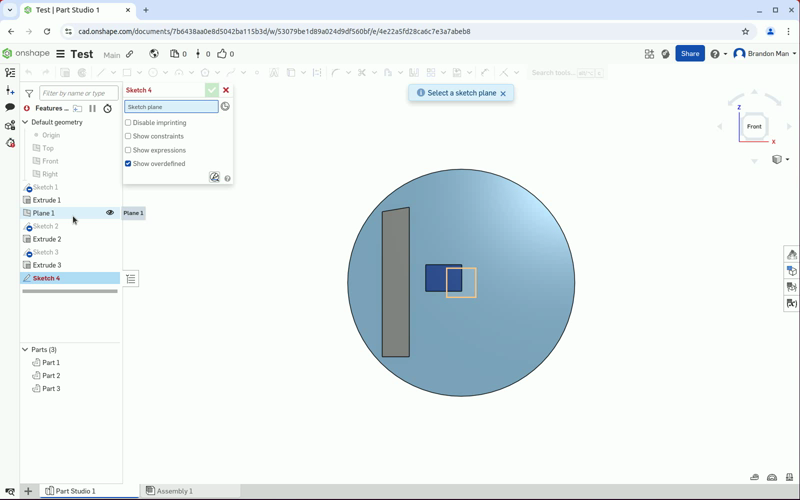
click(73, 215)
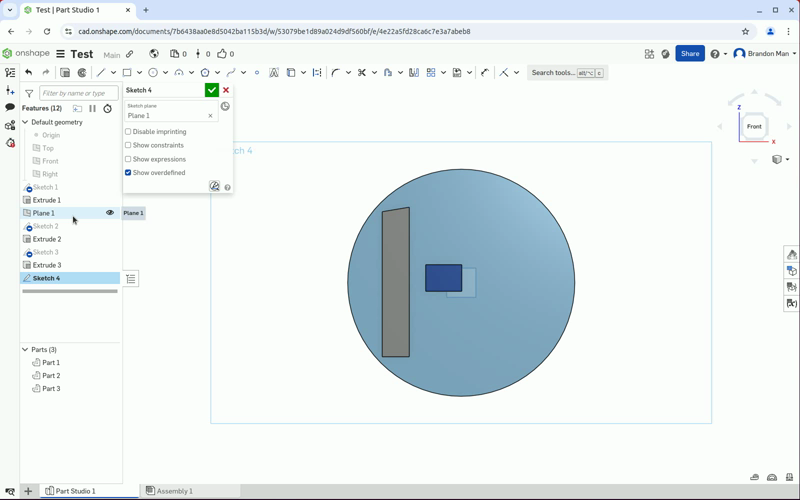
mouse_move(73, 352)
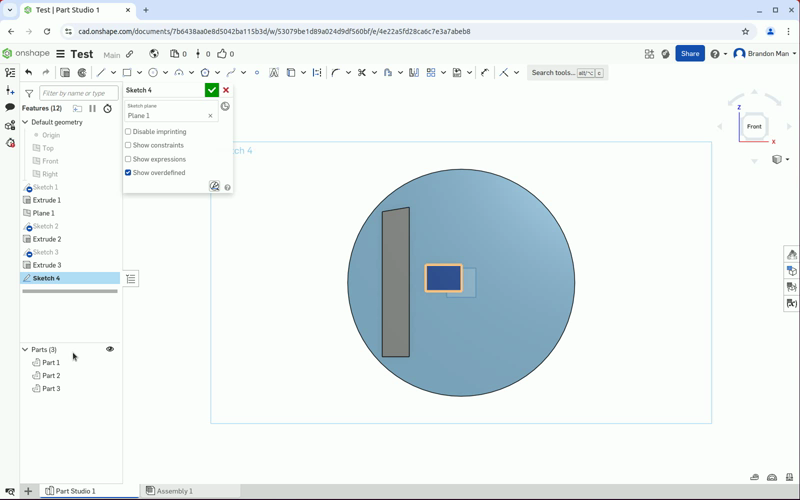
key(y)
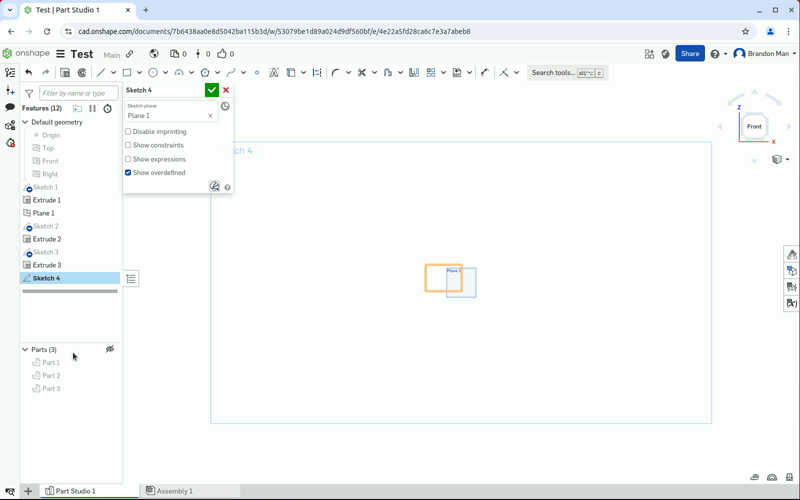
key(l)
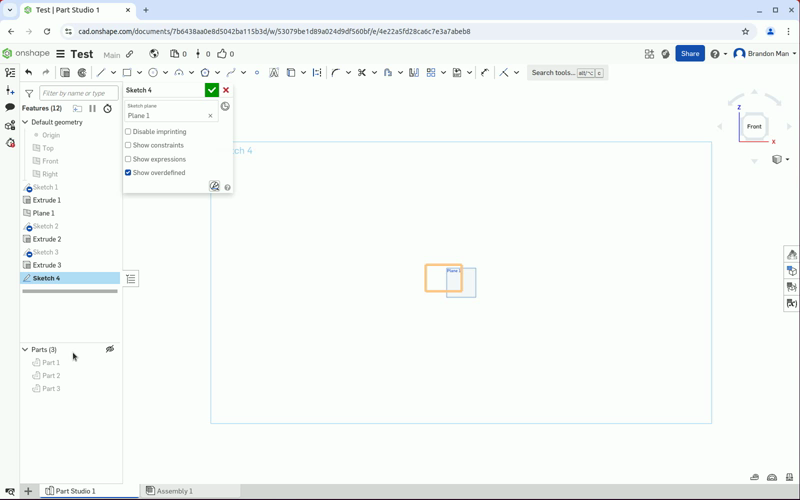
key_down(shift)
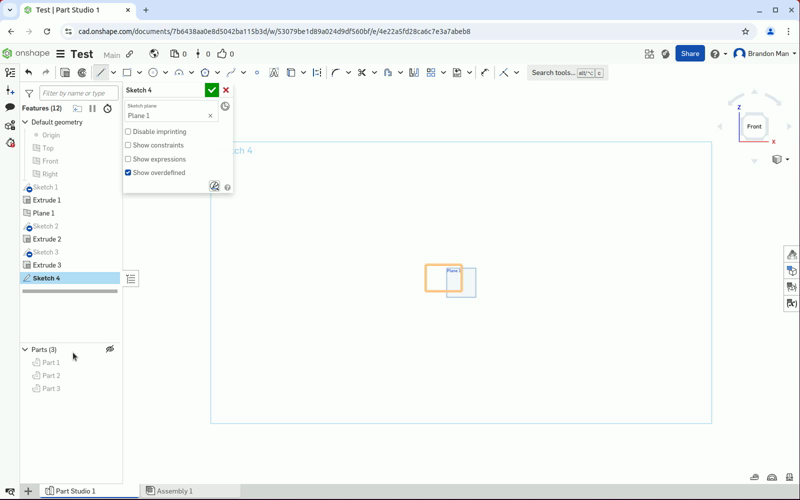
mouse_move(471, 356)
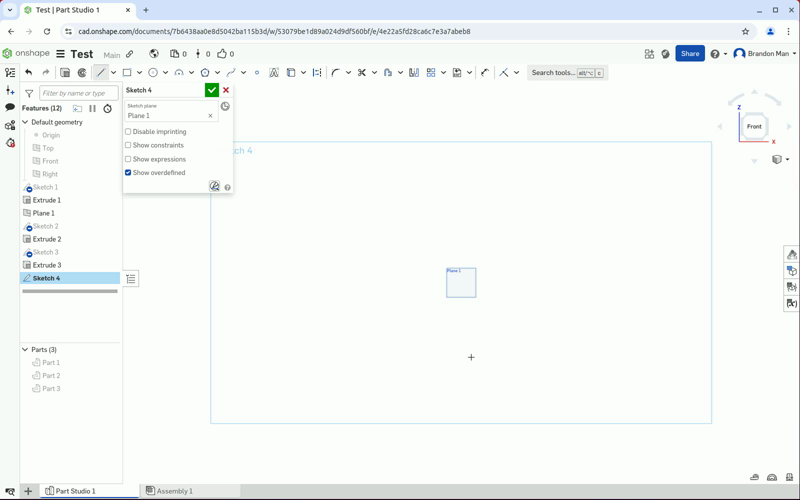
click(471, 356)
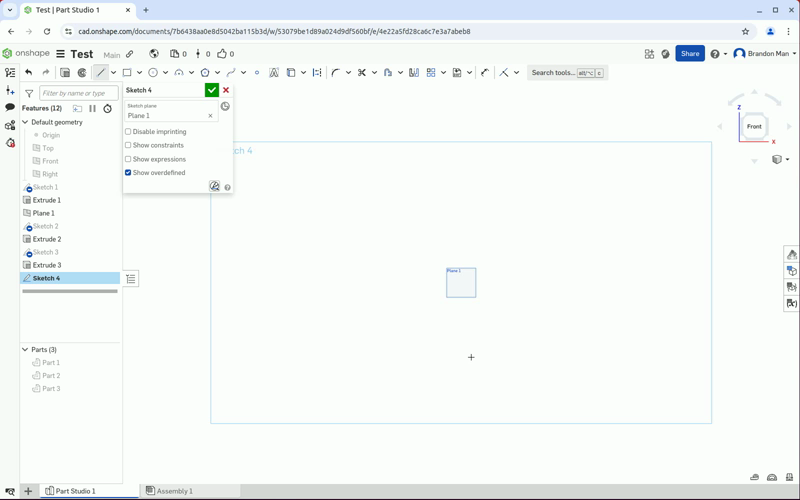
key_up(shift)
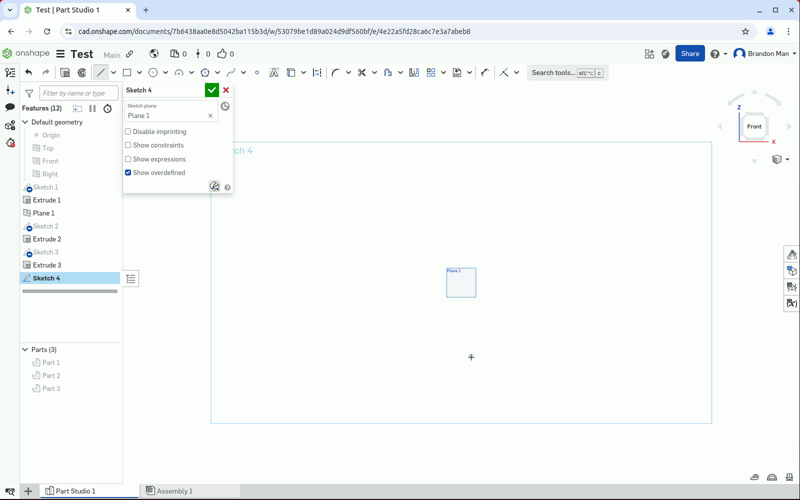
key_down(shift)
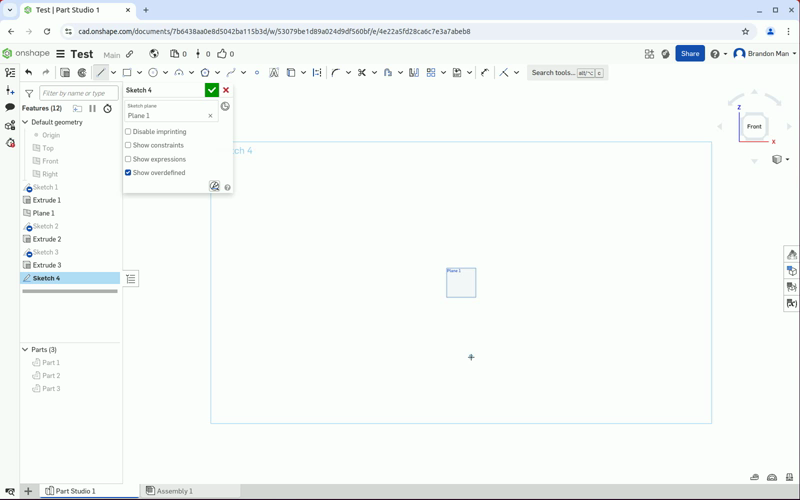
mouse_move(501, 356)
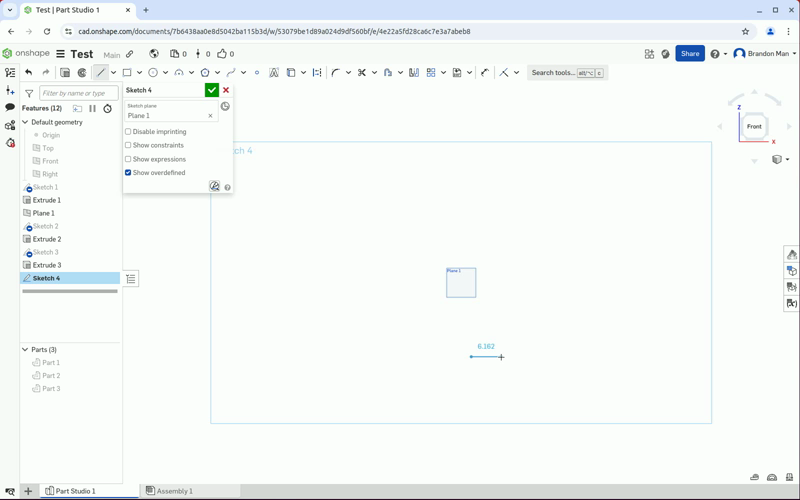
mouse_move(488, 370)
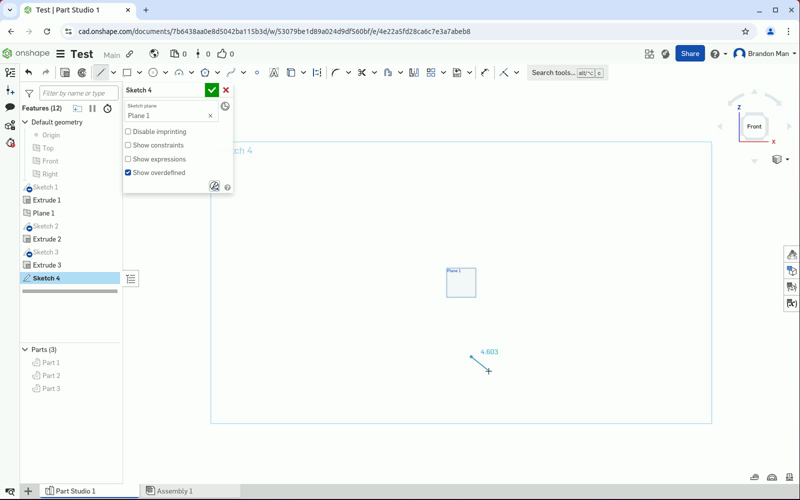
click(488, 370)
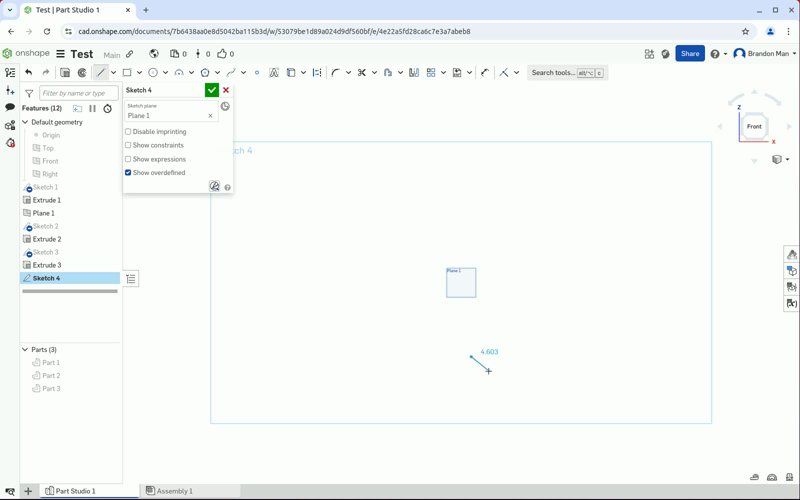
key_up(shift)
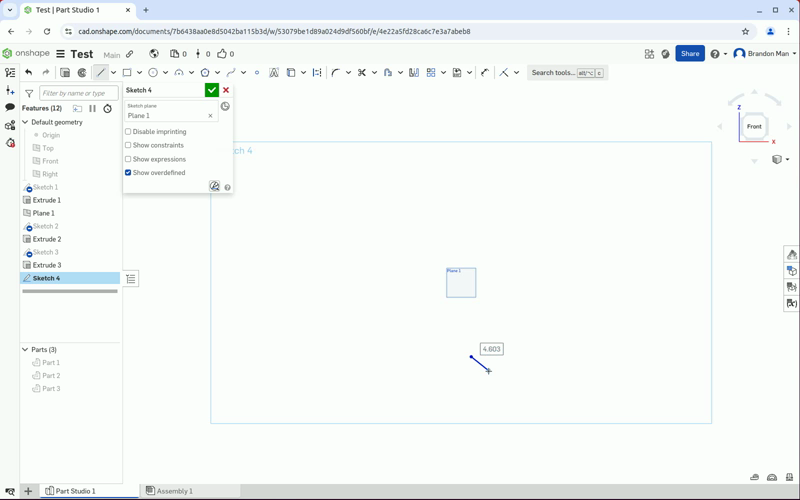
key_down(shift)
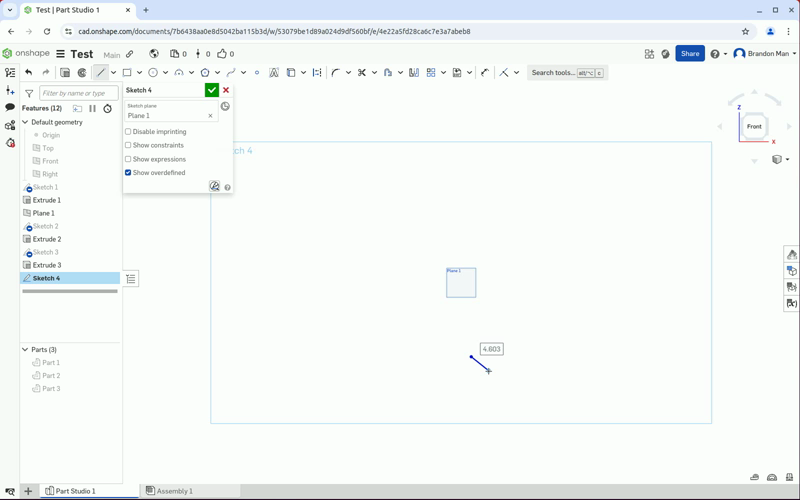
mouse_move(563, 250)
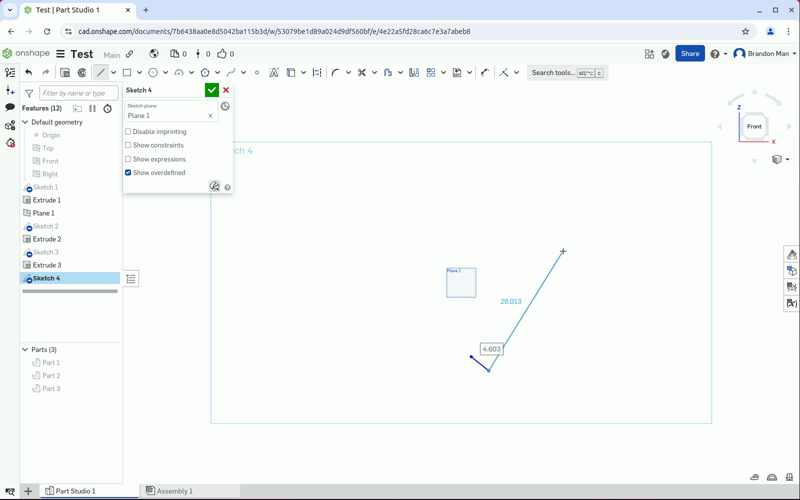
click(563, 250)
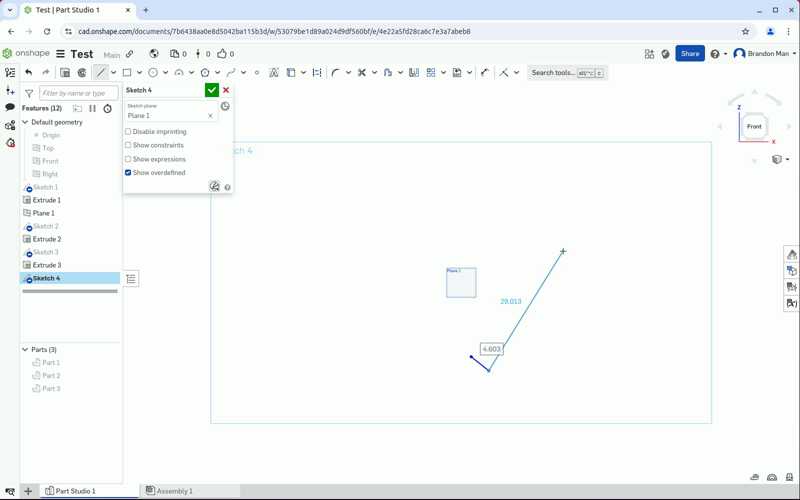
key_up(shift)
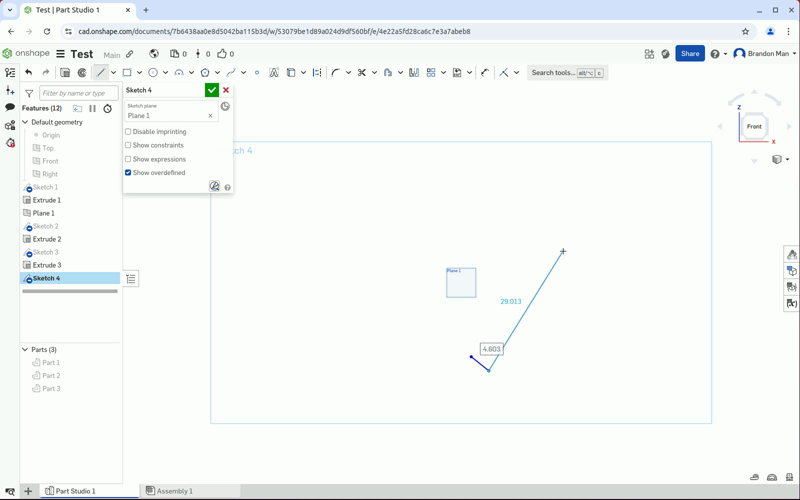
key_down(shift)
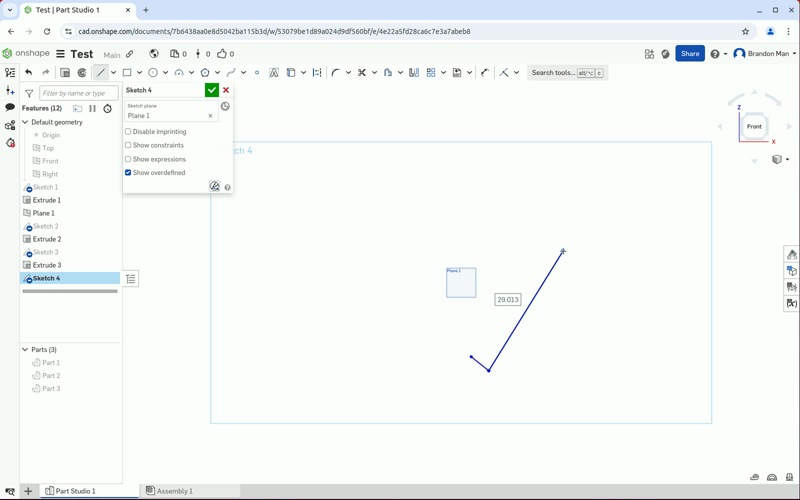
mouse_move(589, 250)
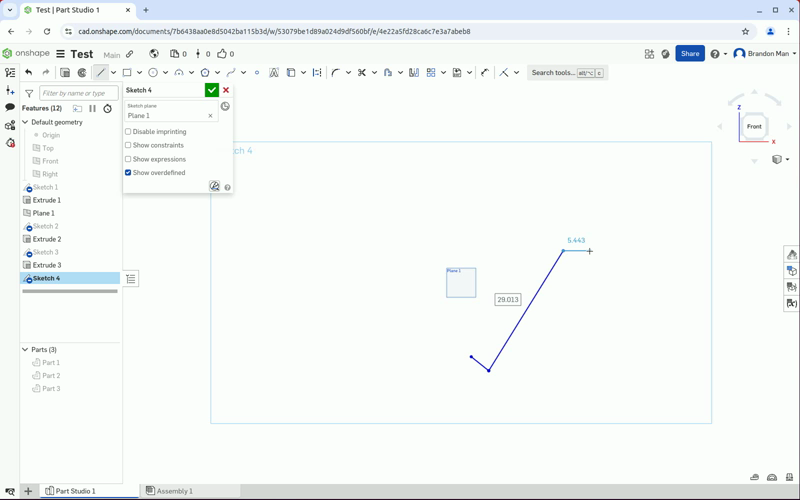
mouse_move(543, 238)
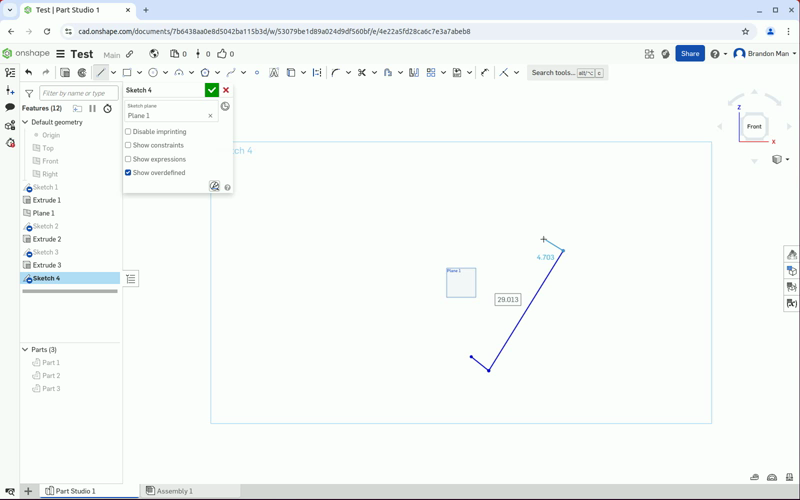
click(543, 238)
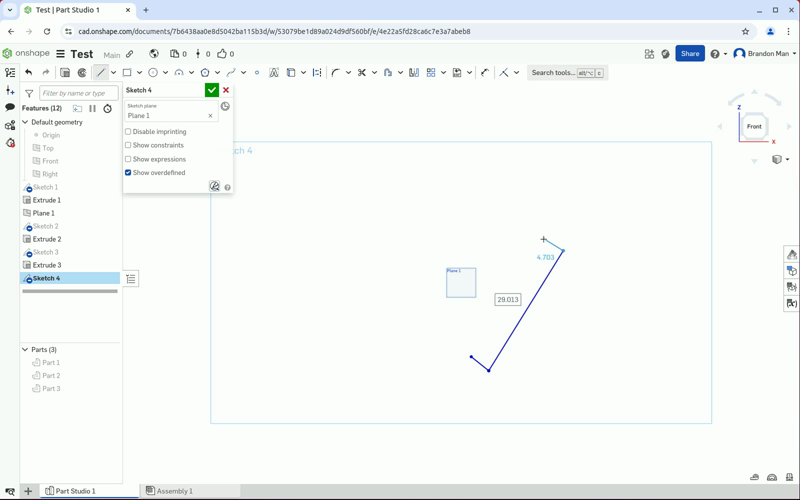
key_up(shift)
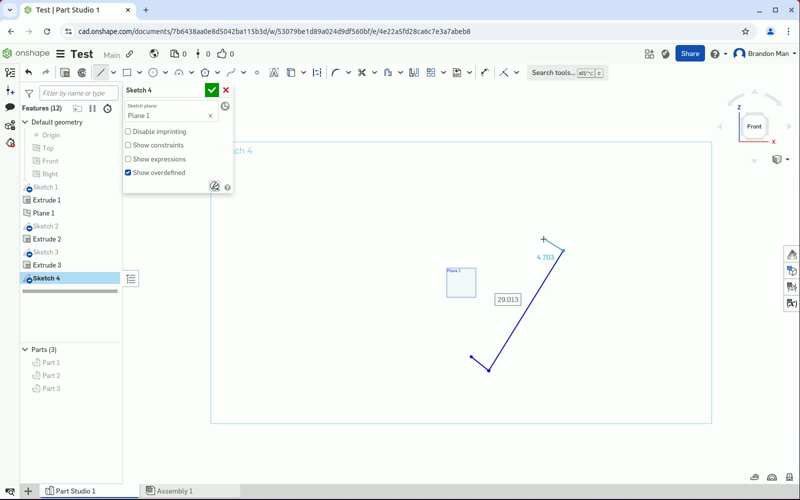
key_down(shift)
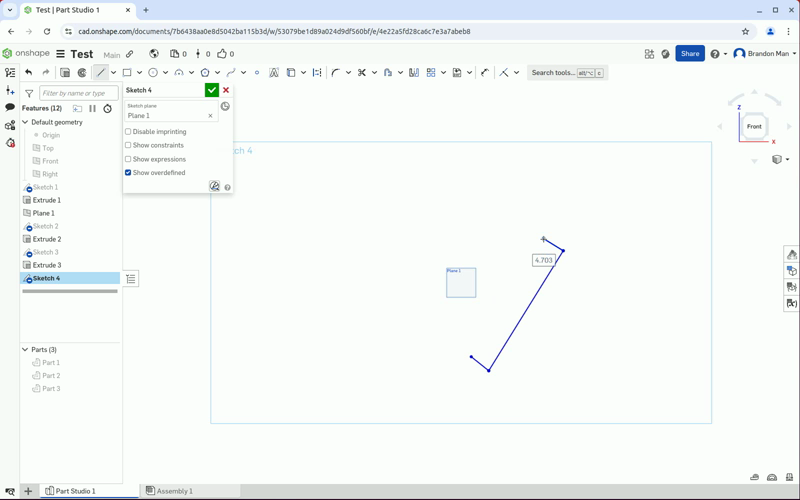
mouse_move(471, 356)
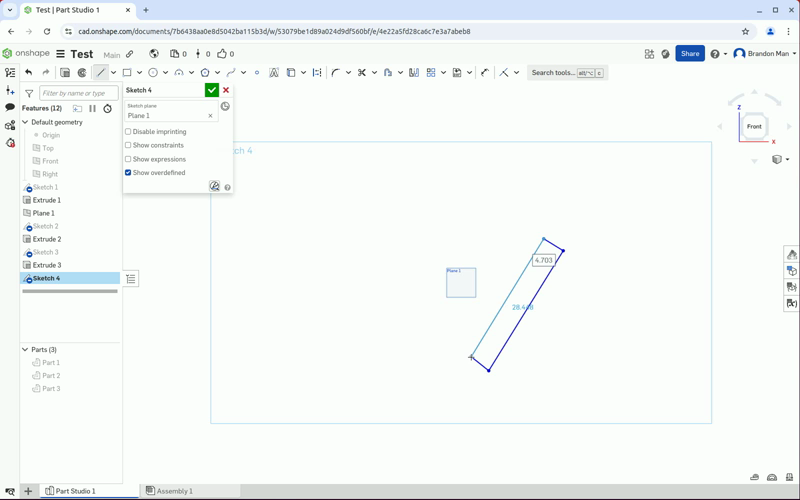
key_up(shift)
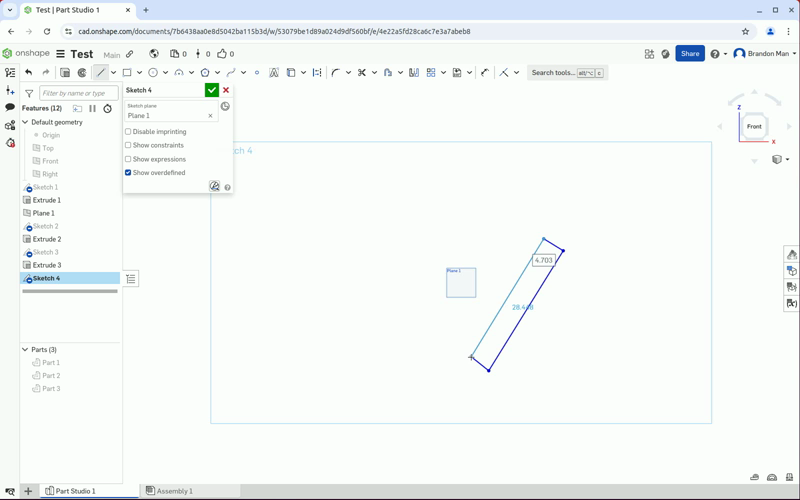
click(471, 356)
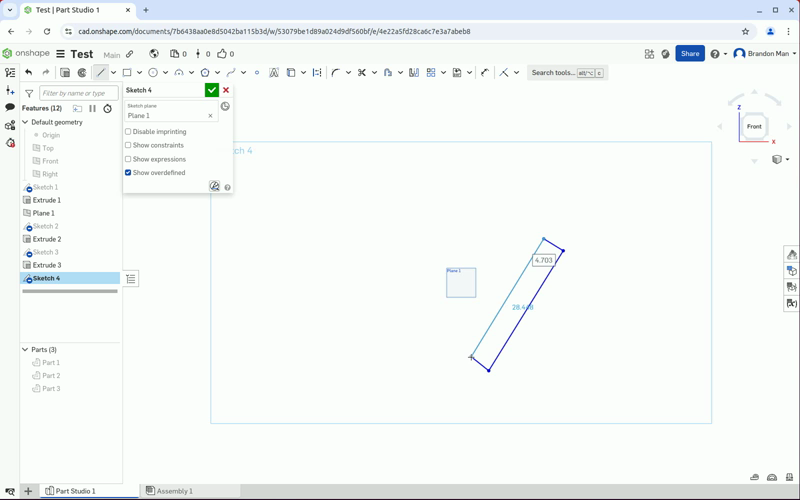
key(esc)
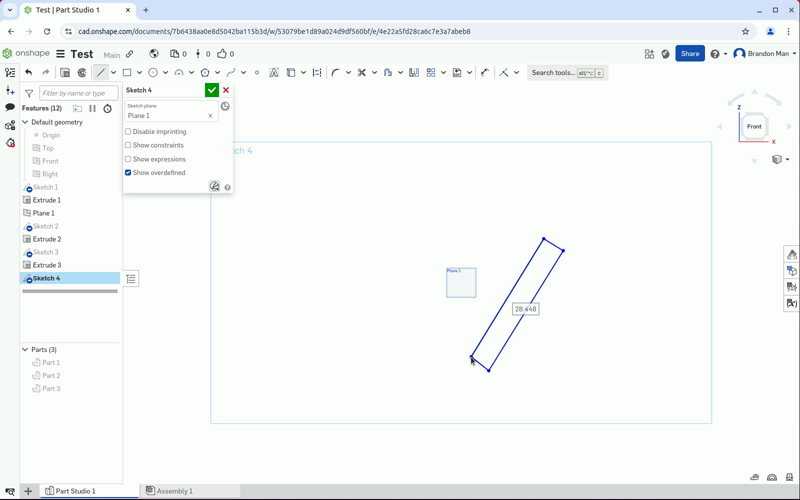
mouse_move(548, 263)
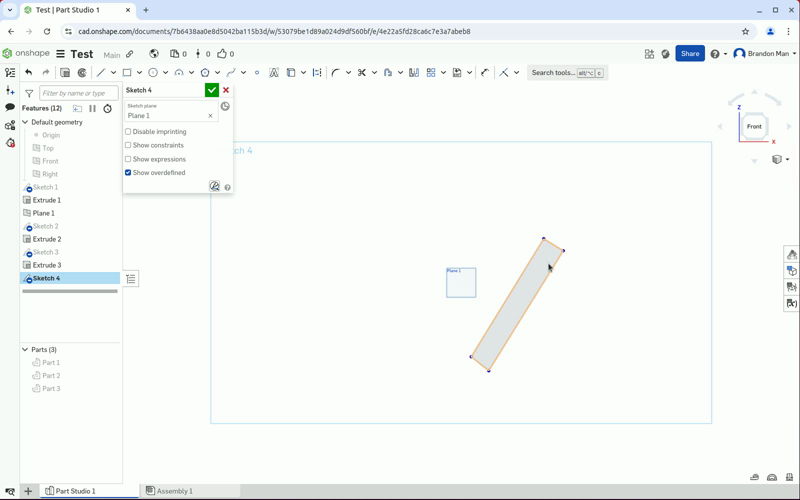
click(548, 263)
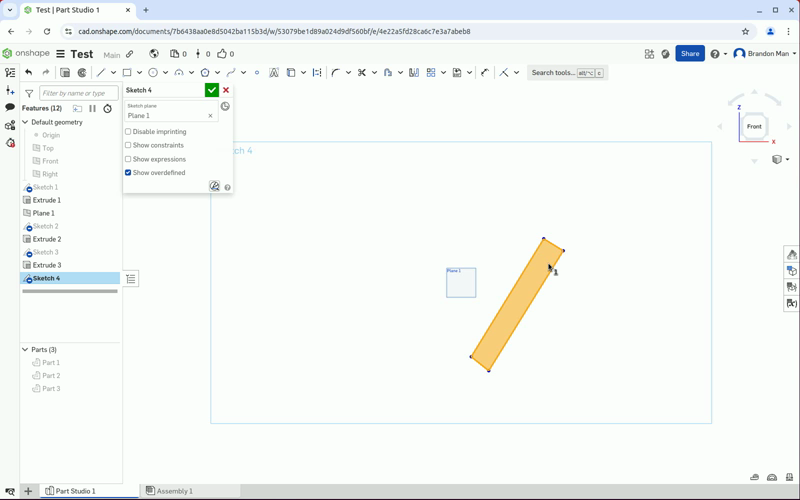
mouse_move(73, 352)
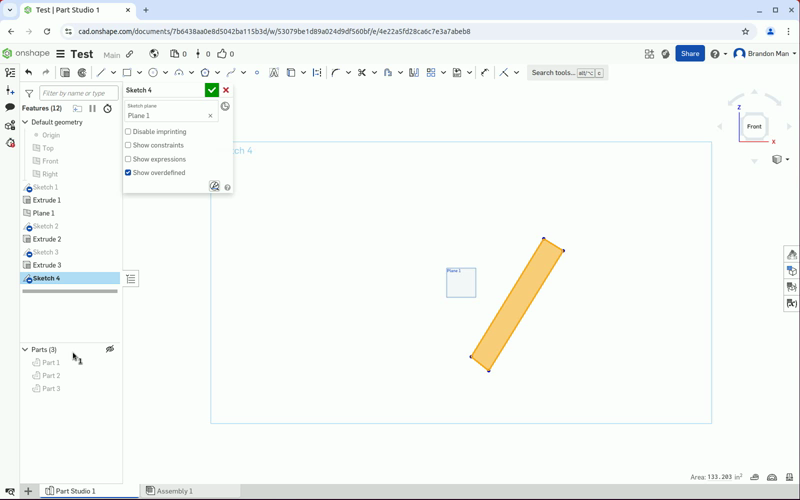
key(shift+y)
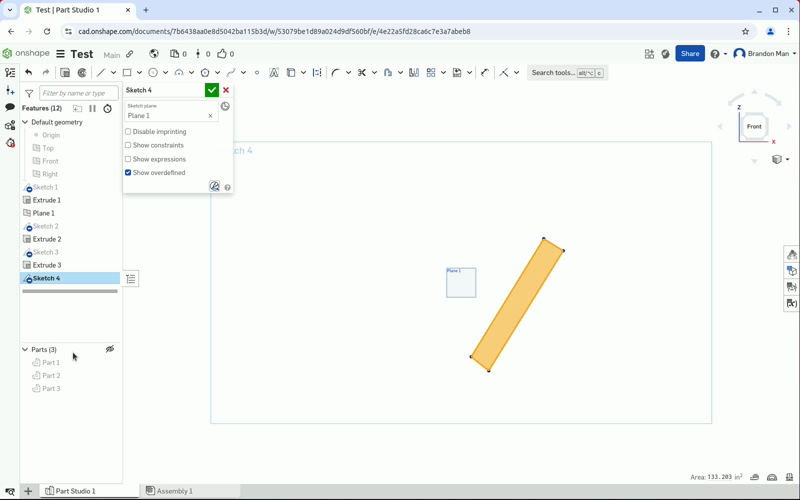
key(shift+e)
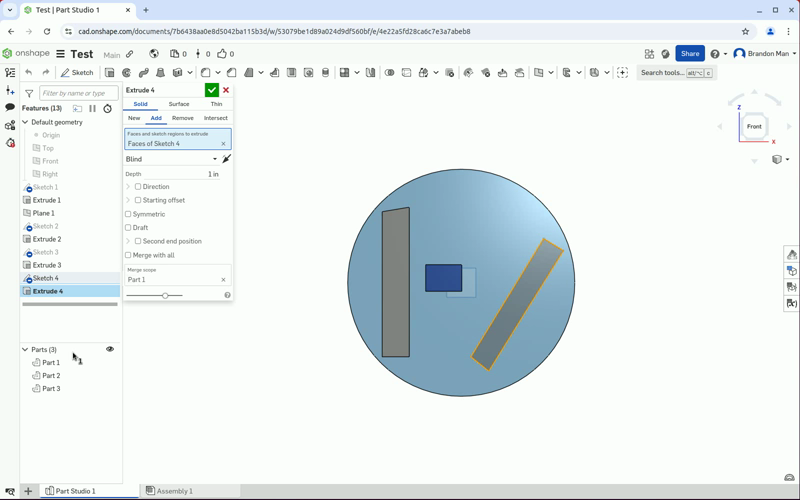
mouse_move(143, 106)
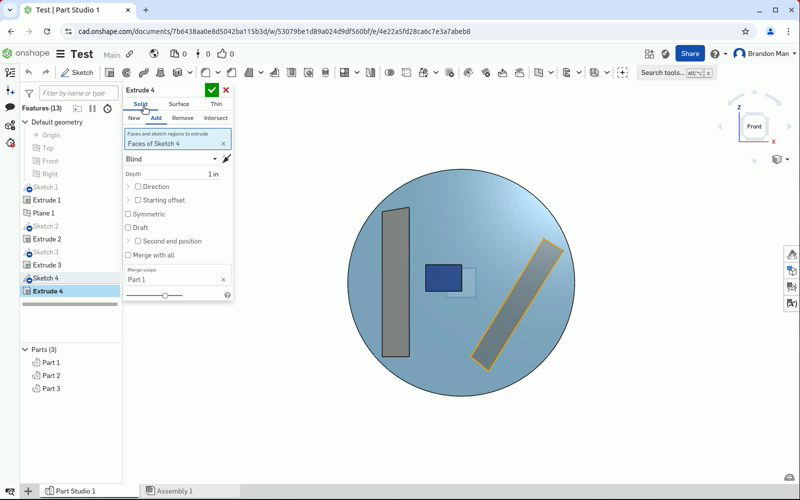
click(143, 106)
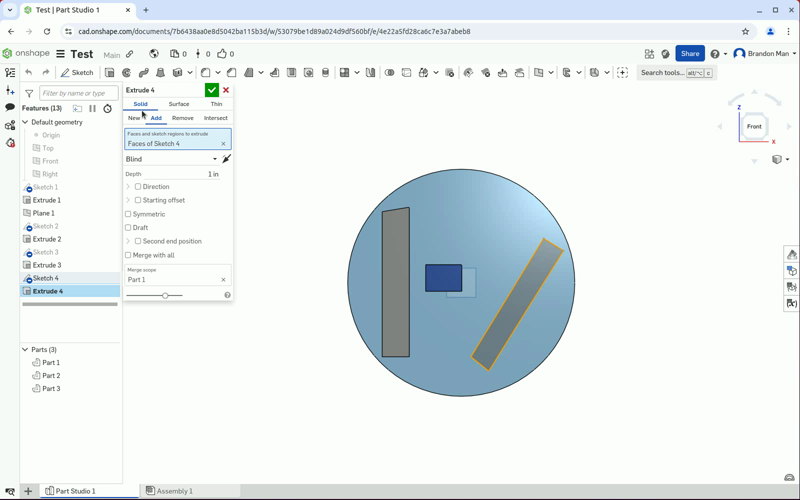
mouse_move(137, 120)
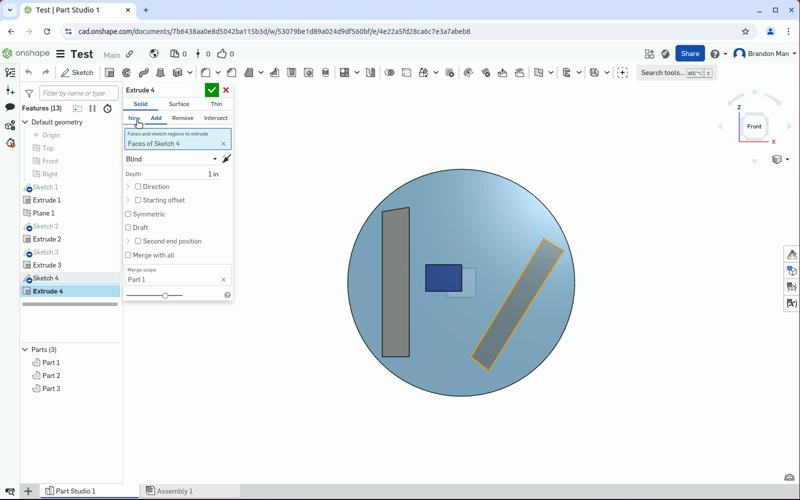
click(137, 120)
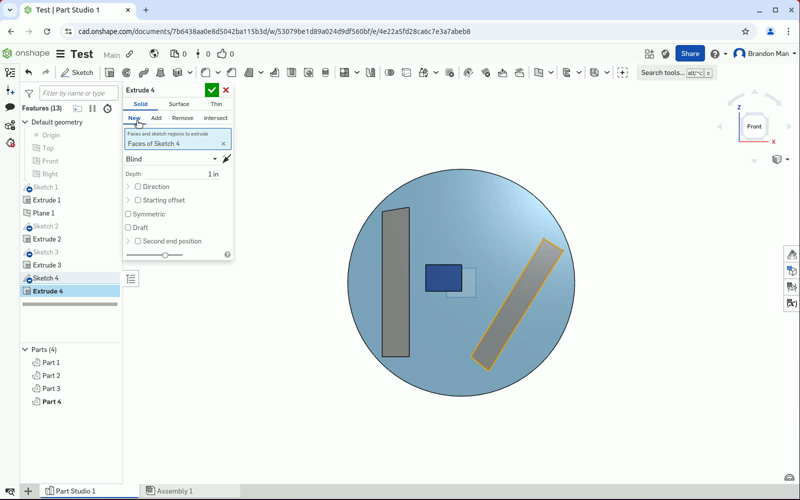
key(tab, 4)
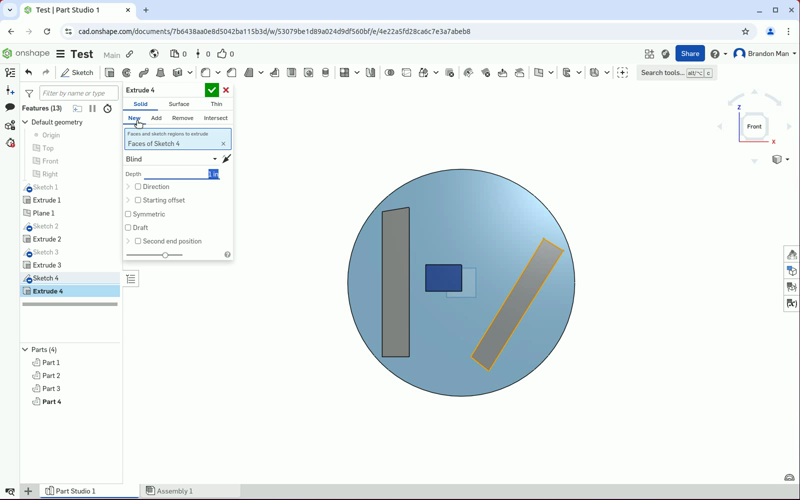
text(11.313)
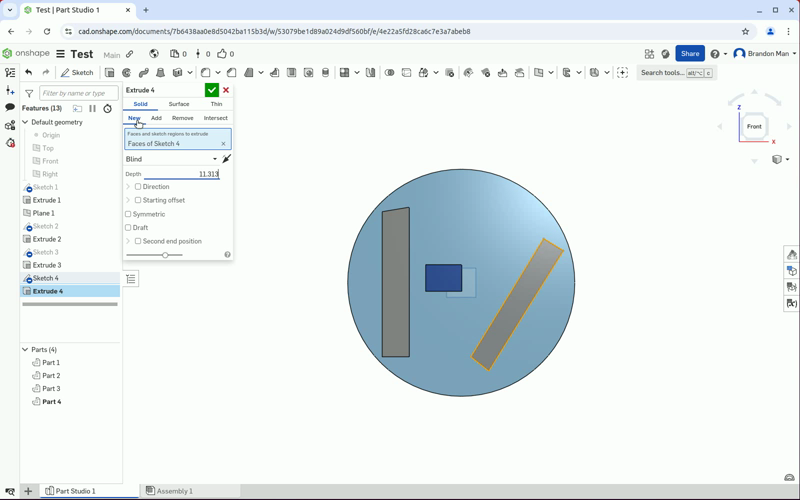
key(enter)
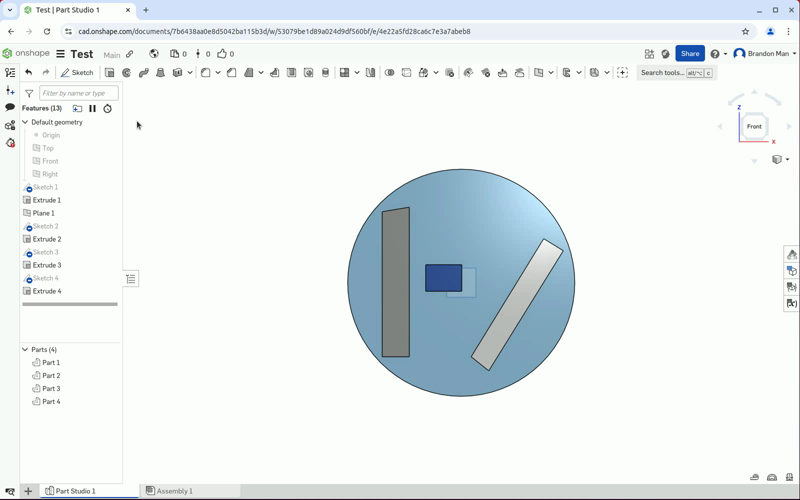
key(shift+h)
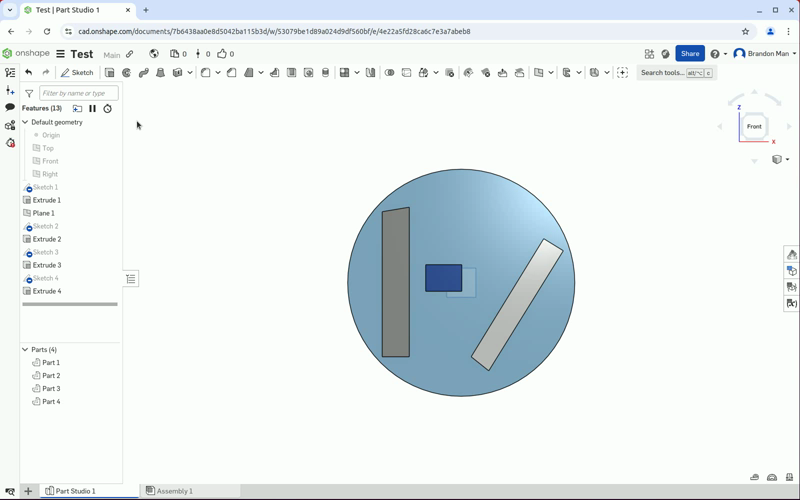
key(shift+h)
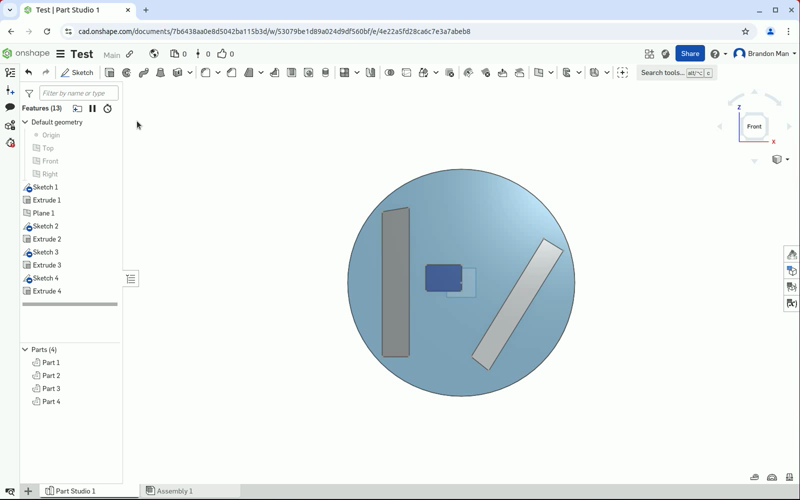
key(shift+7)
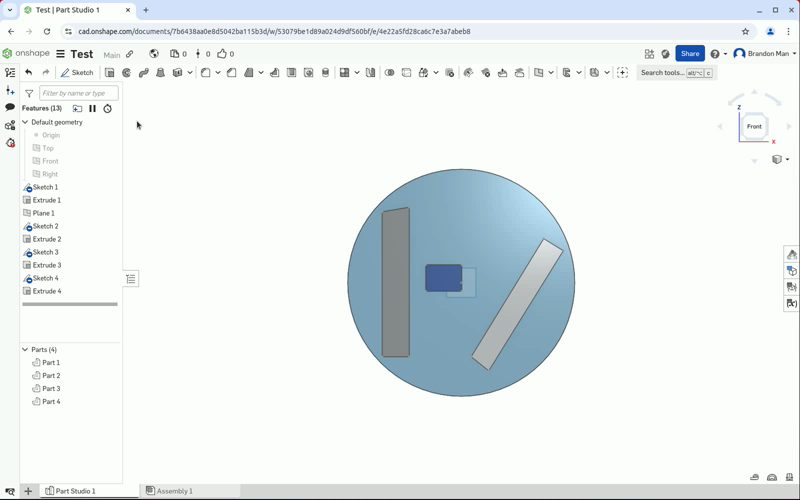
key(left, 2)
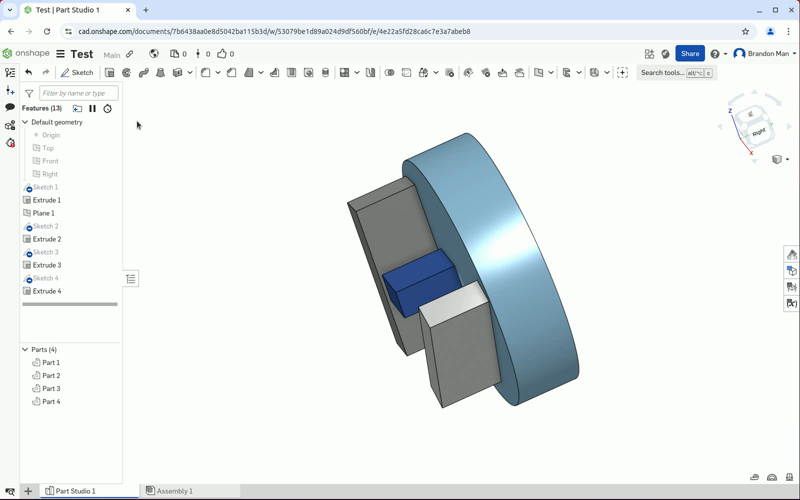
key(down, 2)
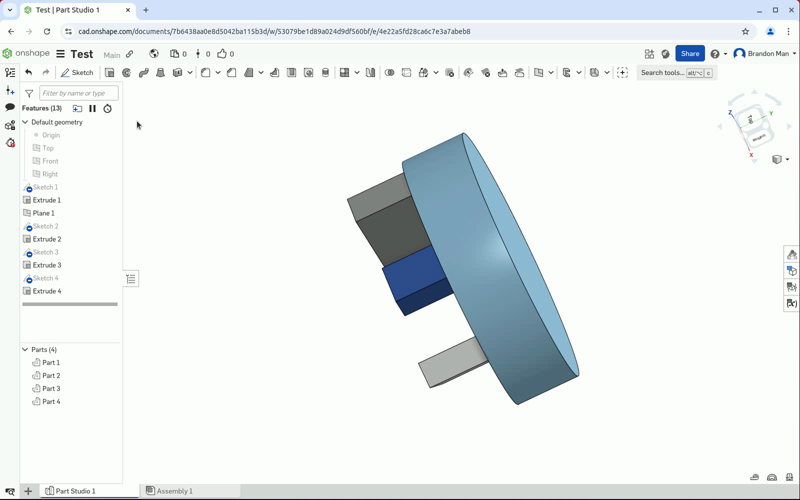
key(up, 2)
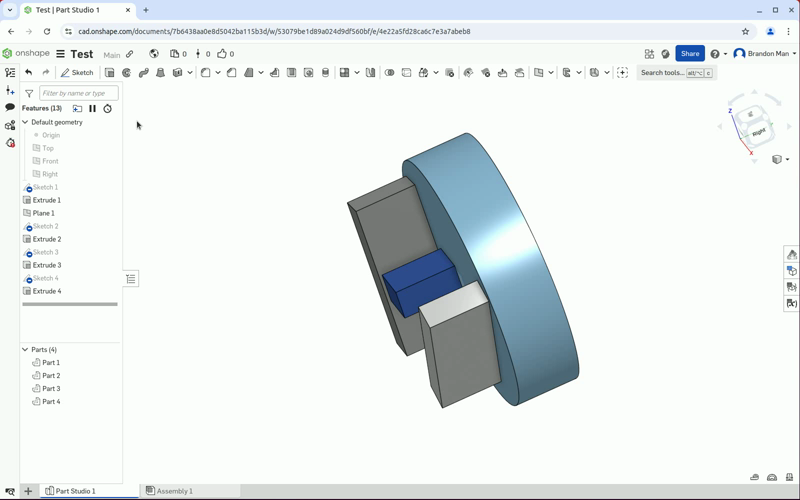
key(right, 2)
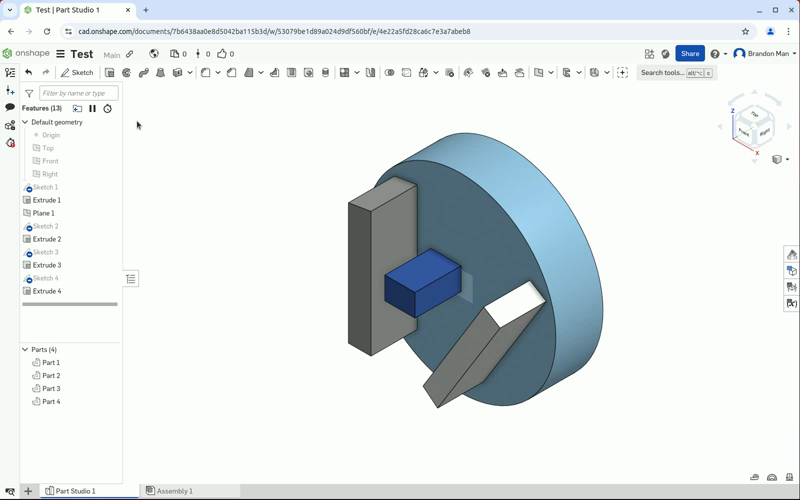
mouse_move(73, 189)
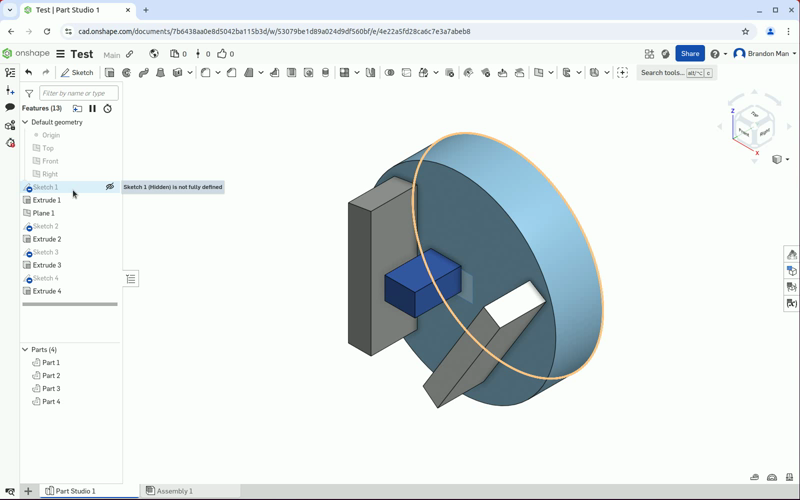
click(73, 189)